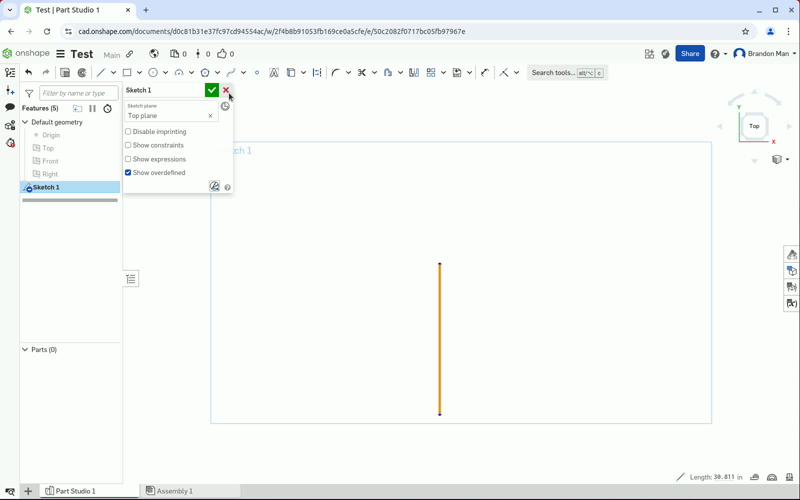
key(shift+h)
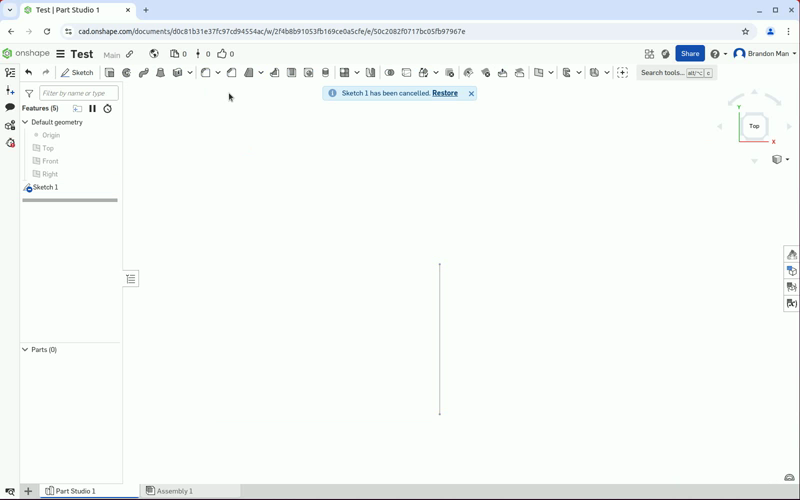
key(shift+s)
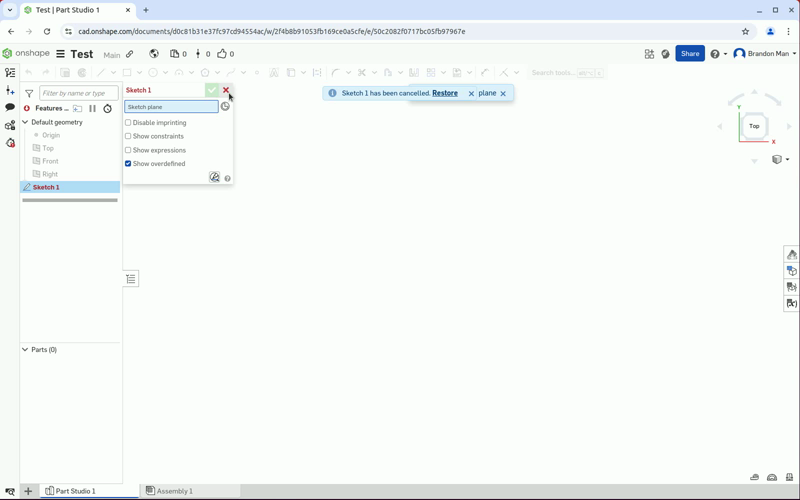
mouse_move(73, 150)
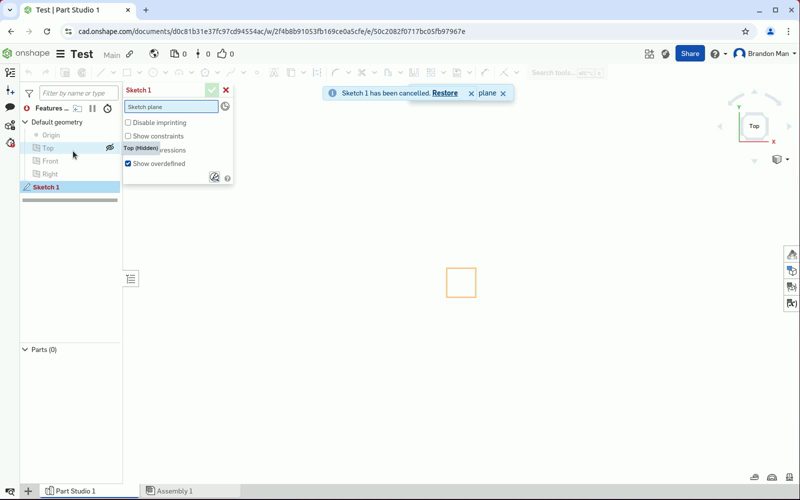
click(73, 150)
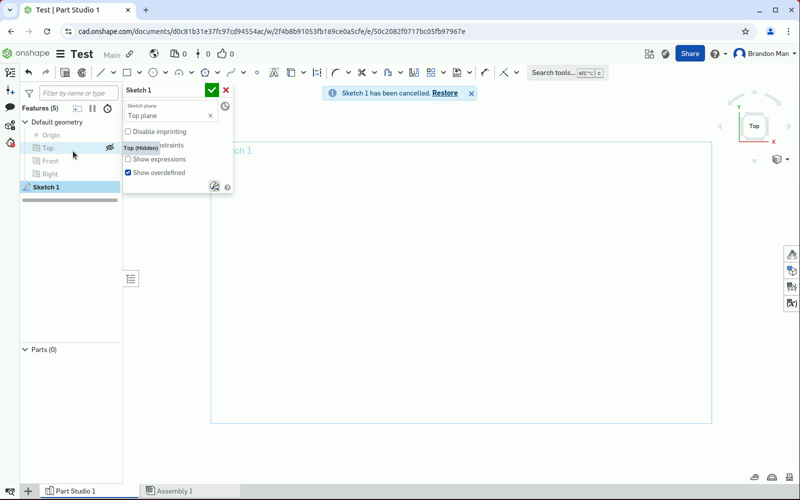
mouse_move(73, 352)
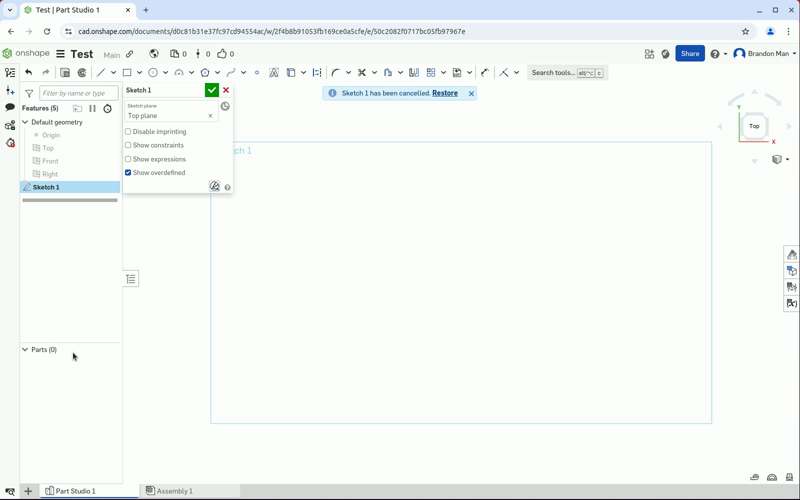
key(y)
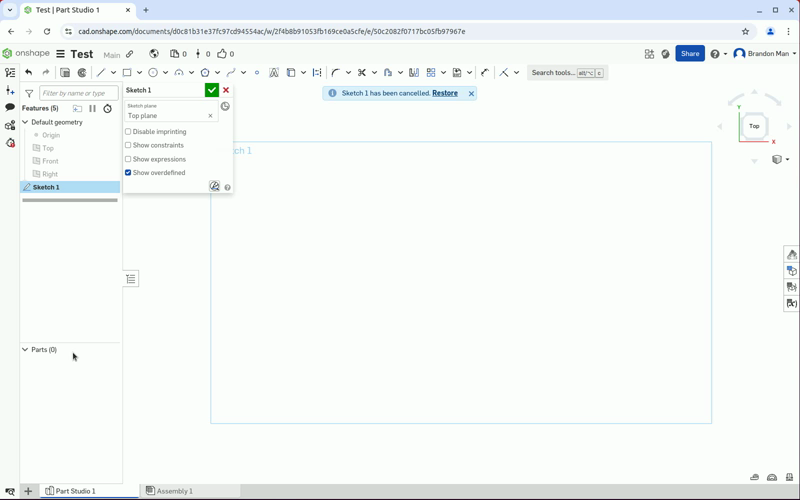
key(l)
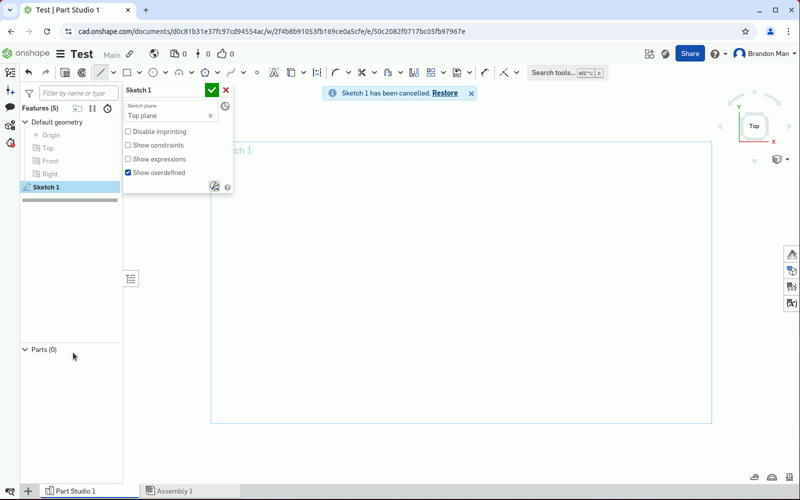
key_down(shift)
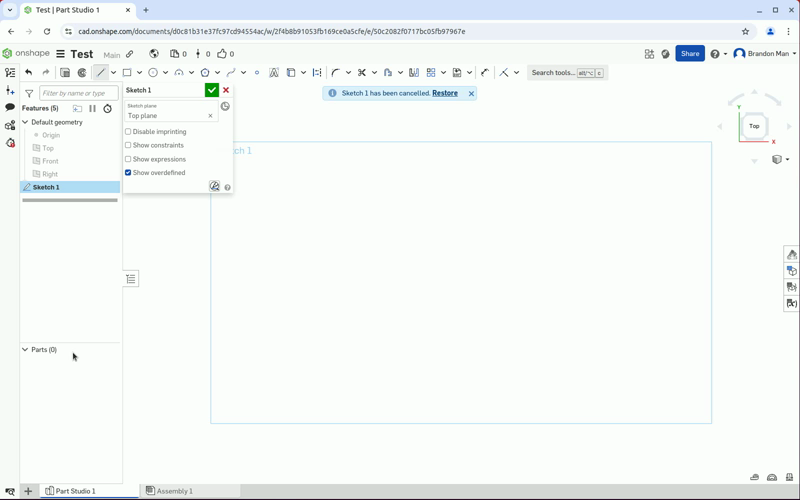
mouse_move(460, 313)
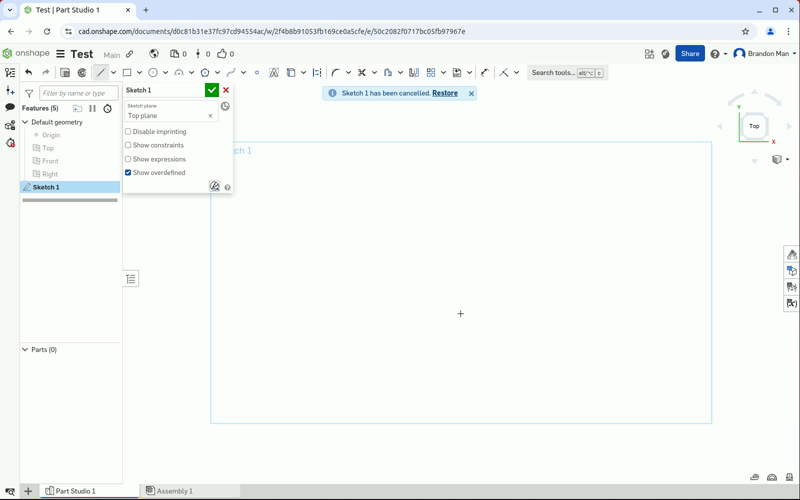
click(460, 313)
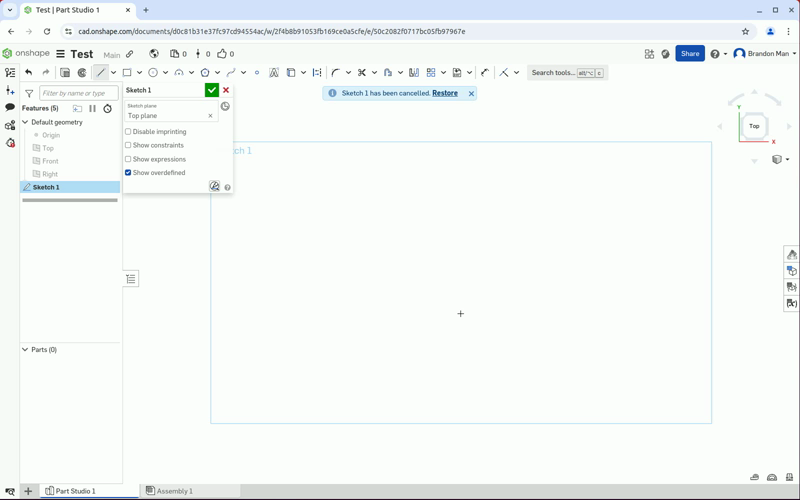
key_up(shift)
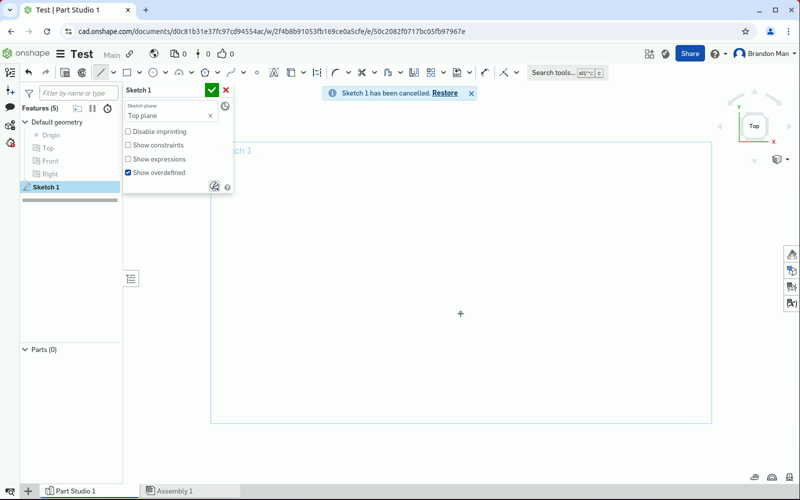
key_down(shift)
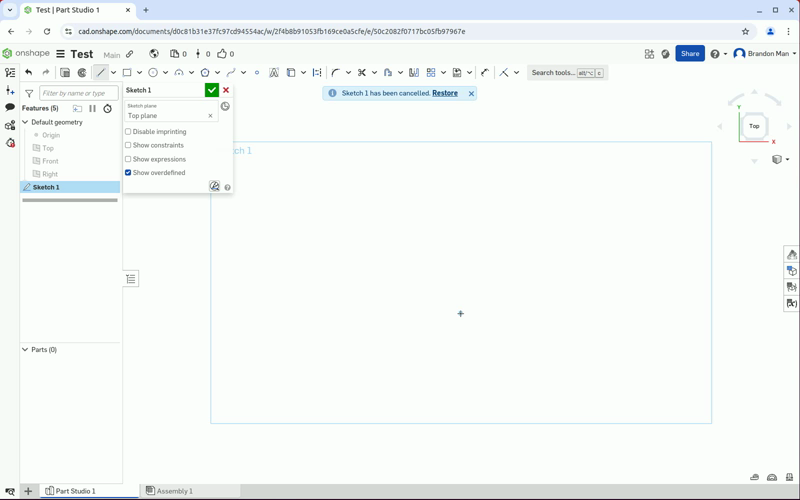
mouse_move(543, 313)
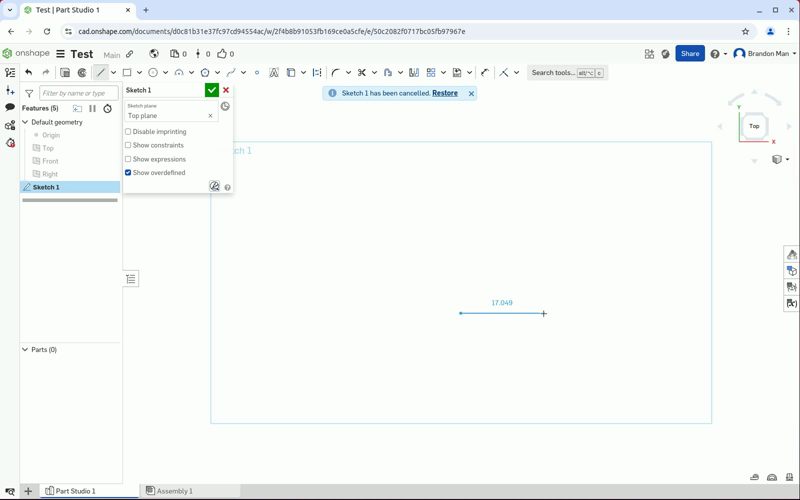
click(543, 313)
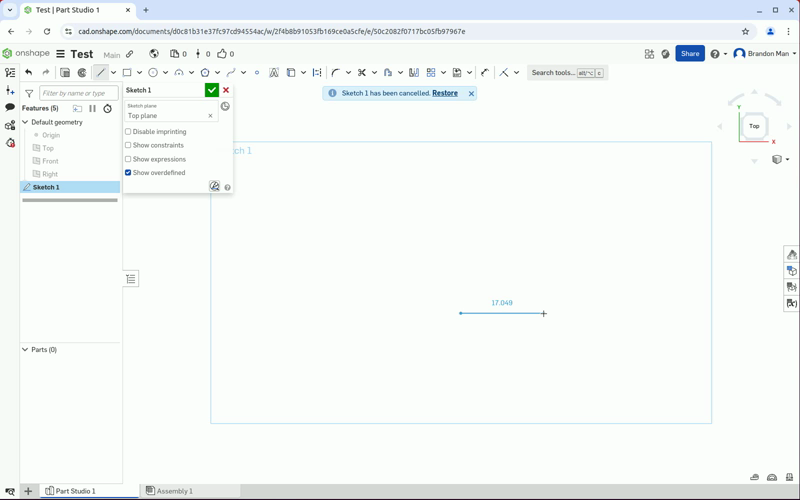
key_up(shift)
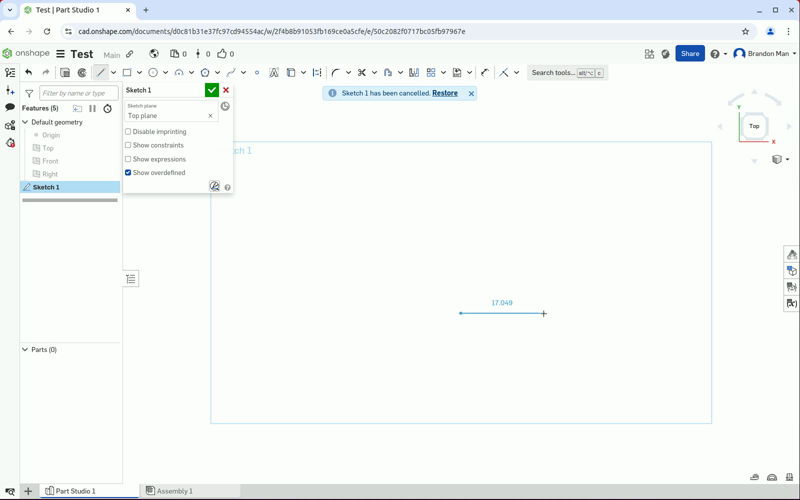
key(esc)
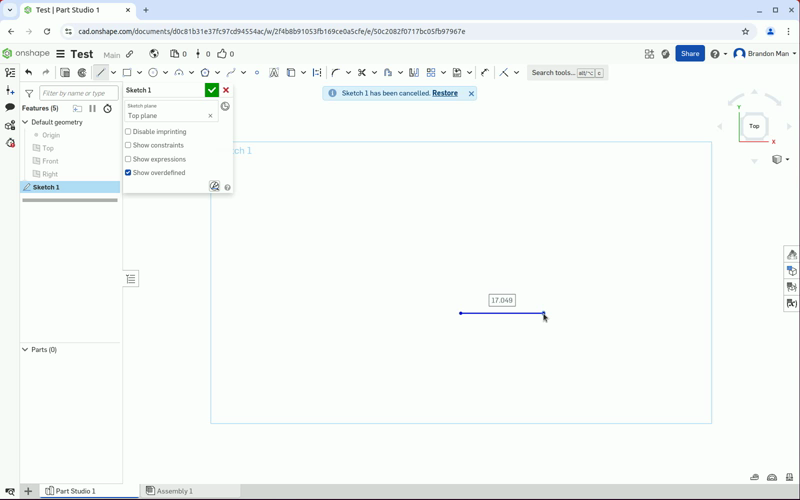
key(a)
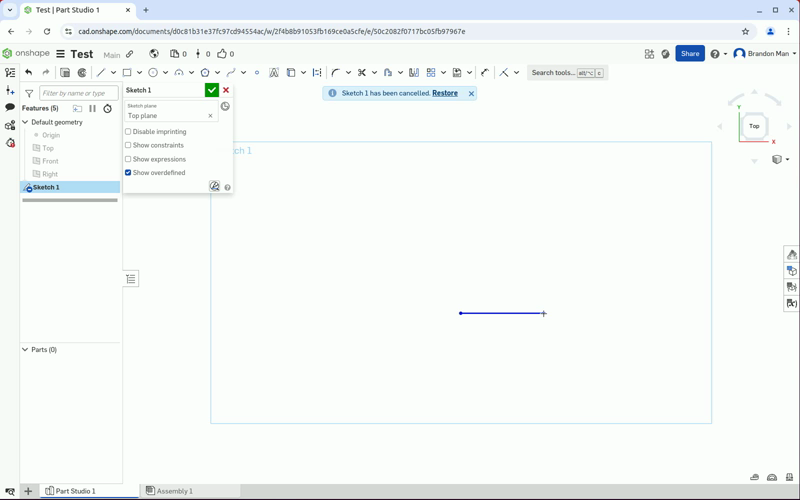
mouse_move(543, 313)
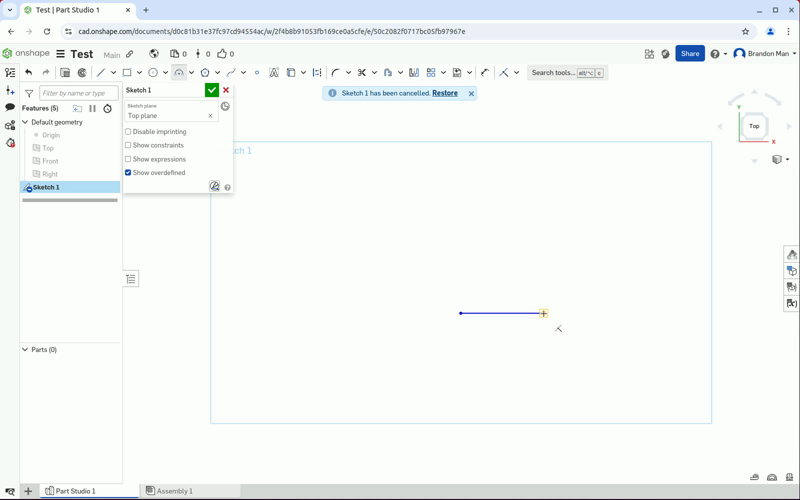
click(543, 313)
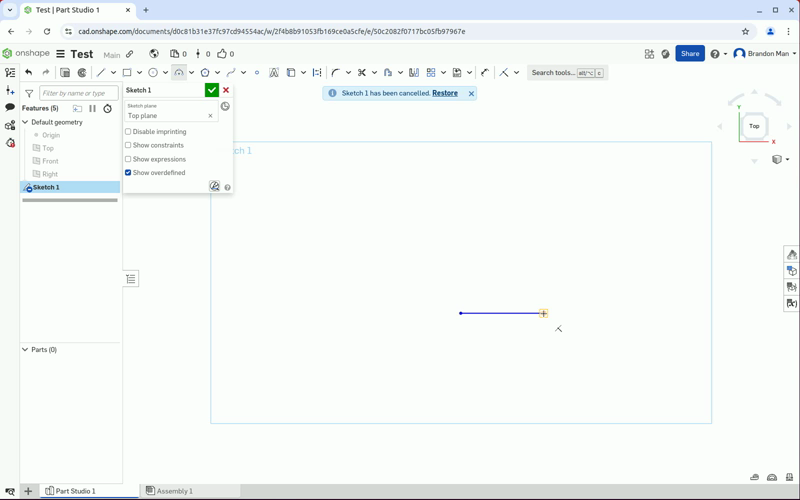
key_down(shift)
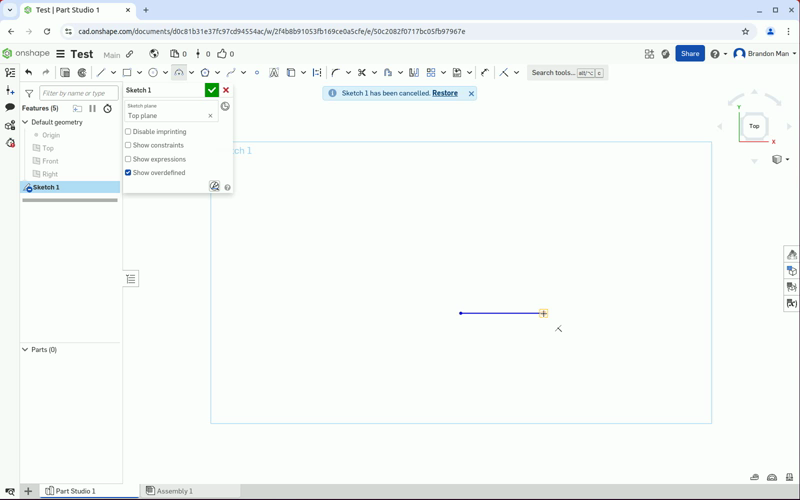
mouse_move(543, 252)
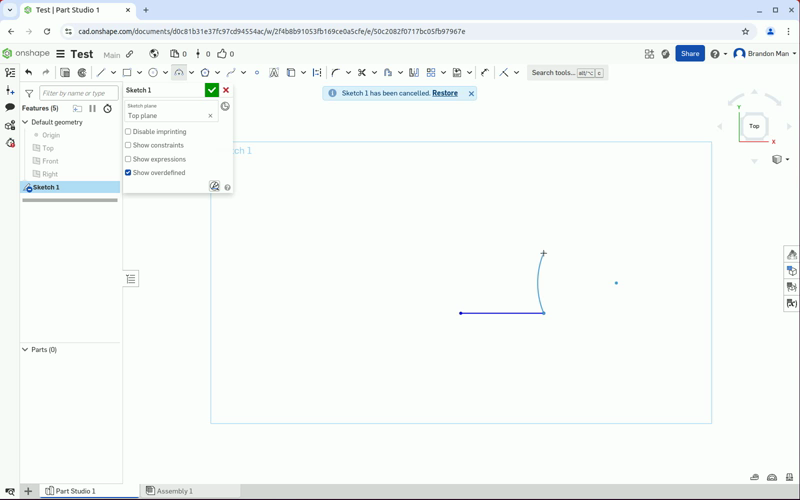
click(543, 252)
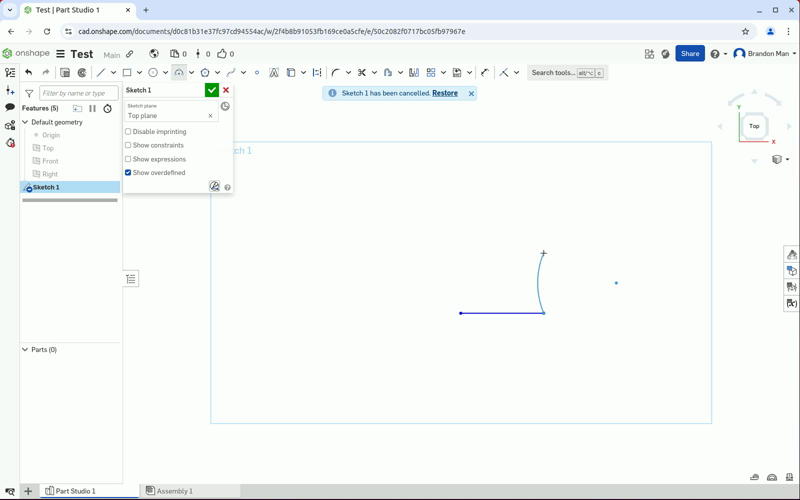
mouse_move(573, 283)
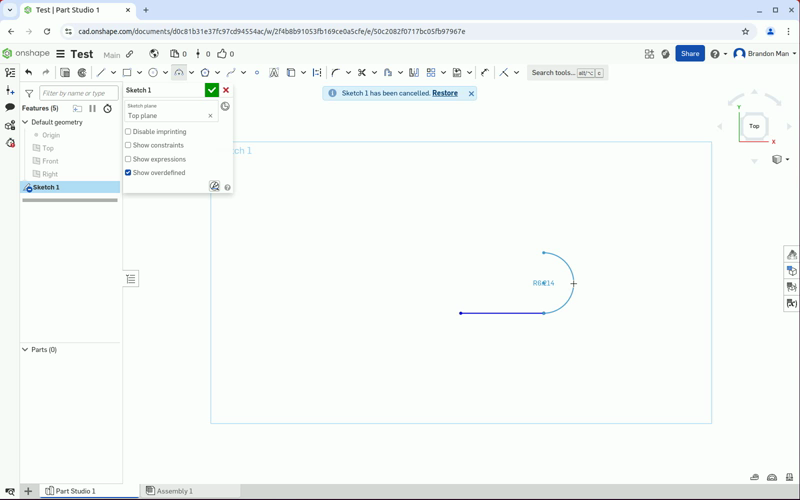
click(573, 283)
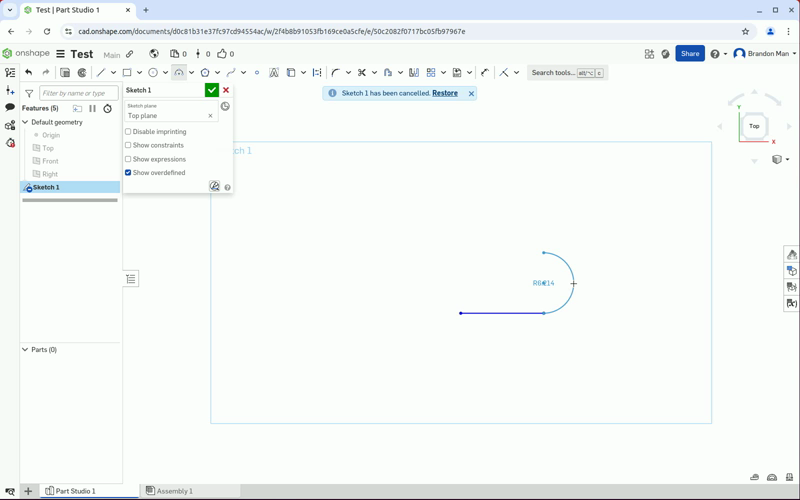
key_up(shift)
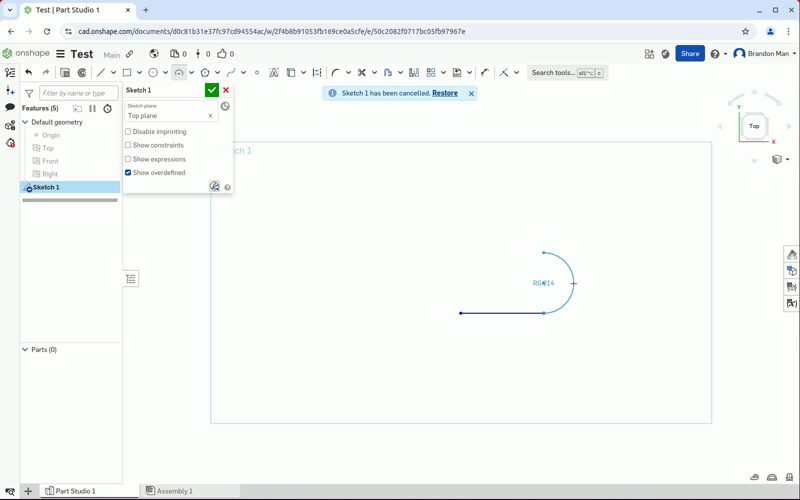
key(esc)
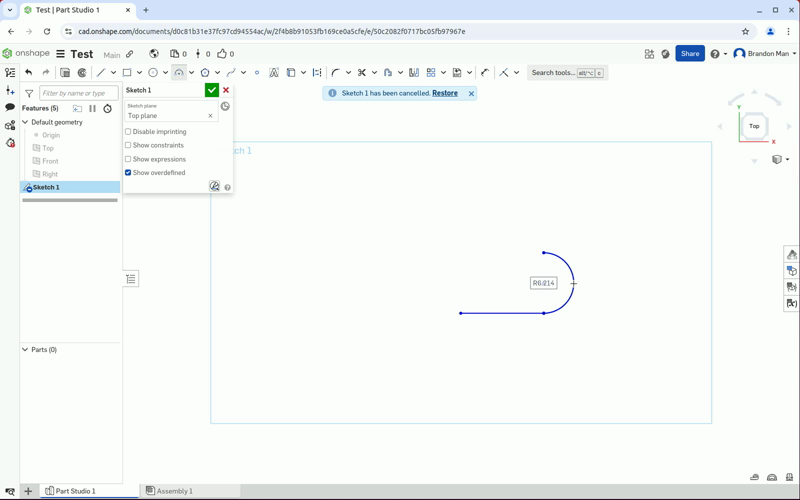
key(l)
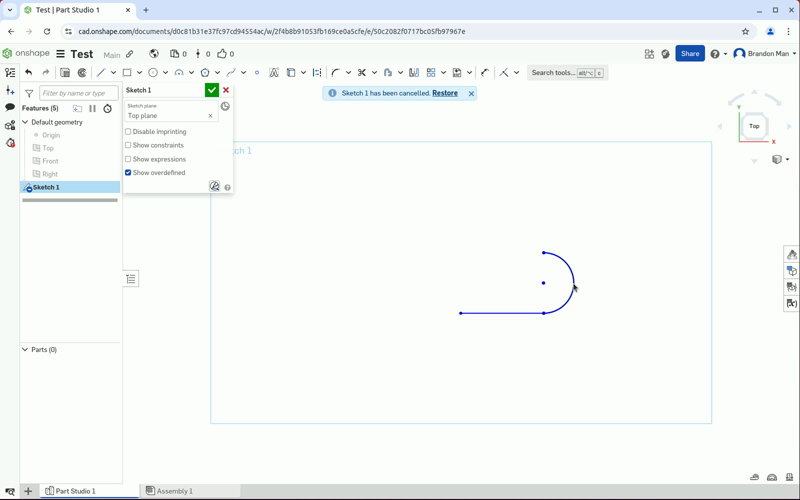
mouse_move(543, 252)
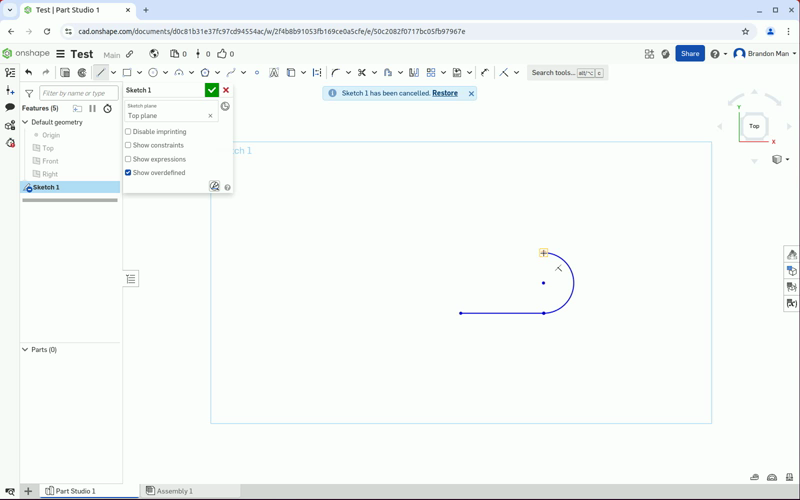
click(543, 252)
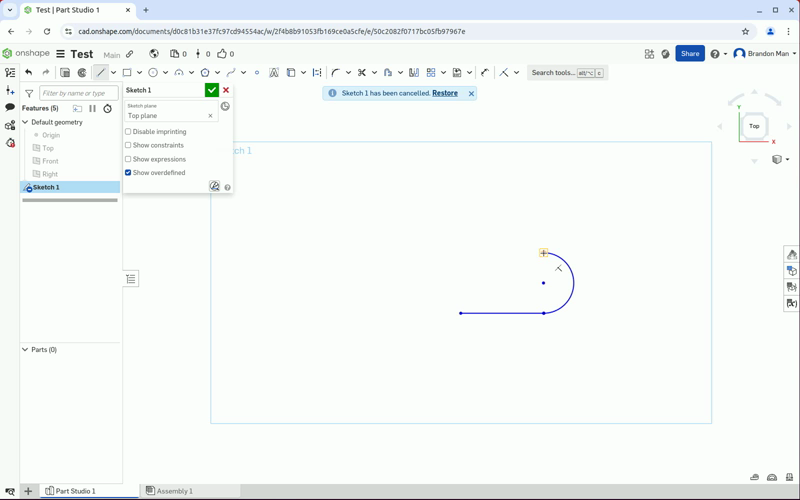
key_down(shift)
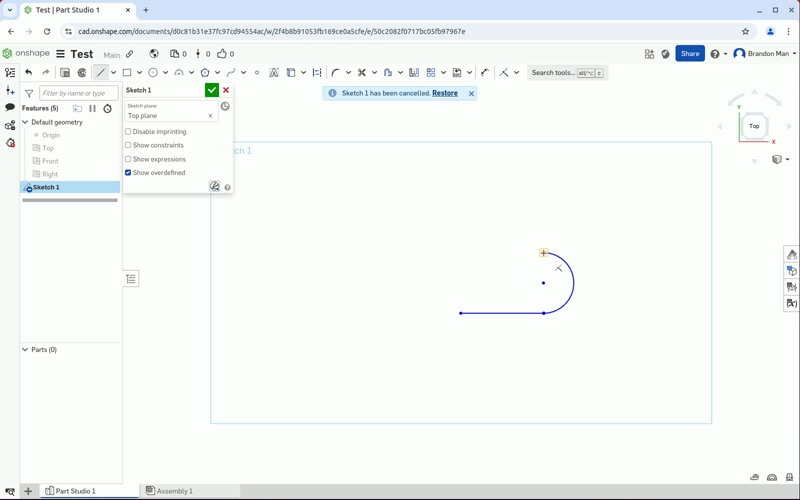
mouse_move(460, 252)
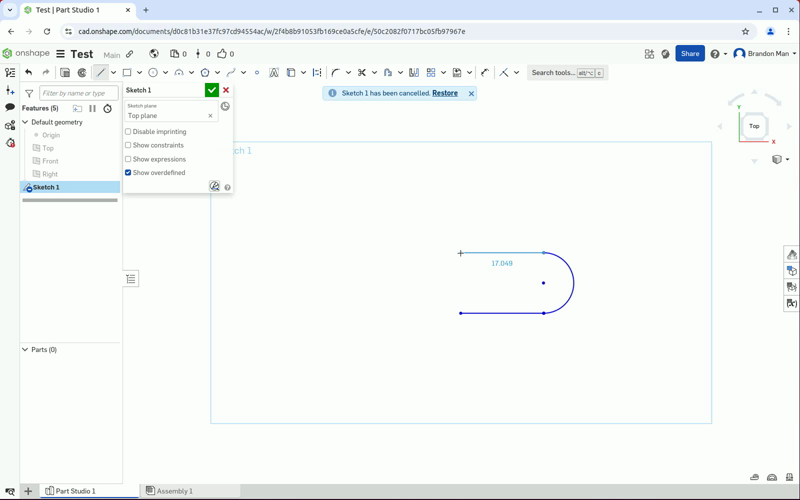
click(460, 252)
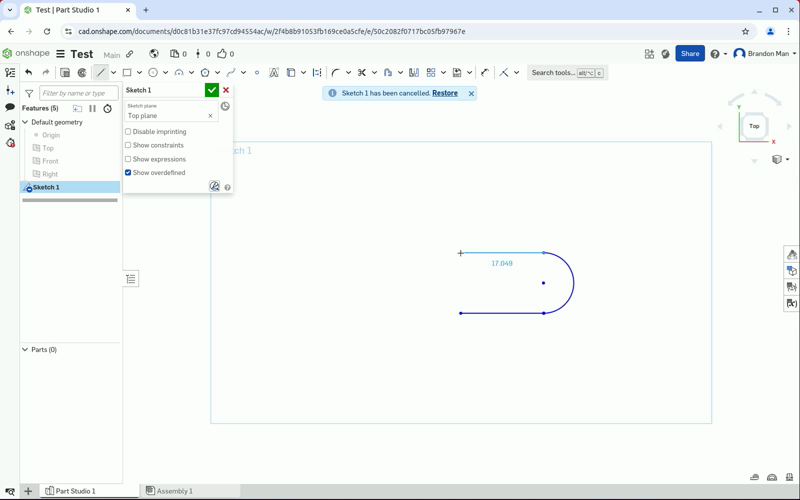
key_up(shift)
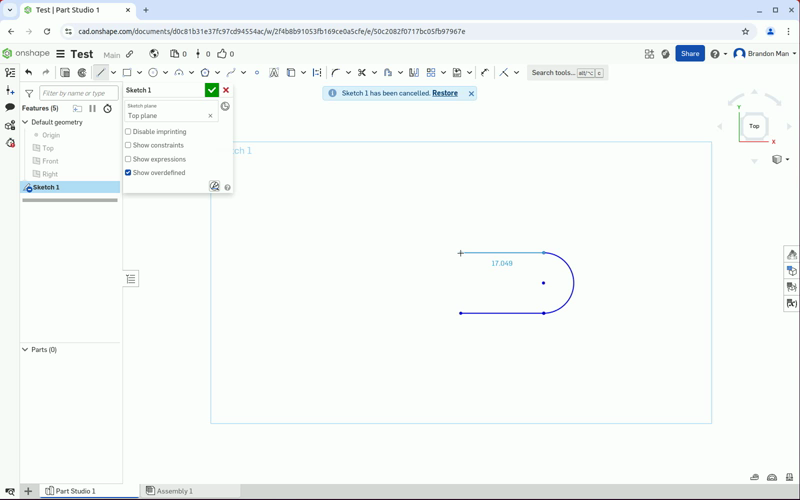
key(esc)
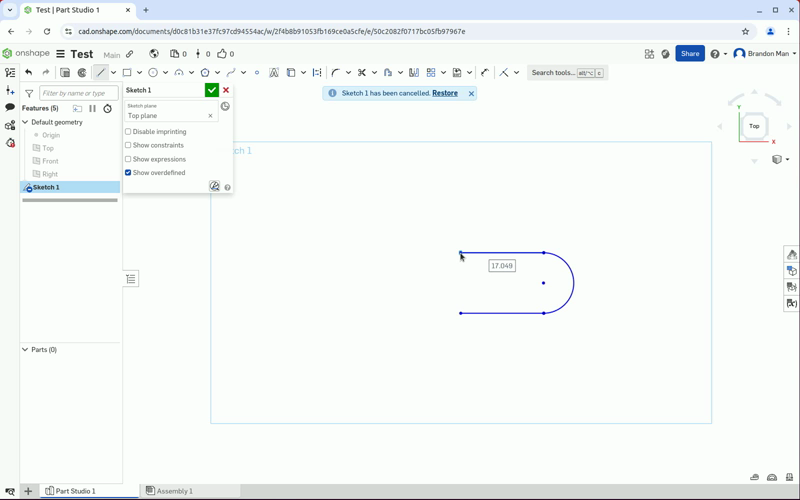
key(a)
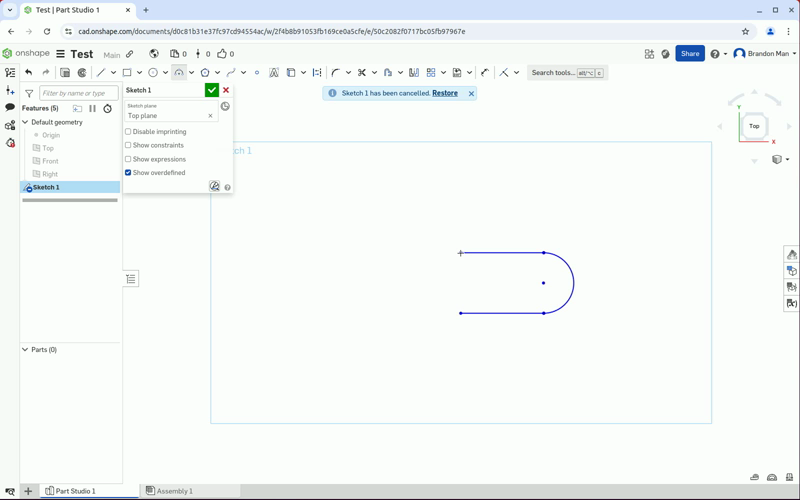
mouse_move(460, 252)
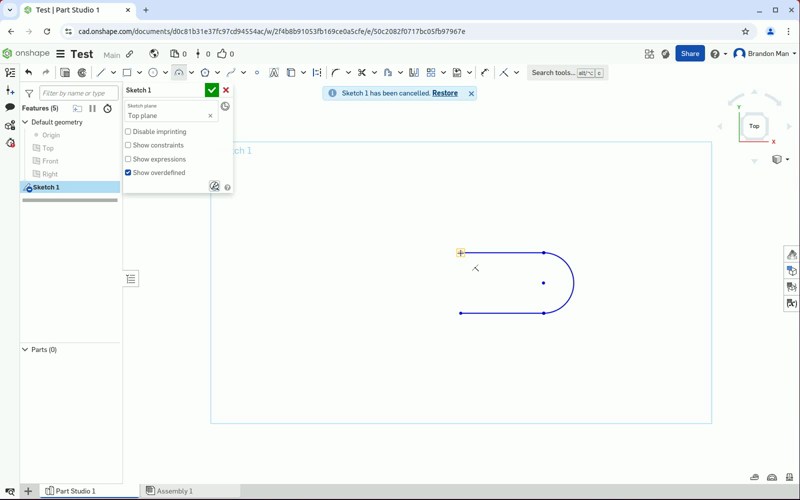
click(460, 252)
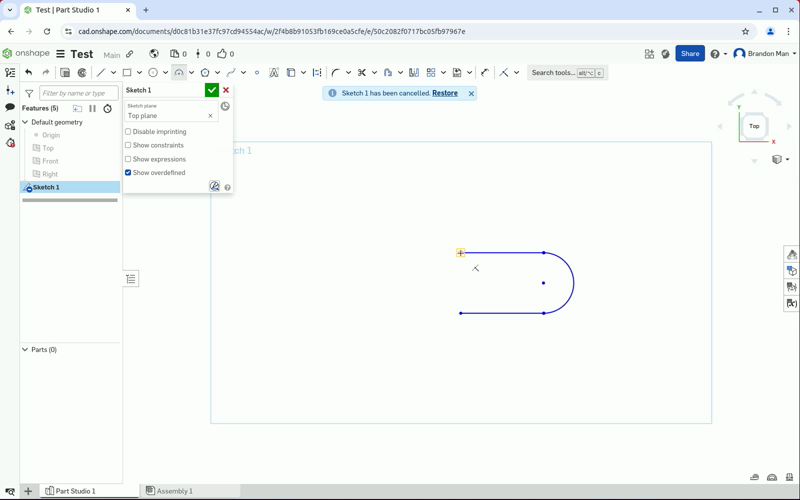
mouse_move(460, 313)
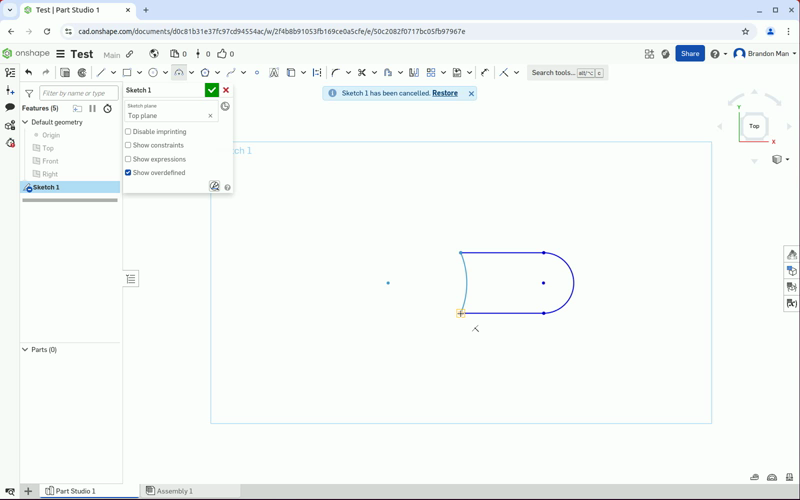
click(460, 313)
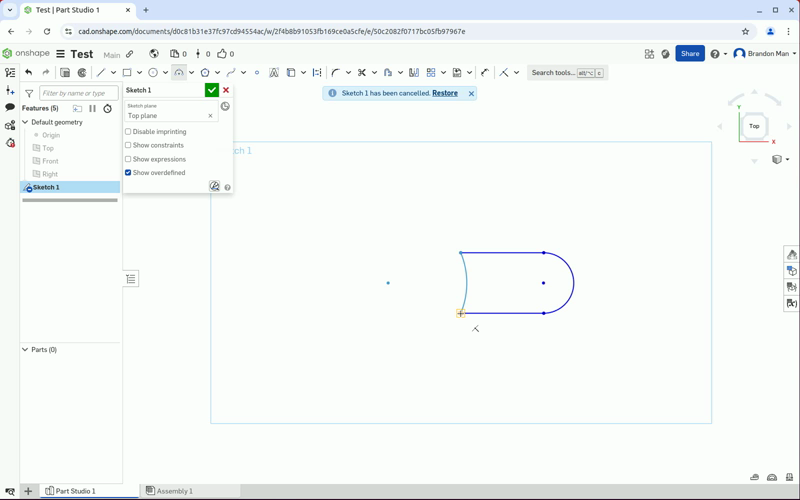
key_down(shift)
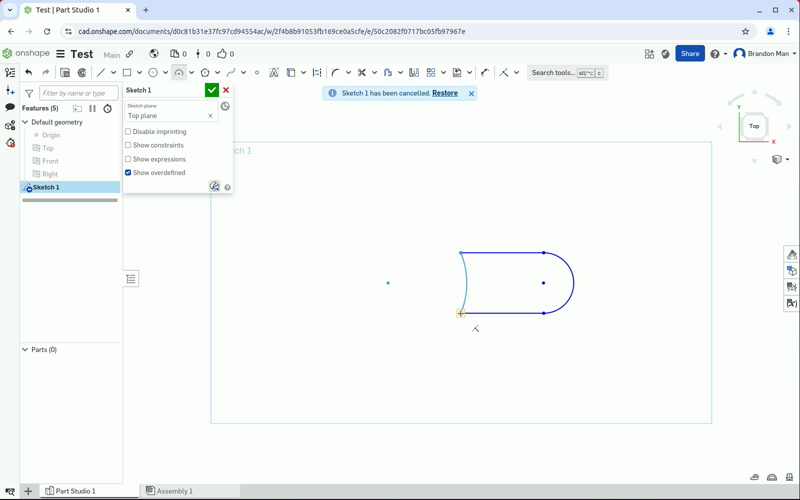
mouse_move(430, 283)
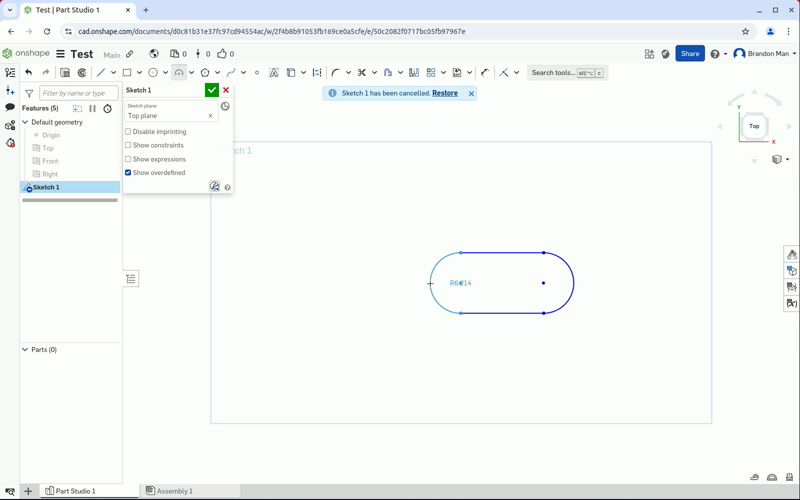
click(430, 283)
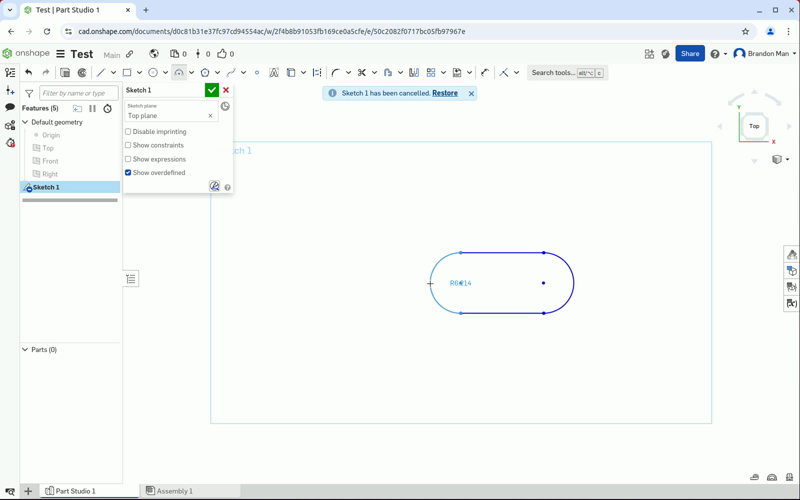
key_up(shift)
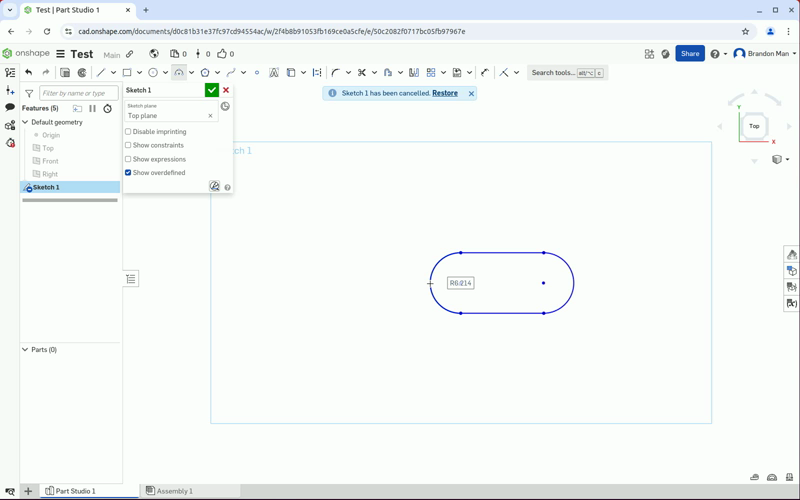
key(esc)
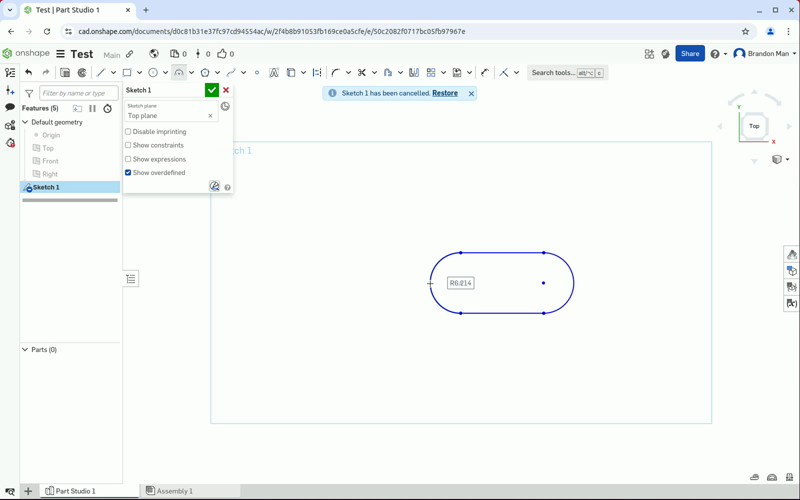
mouse_move(503, 290)
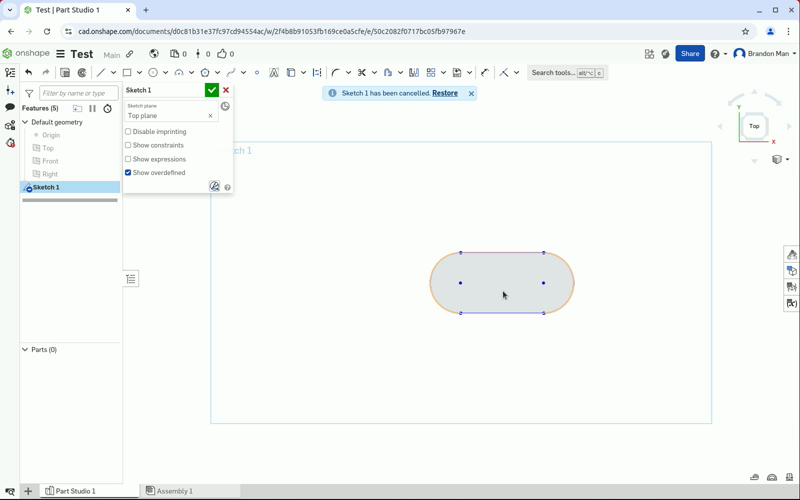
click(503, 290)
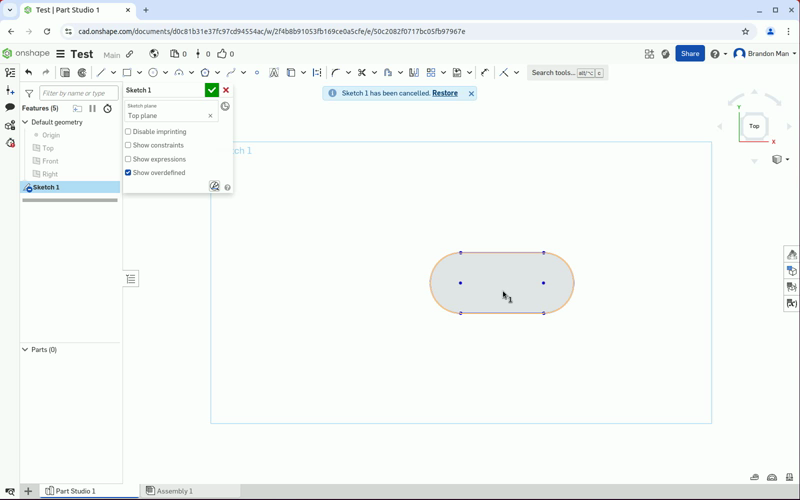
mouse_move(73, 352)
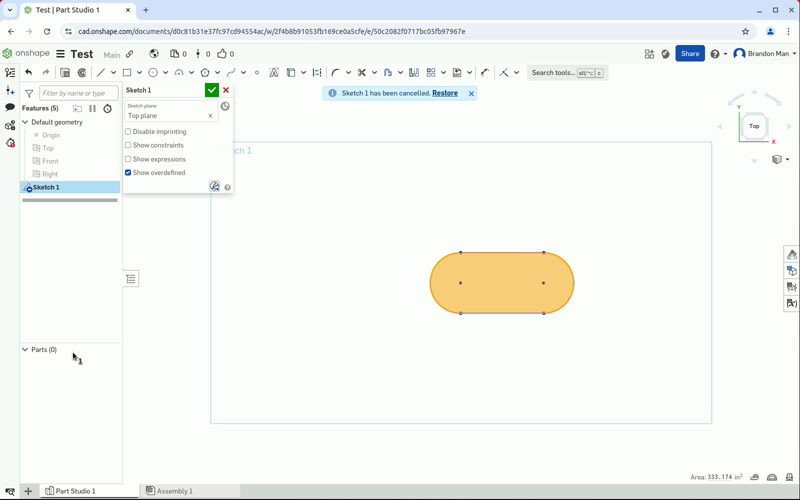
key(shift+y)
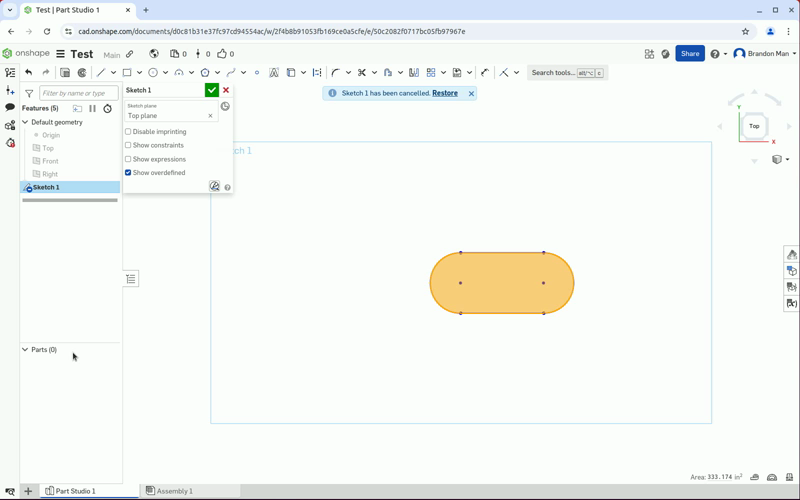
key(shift+e)
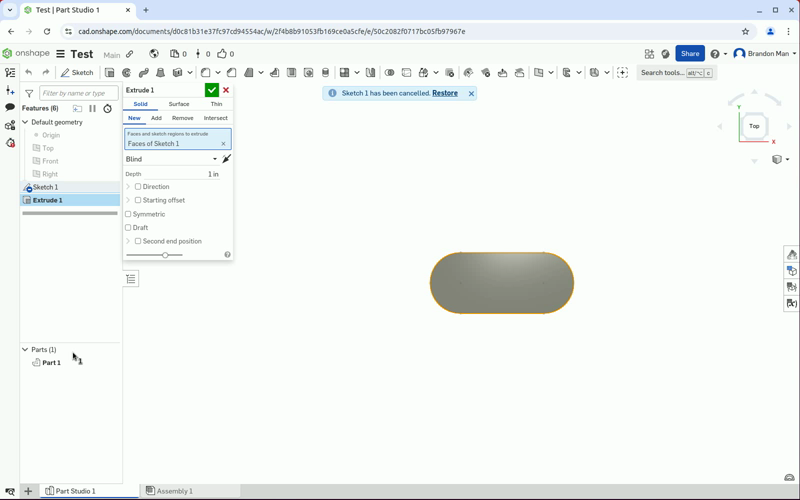
mouse_move(143, 106)
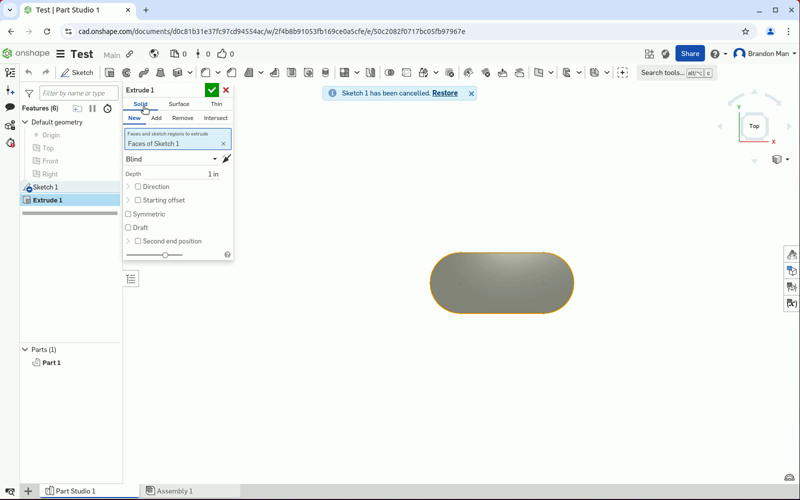
click(143, 106)
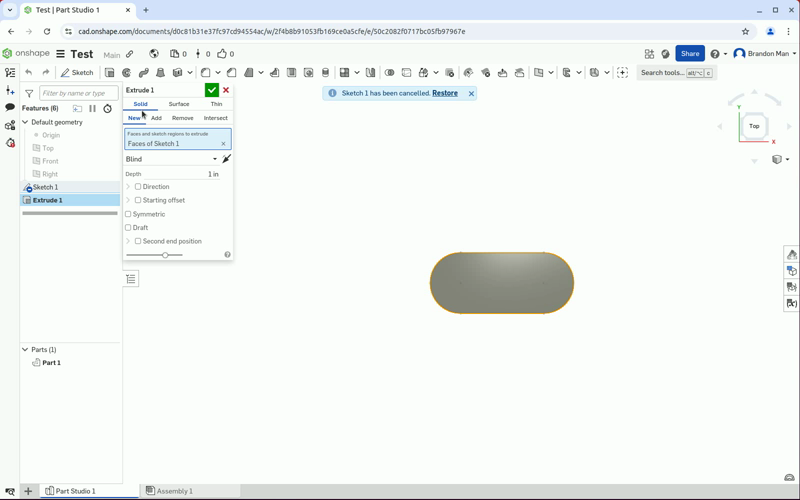
mouse_move(137, 120)
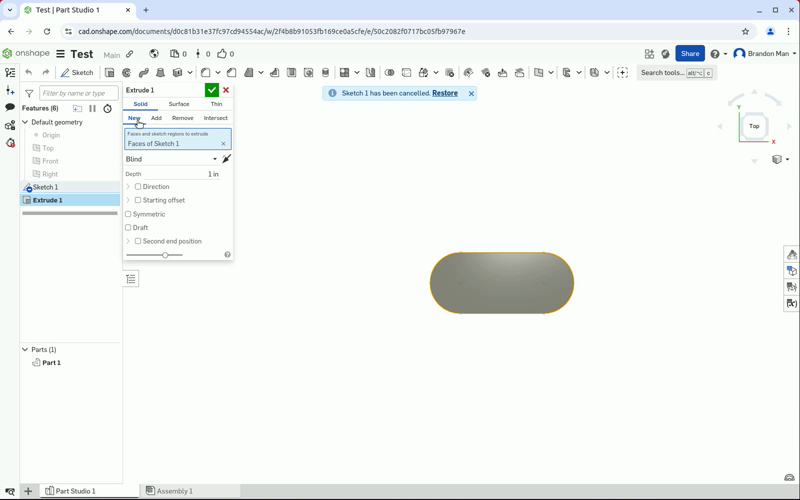
click(137, 120)
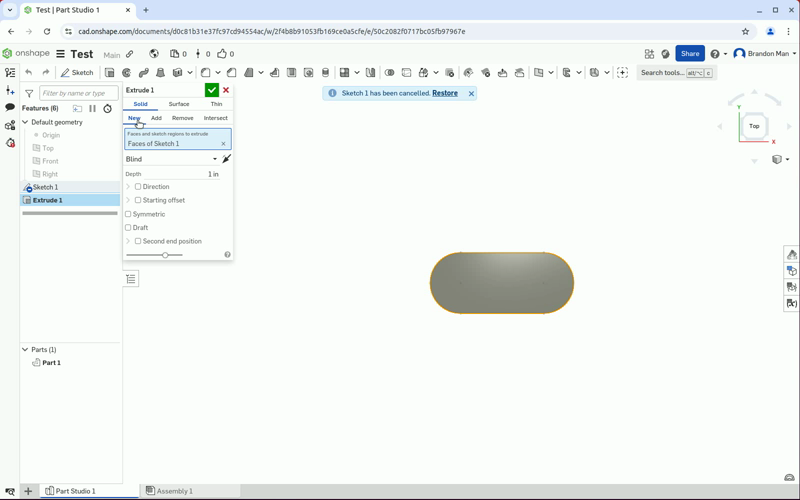
key(tab, 4)
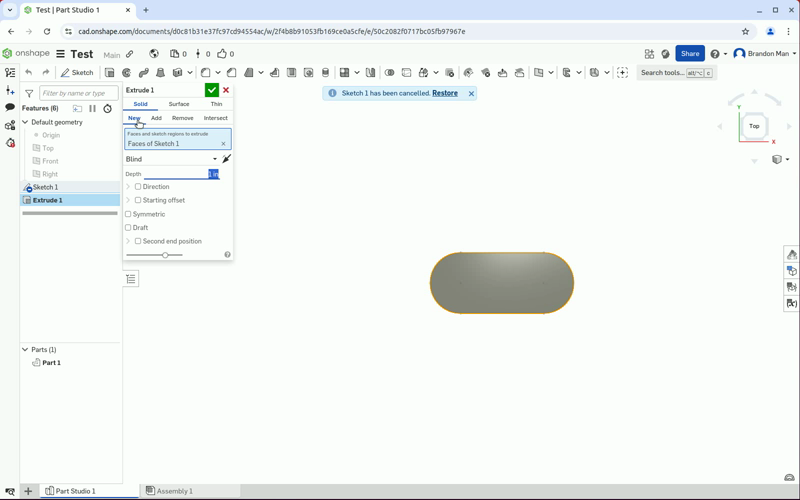
text(3.129)
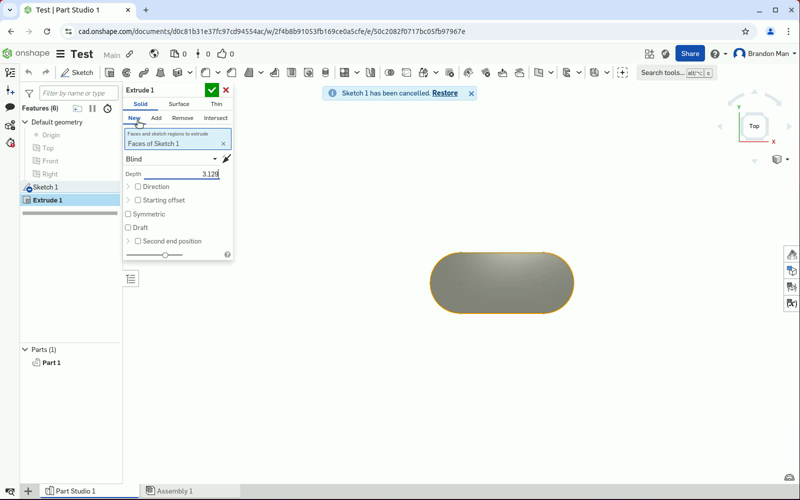
key(enter)
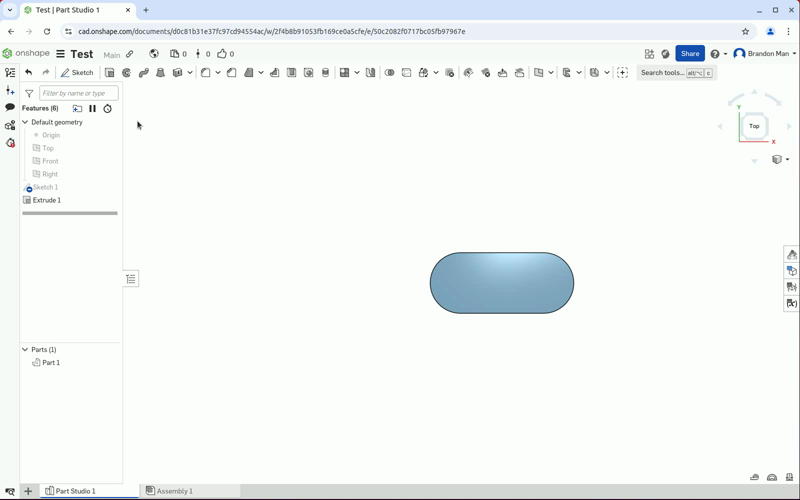
key(shift+h)
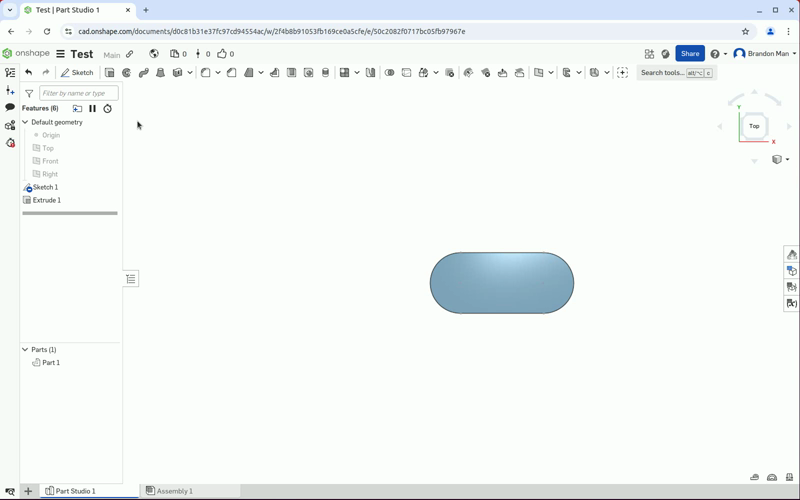
key(shift+h)
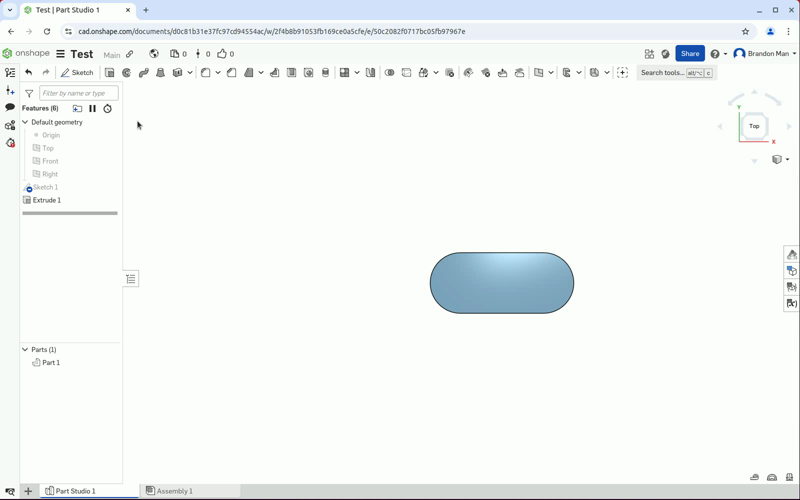
mouse_move(73, 189)
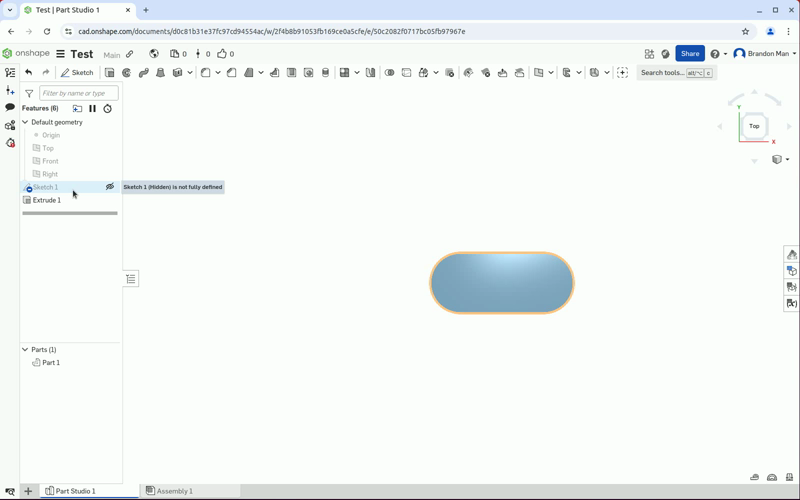
click(73, 189)
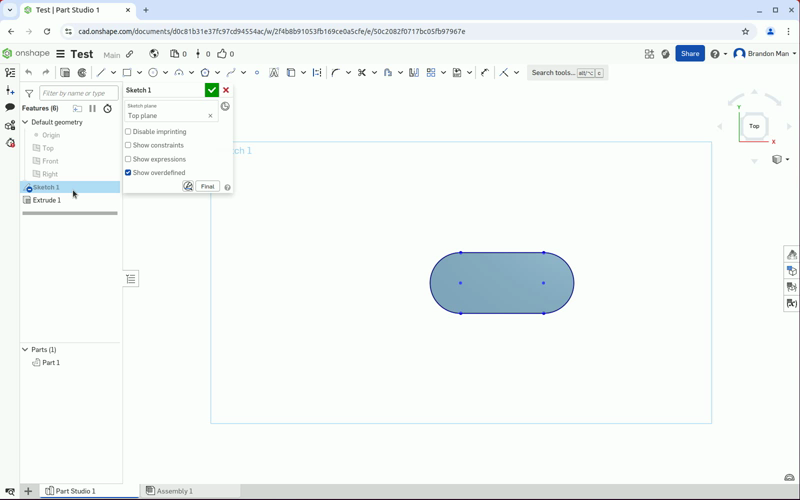
mouse_move(229, 92)
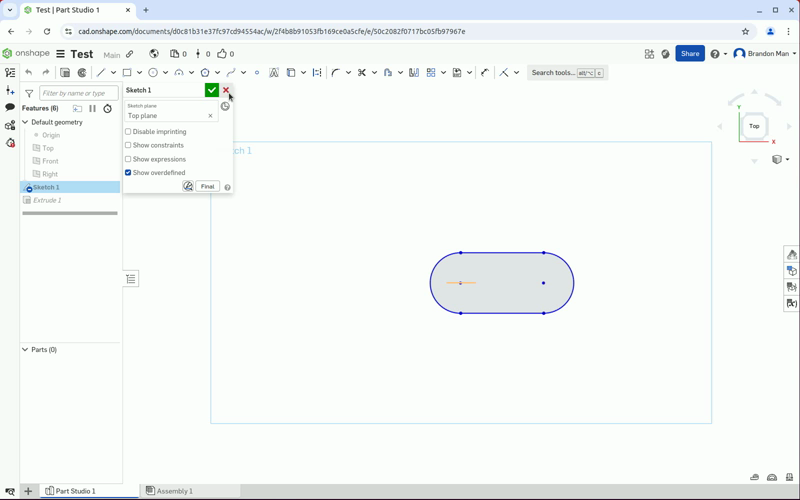
click(229, 92)
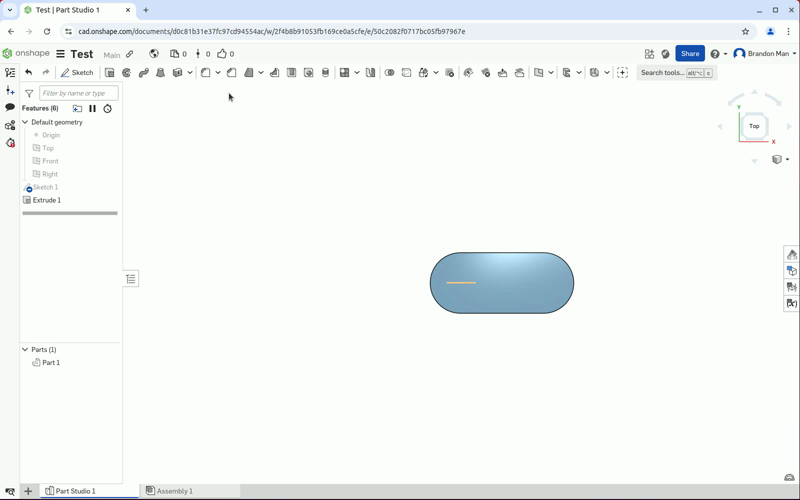
mouse_move(541, 75)
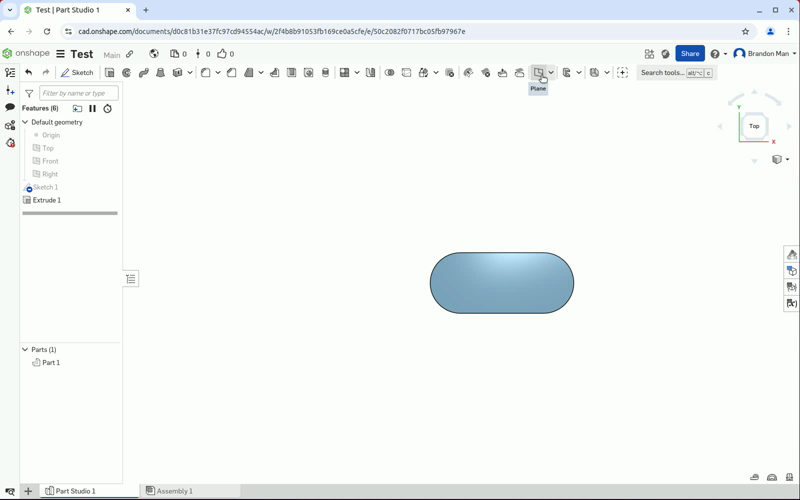
click(541, 75)
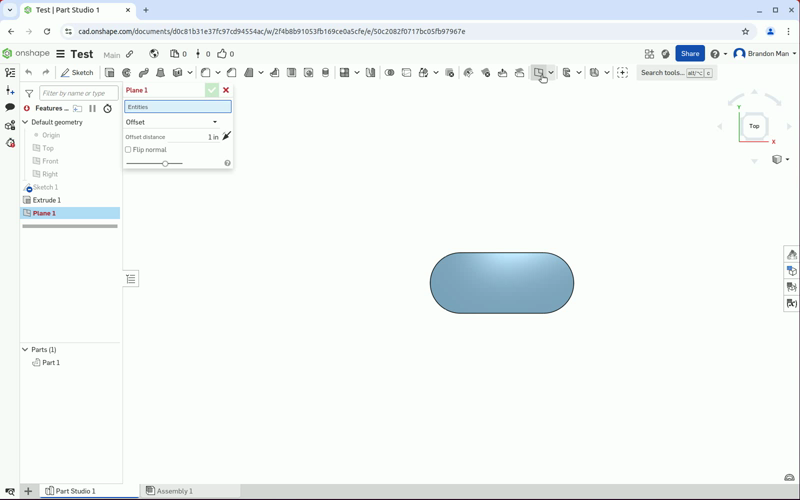
mouse_move(73, 150)
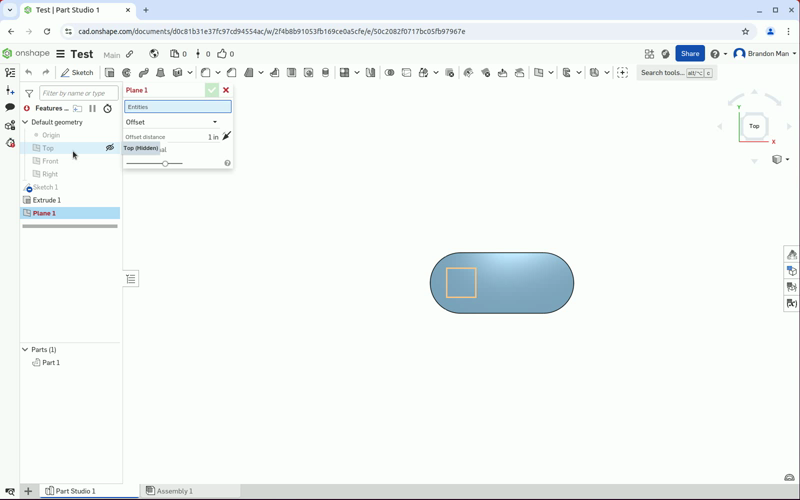
click(73, 150)
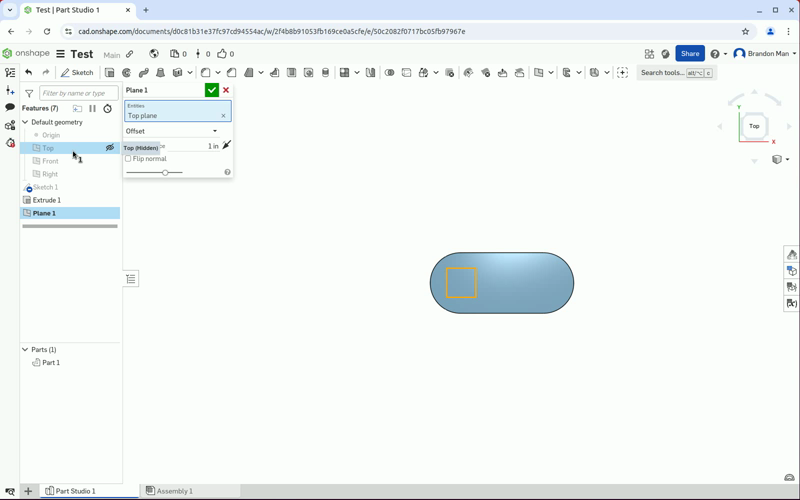
key(tab, 2)
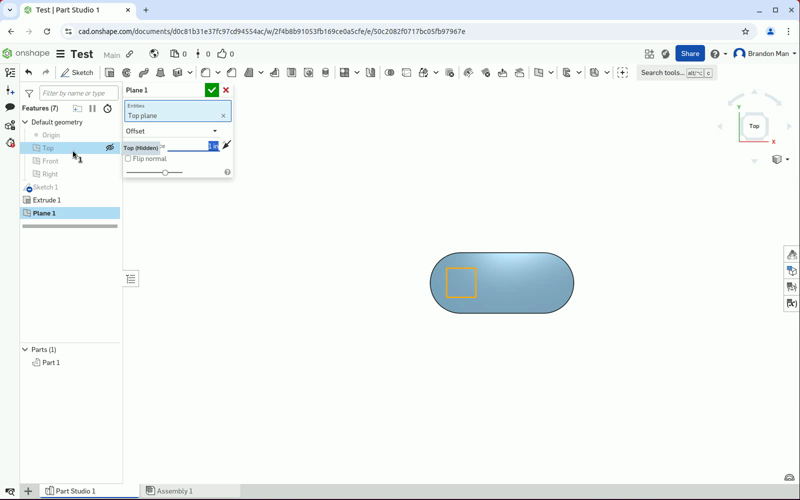
text(3.143)
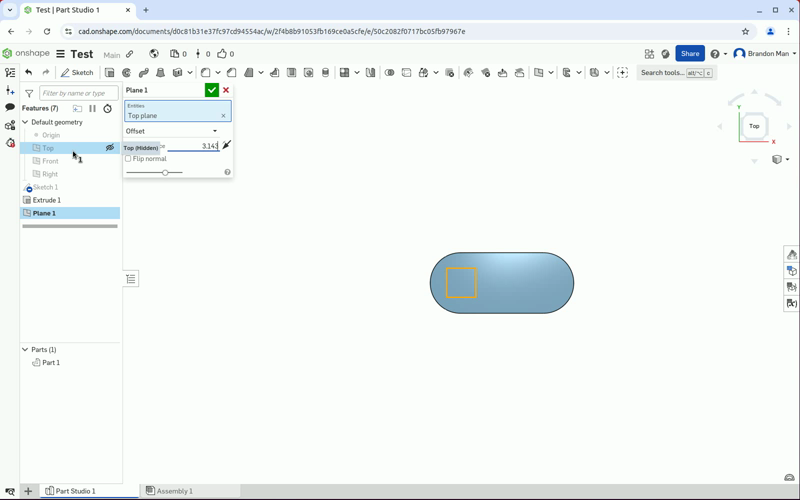
key(enter, 2)
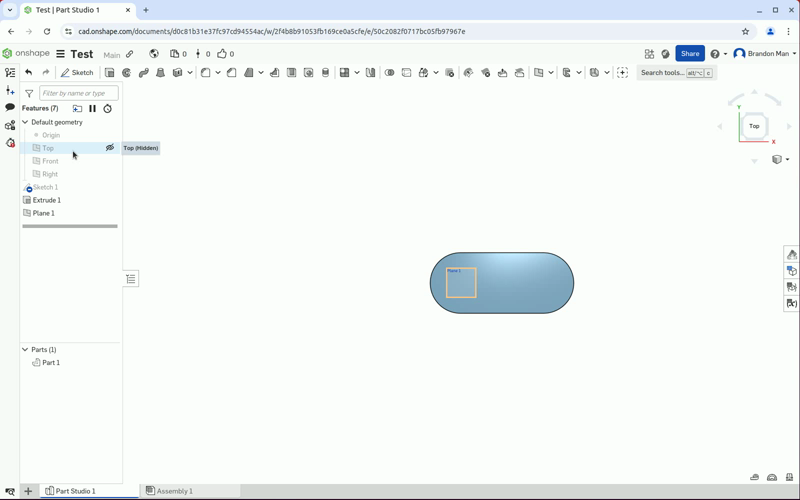
key(shift+s)
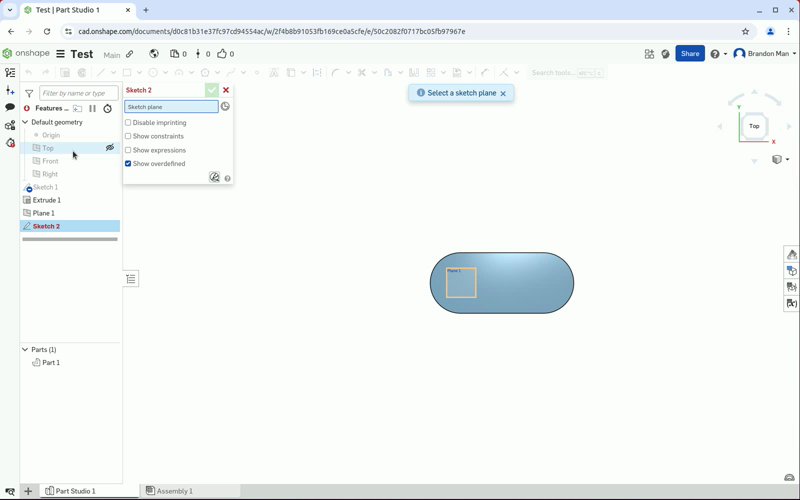
mouse_move(73, 215)
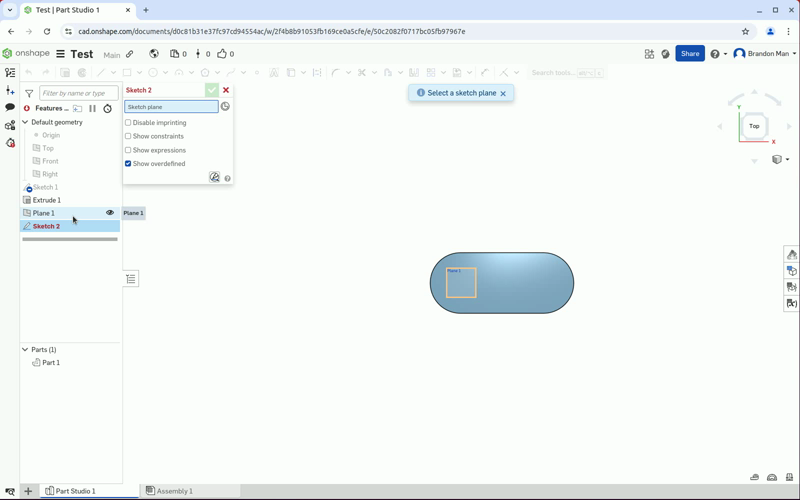
click(73, 215)
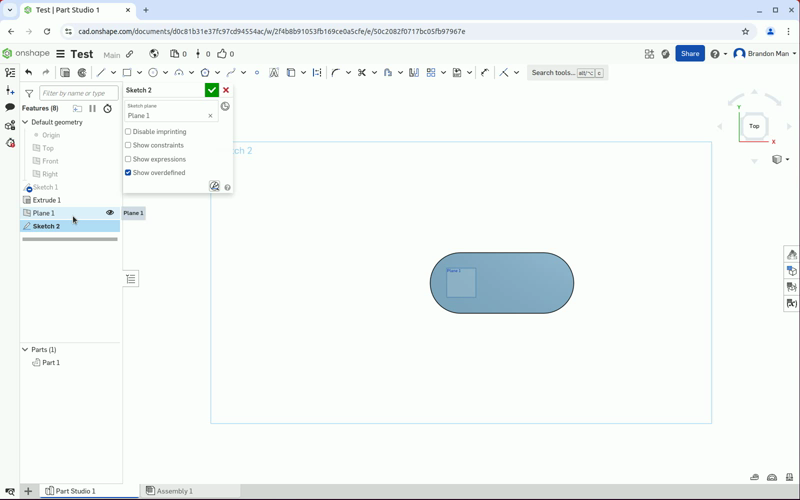
mouse_move(73, 352)
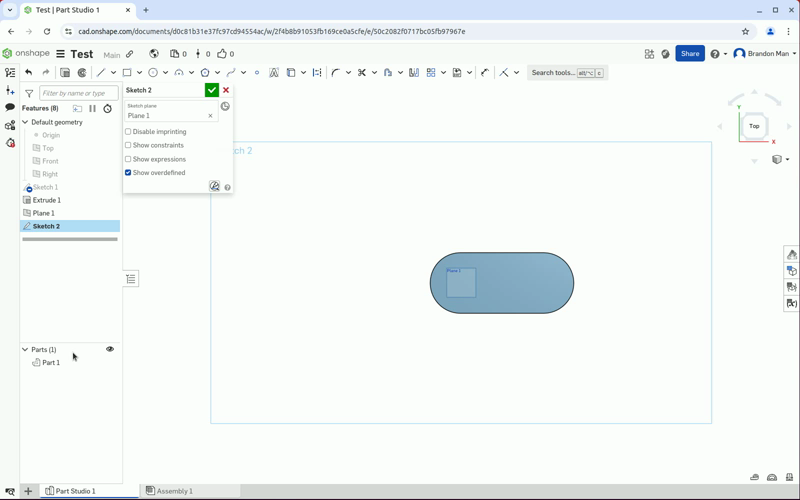
key(y)
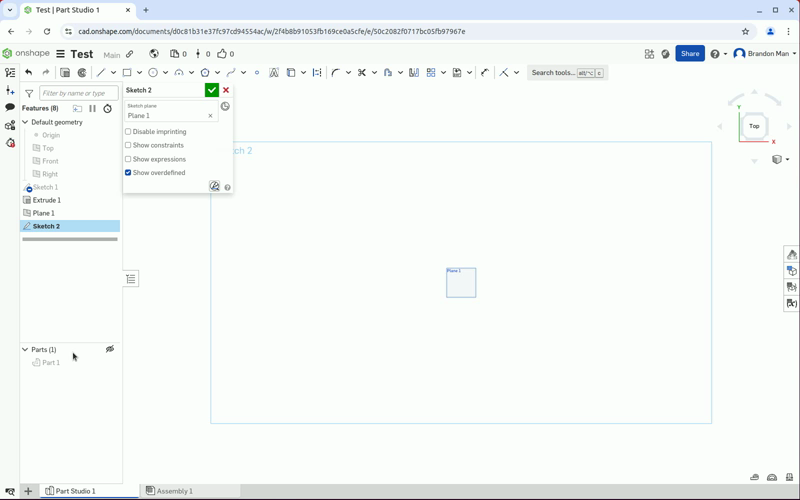
key(l)
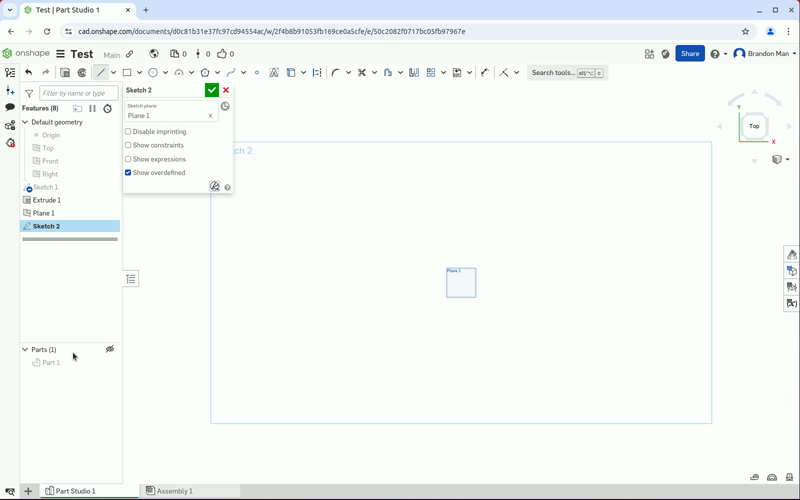
key_down(shift)
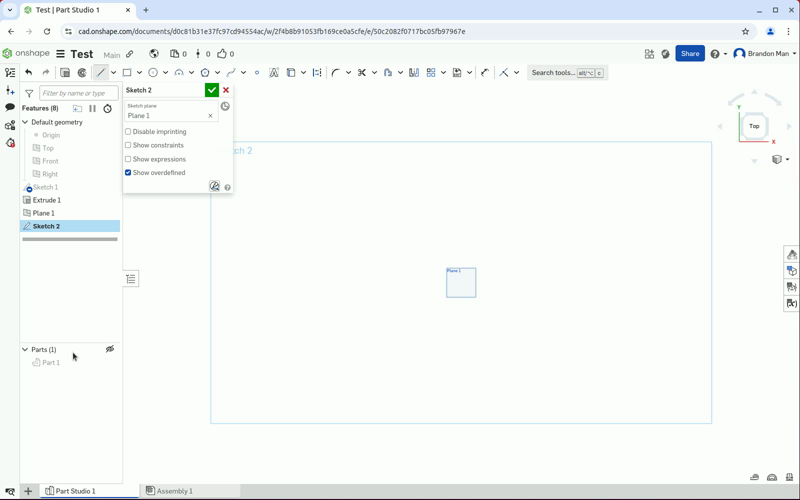
mouse_move(460, 313)
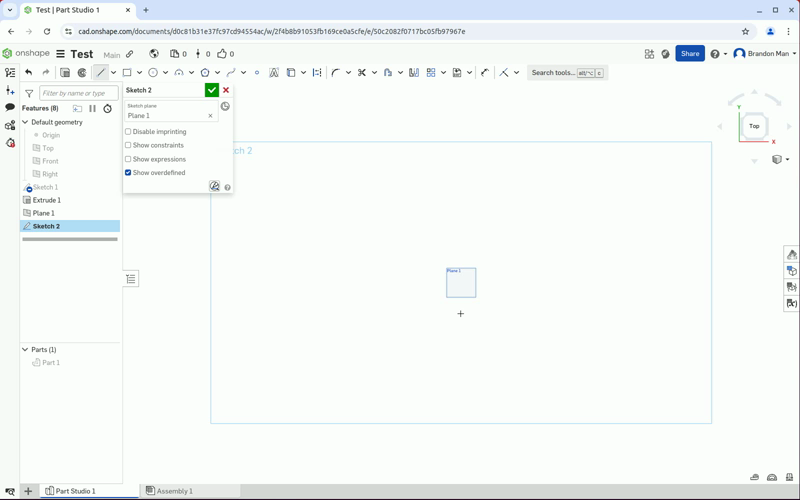
click(460, 313)
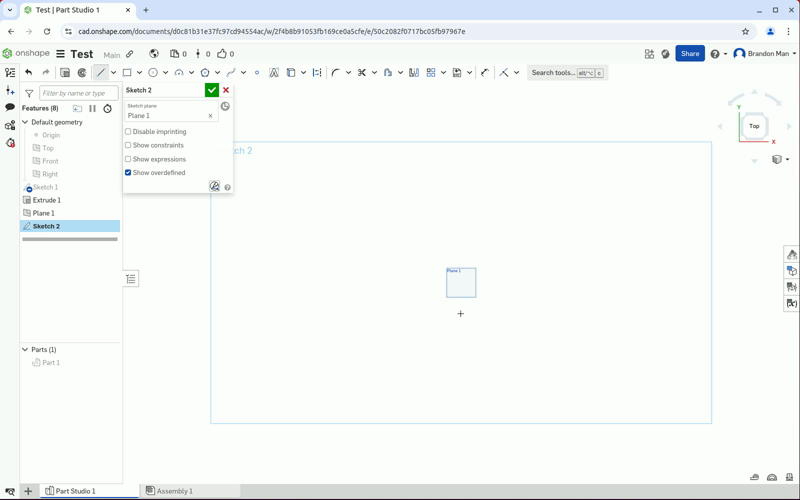
key_up(shift)
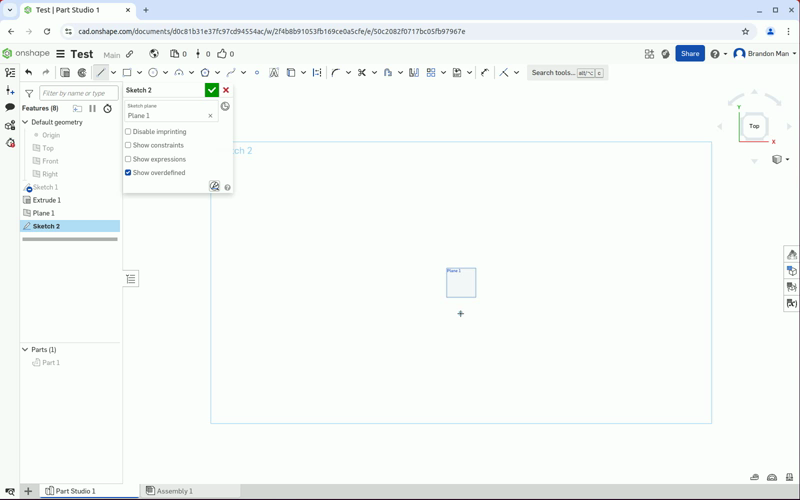
key_down(shift)
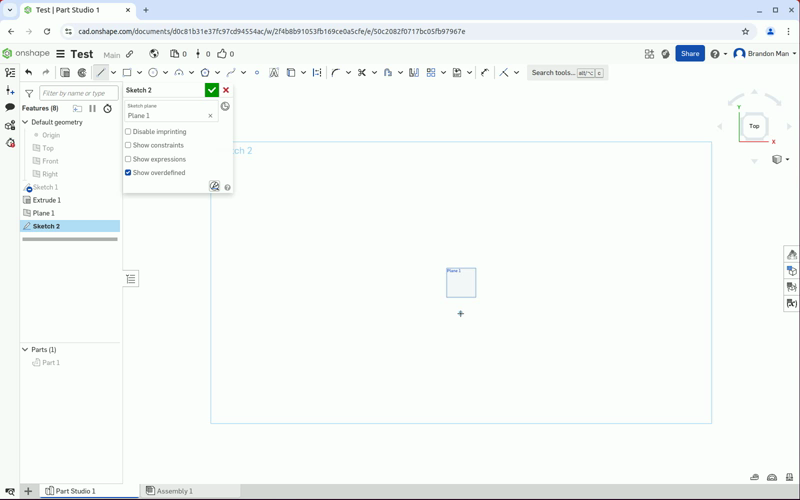
mouse_move(490, 313)
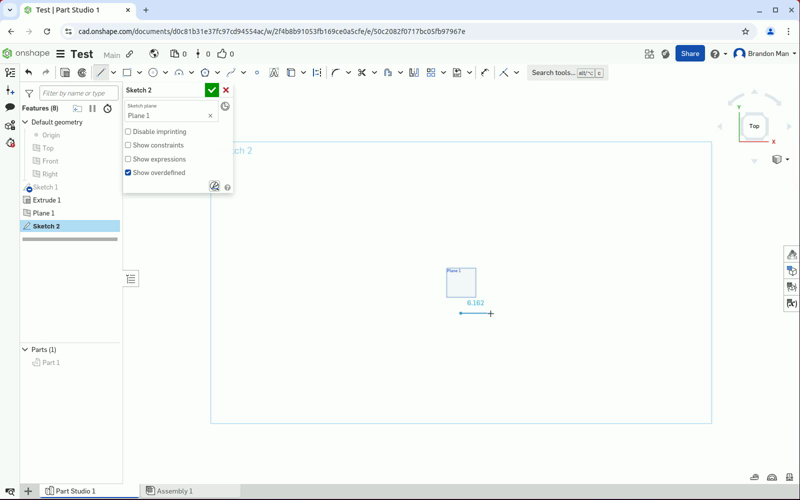
mouse_move(464, 313)
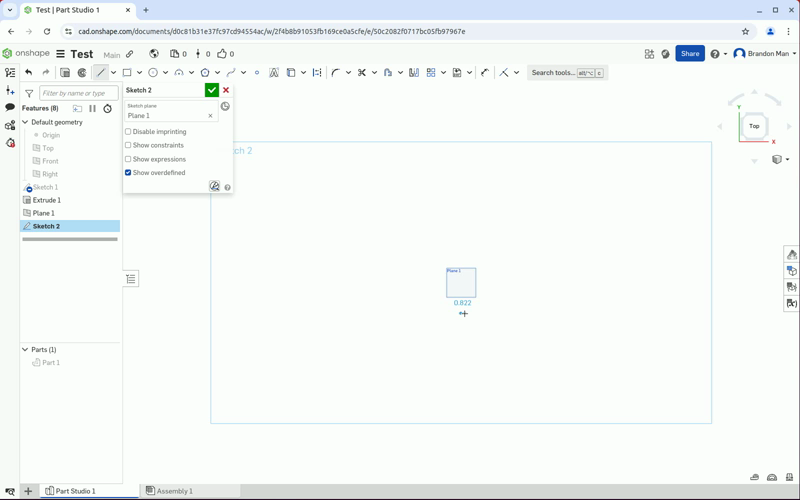
scroll(6)
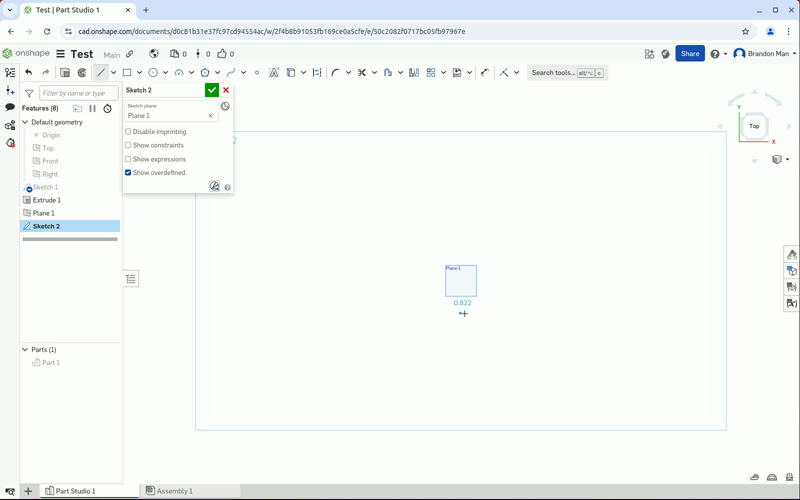
scroll(6)
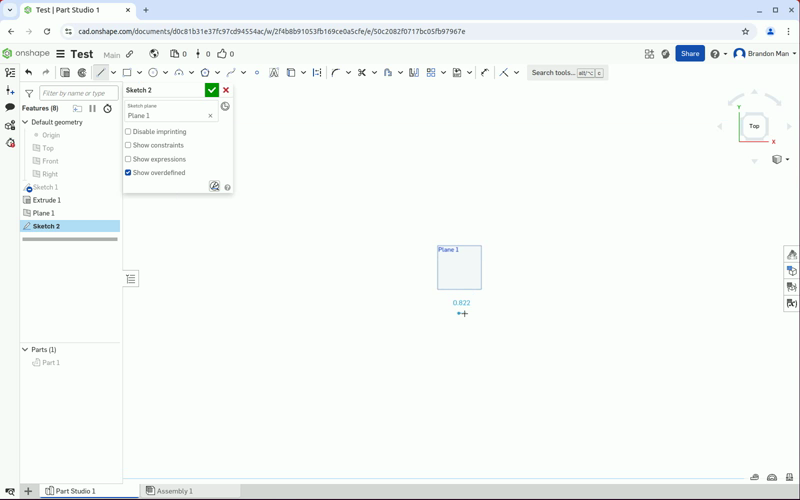
scroll(6)
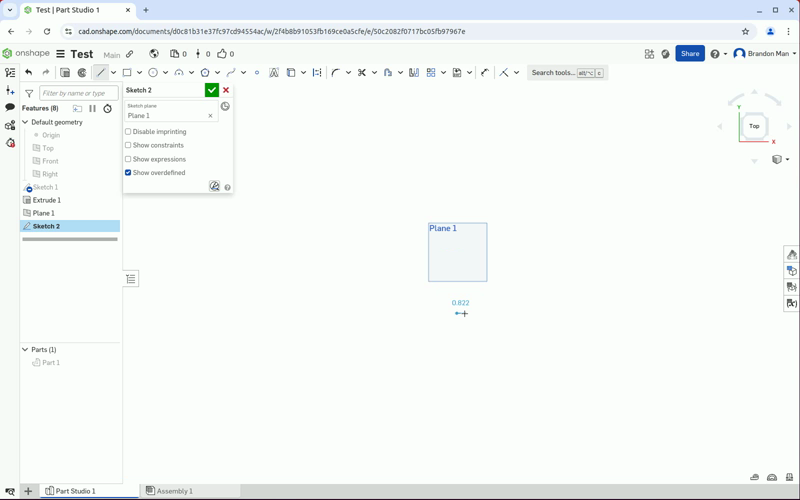
scroll(6)
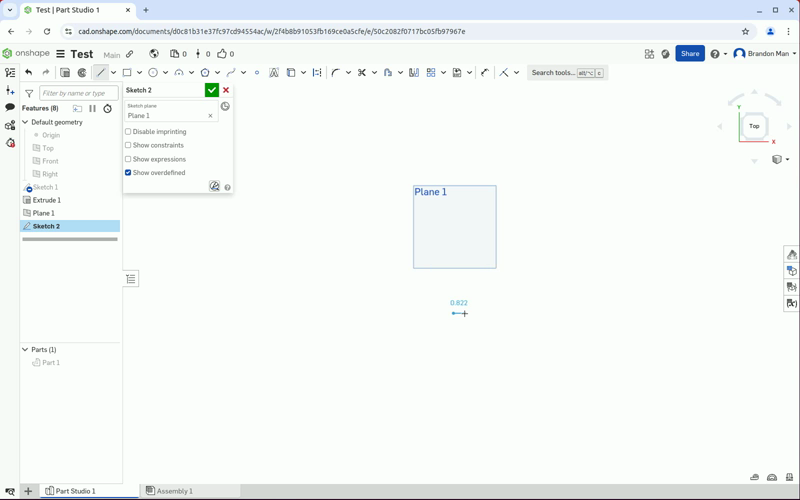
scroll(6)
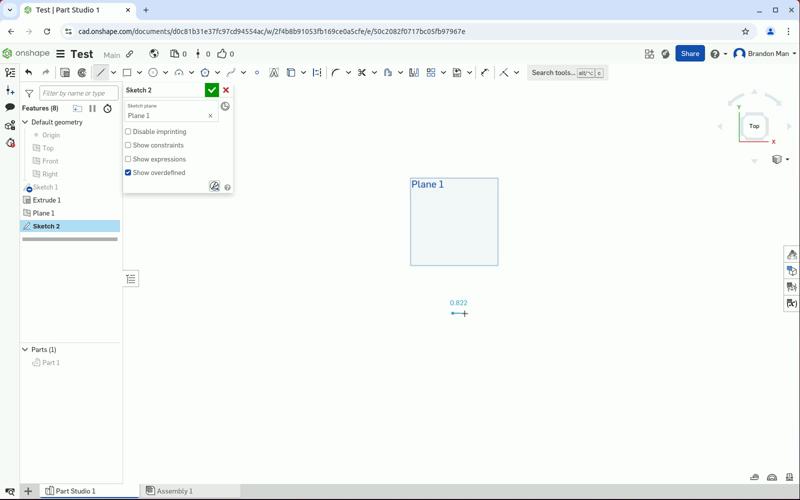
scroll(6)
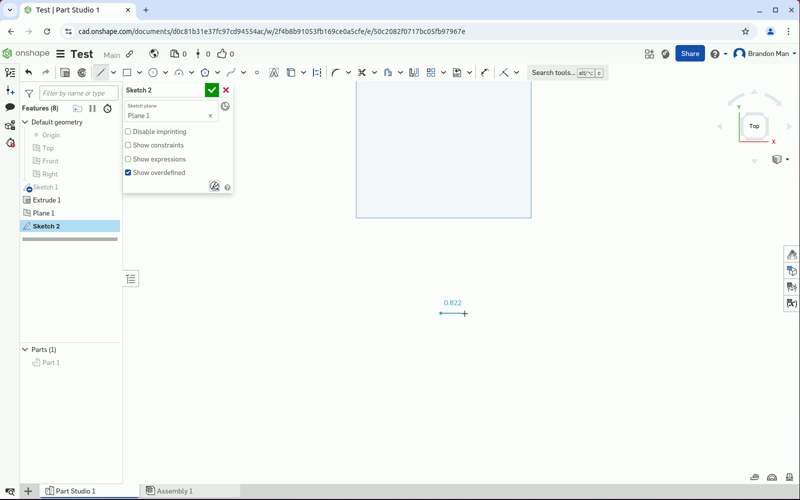
scroll(6)
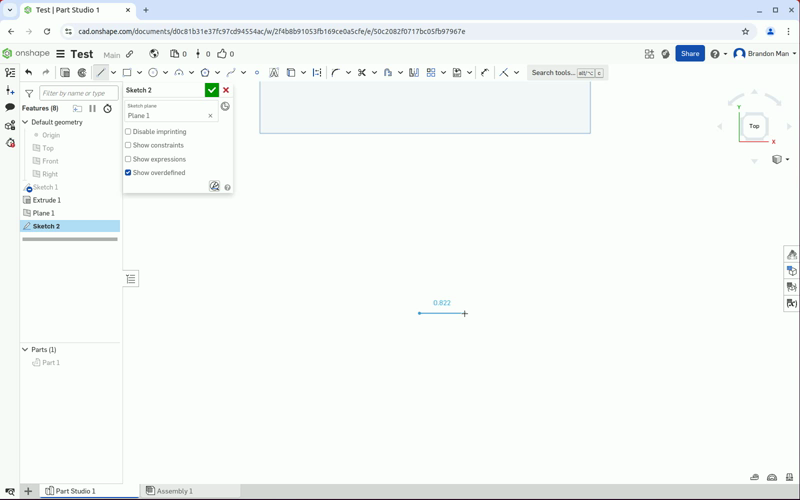
click(464, 313)
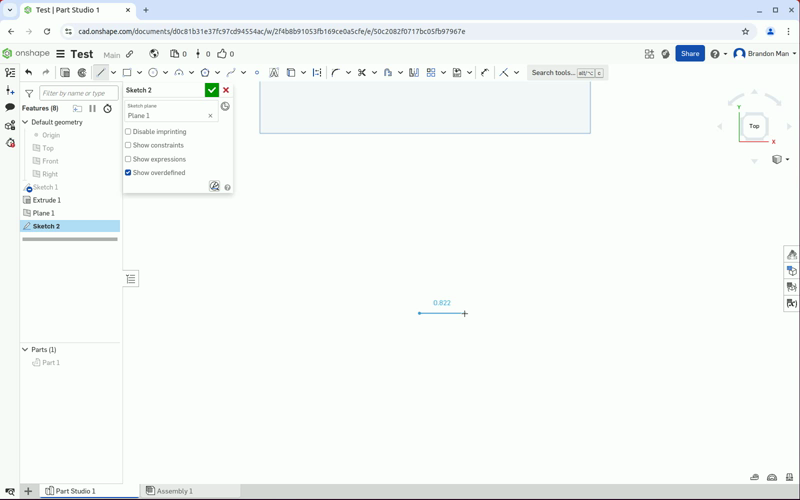
scroll(-6)
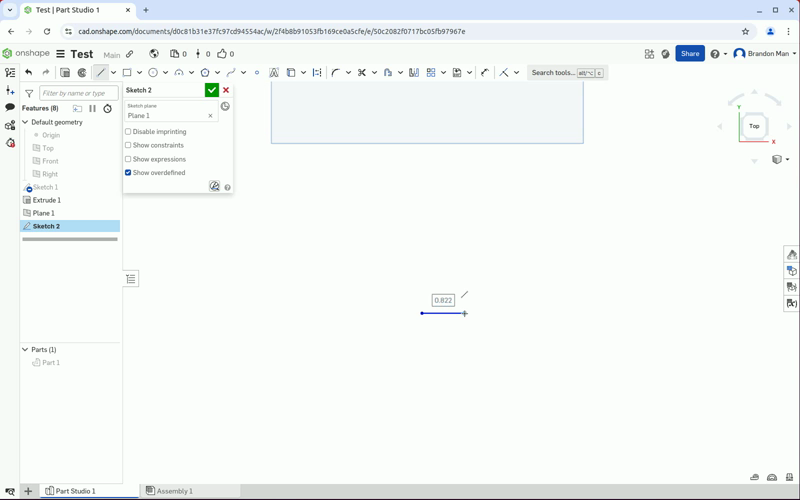
scroll(-6)
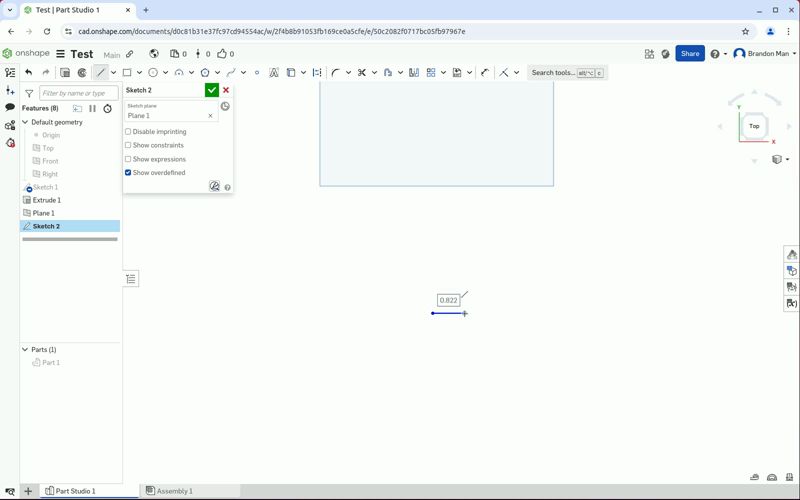
scroll(-6)
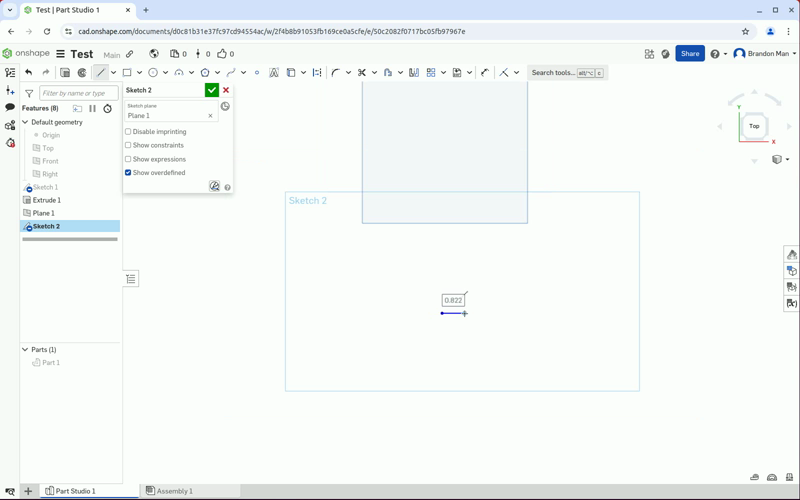
scroll(-6)
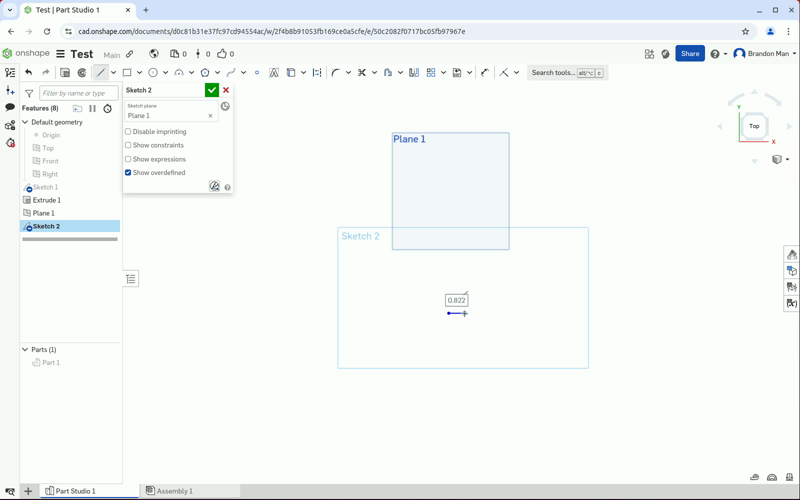
scroll(-6)
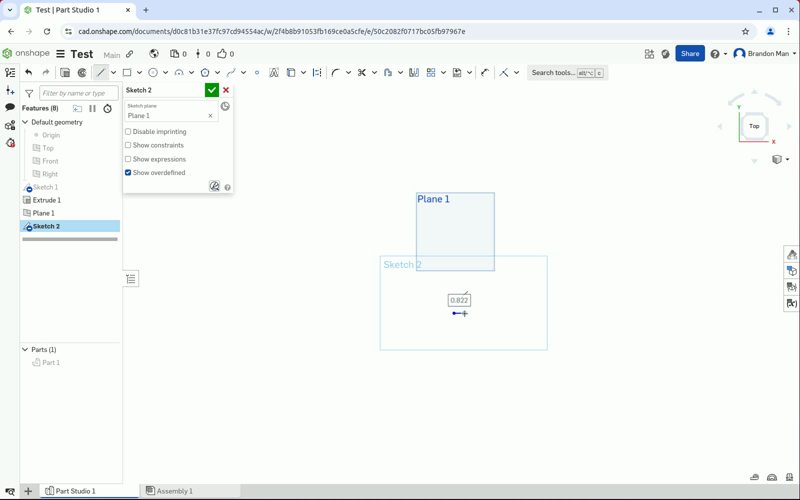
scroll(-6)
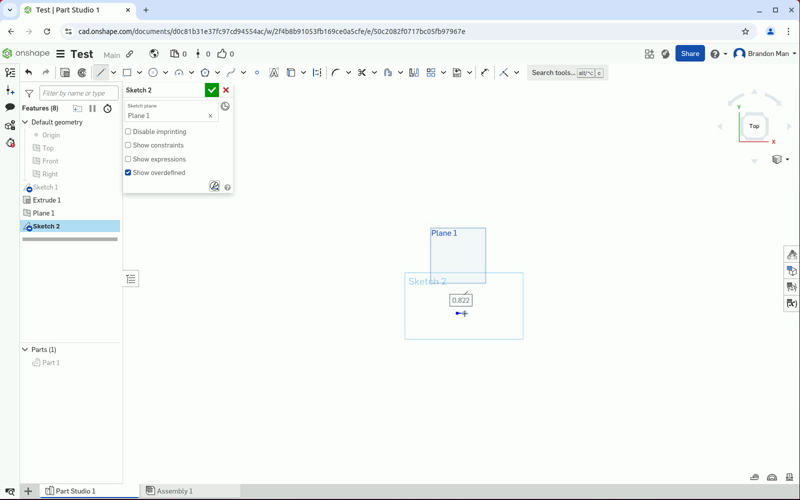
scroll(-6)
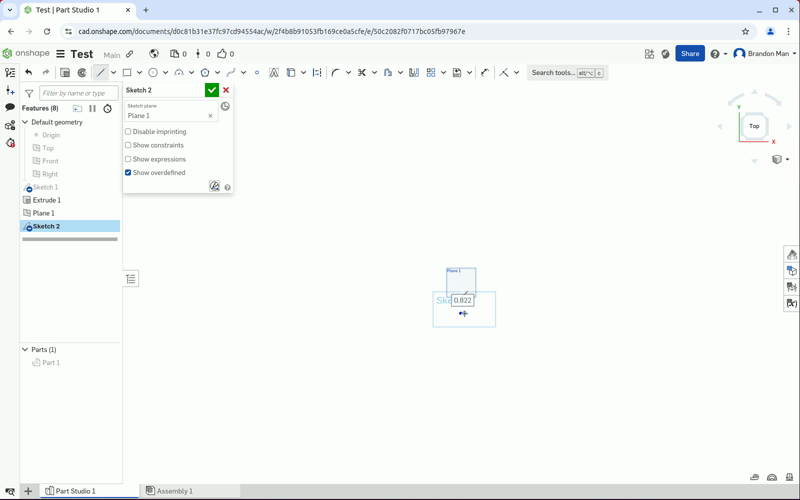
key_up(shift)
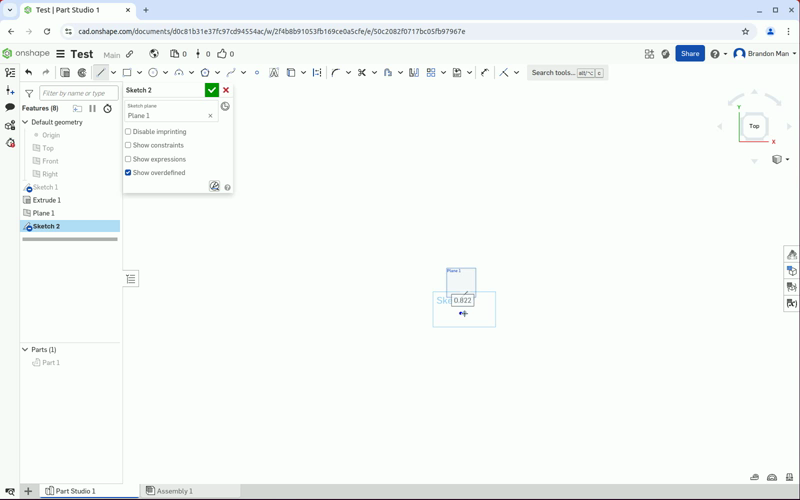
key(esc)
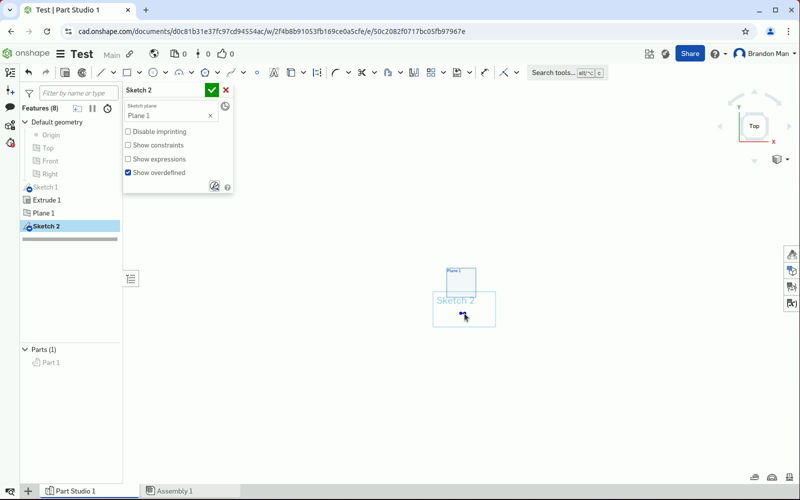
key(a)
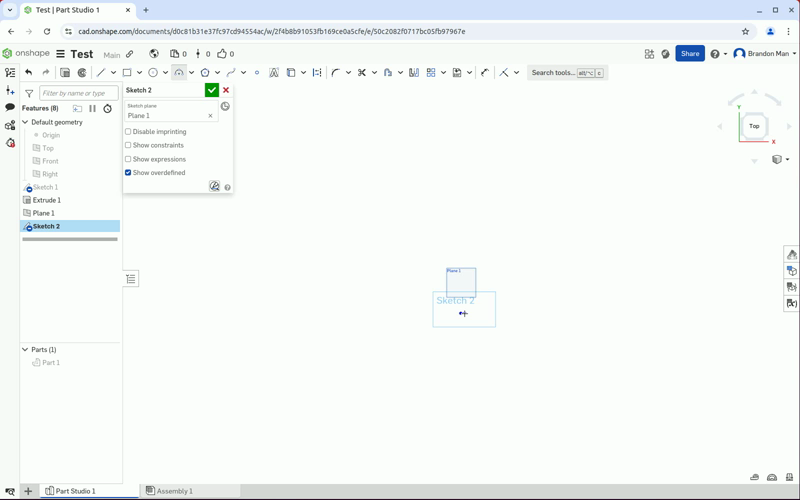
mouse_move(464, 313)
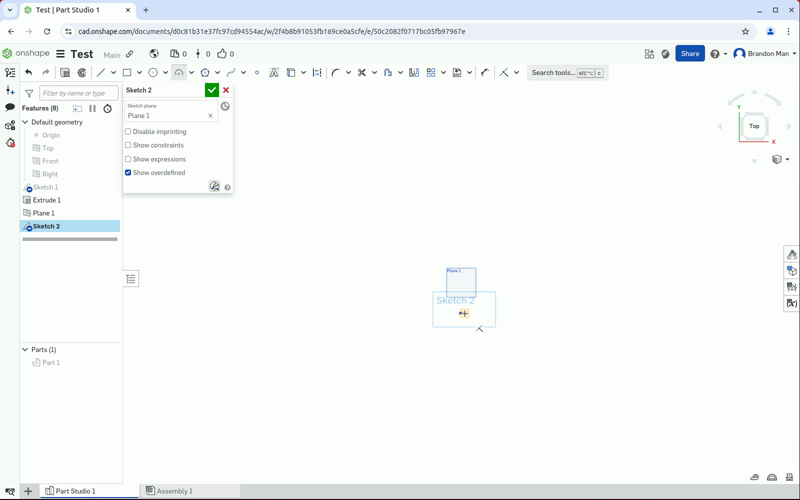
scroll(6)
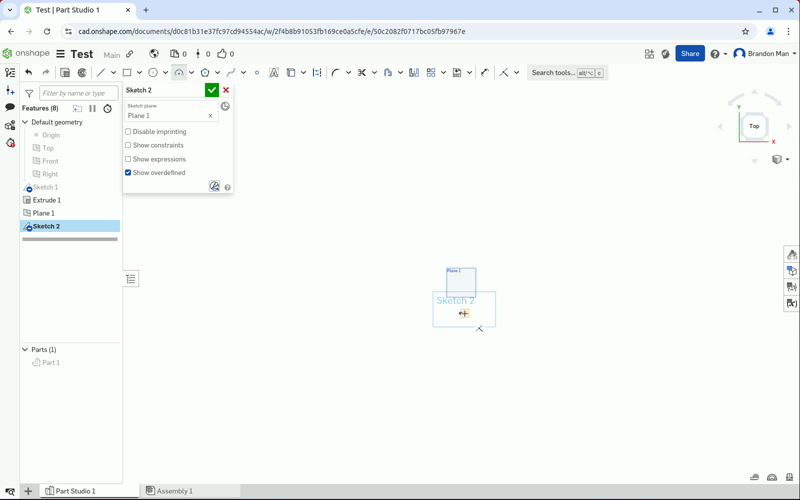
scroll(6)
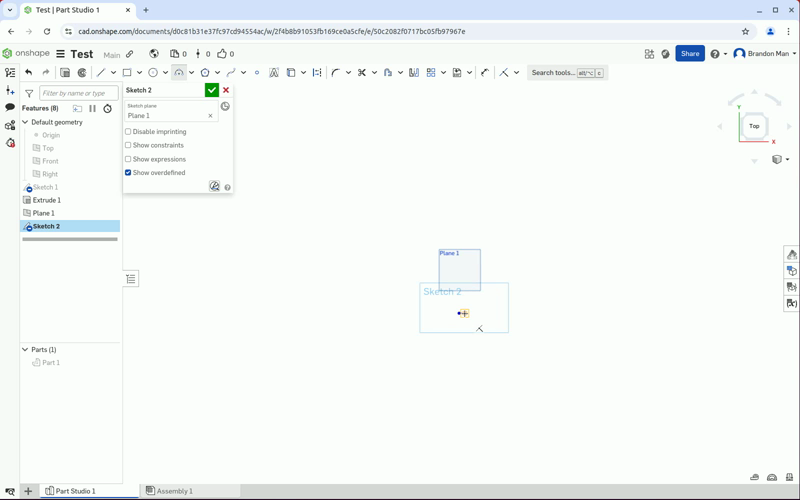
scroll(6)
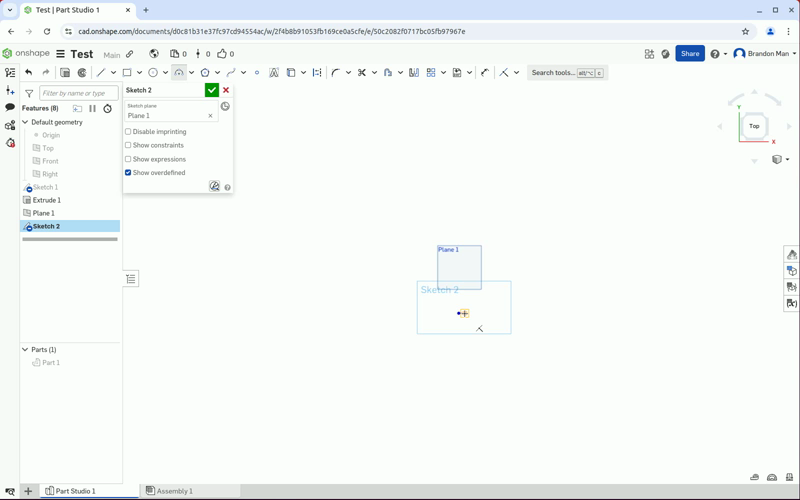
scroll(6)
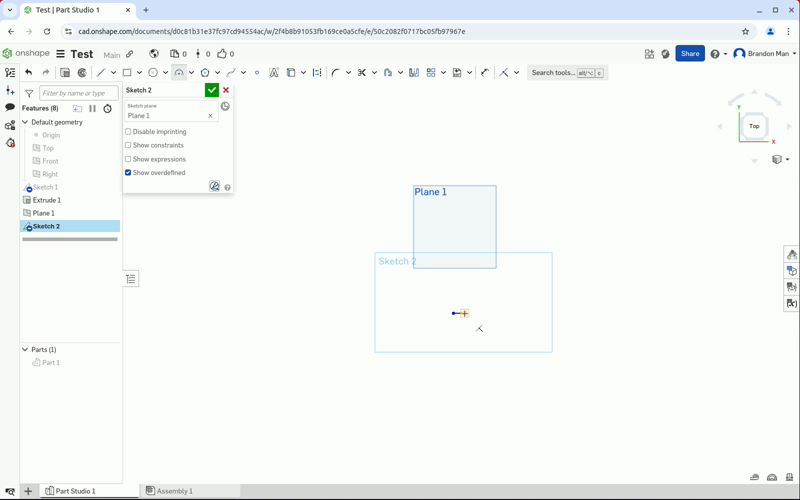
scroll(6)
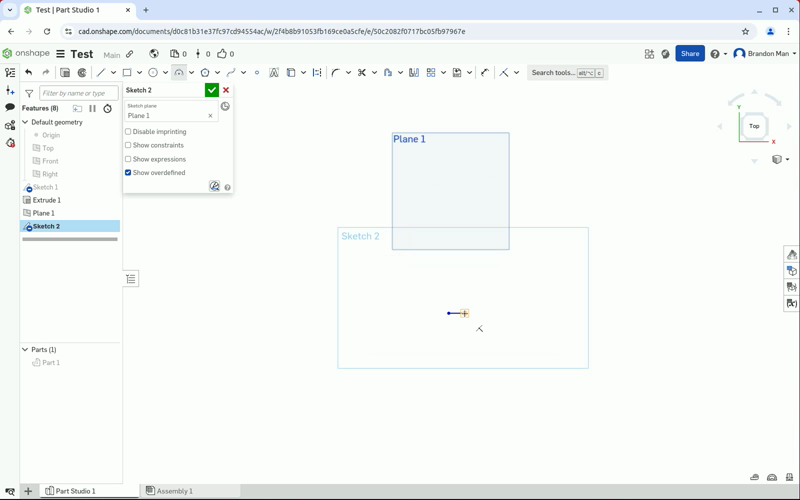
scroll(6)
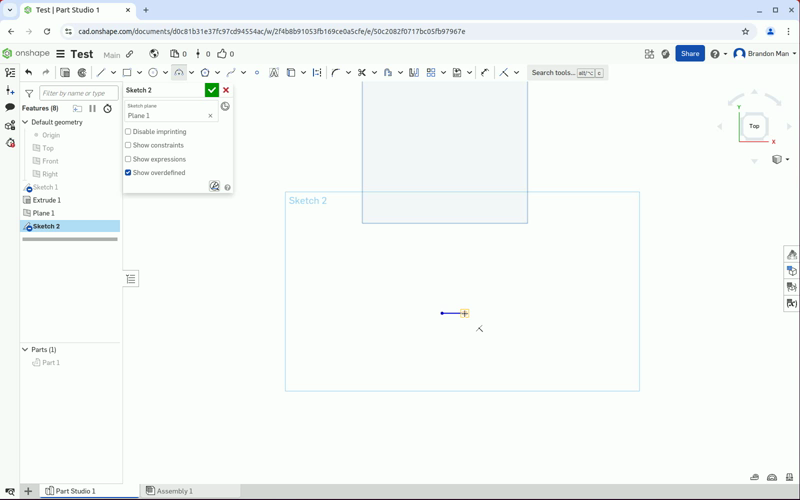
scroll(6)
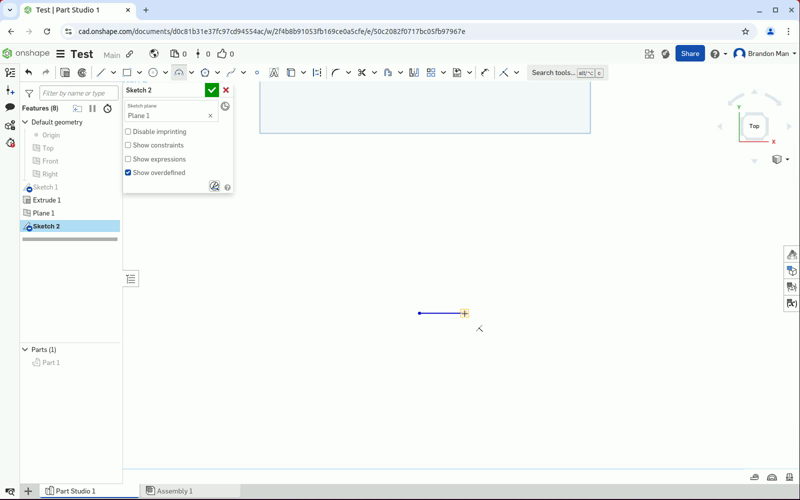
click(464, 313)
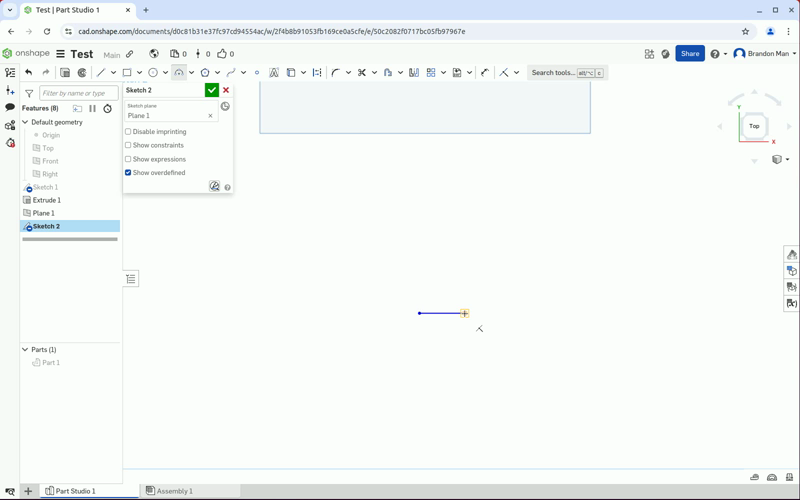
scroll(-6)
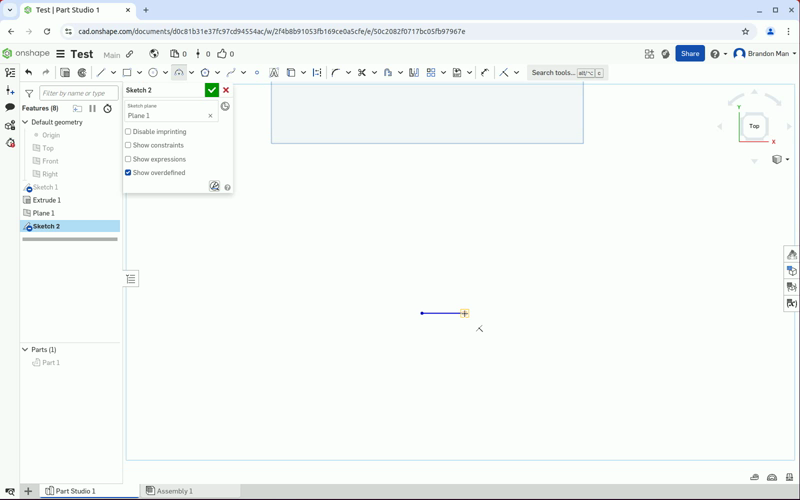
scroll(-6)
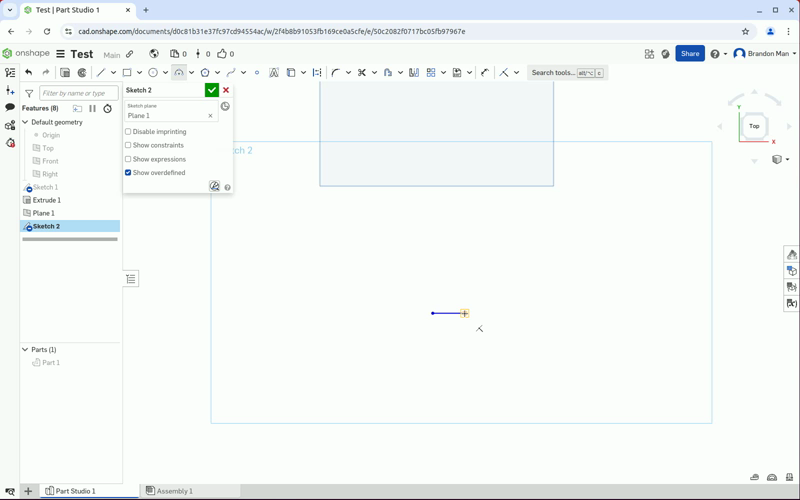
scroll(-6)
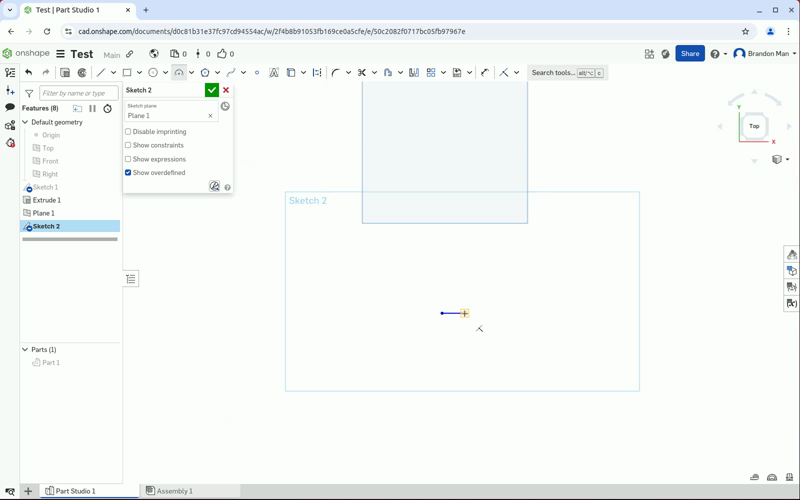
scroll(-6)
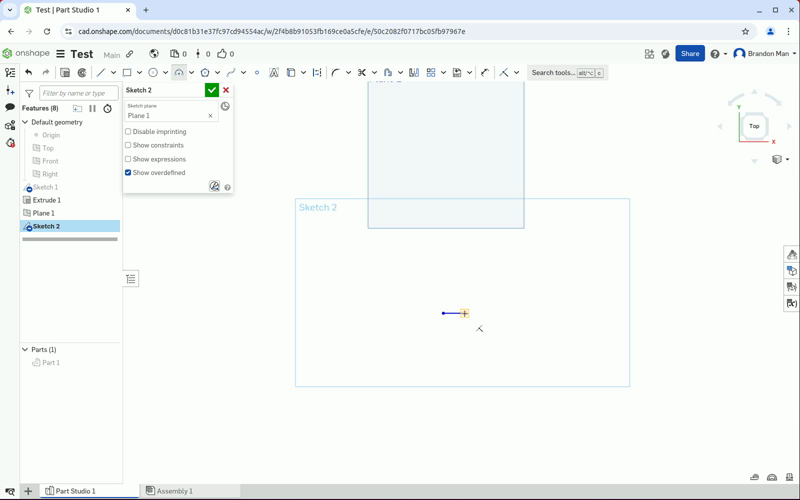
scroll(-6)
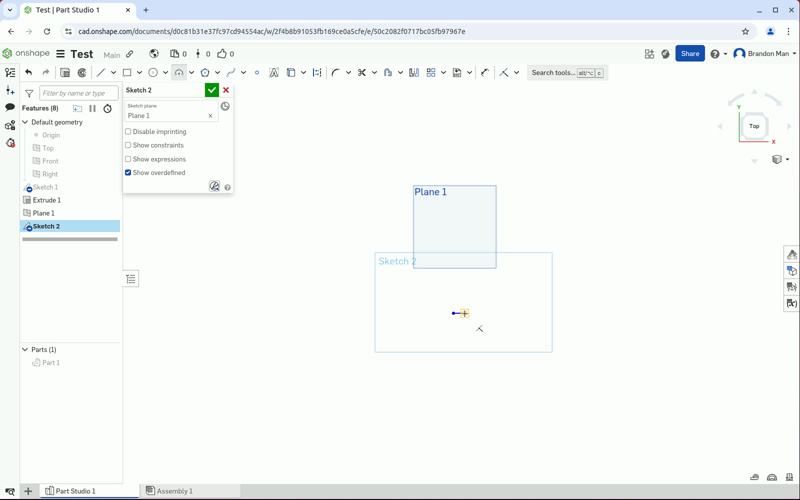
scroll(-6)
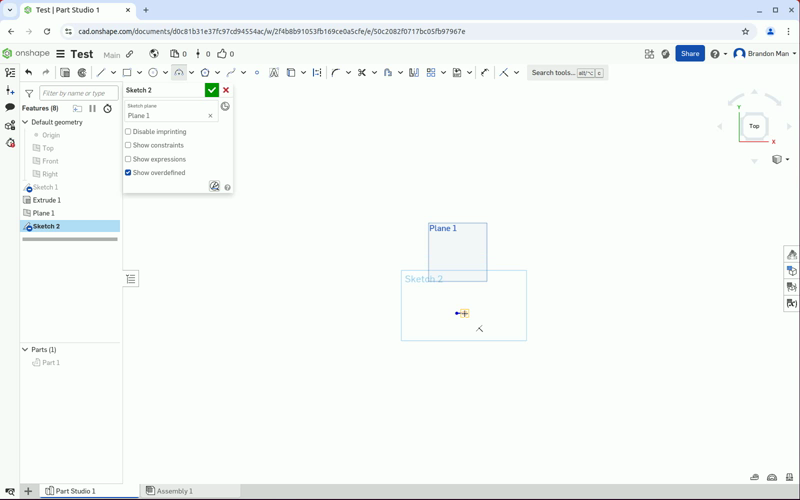
scroll(-6)
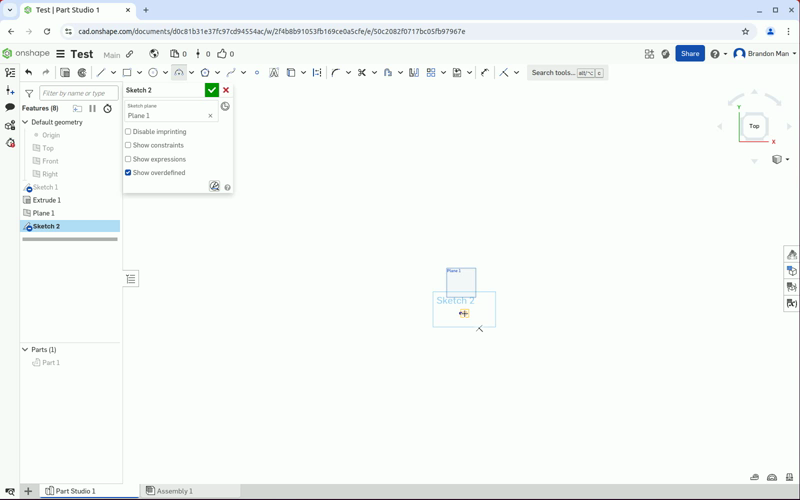
key_down(shift)
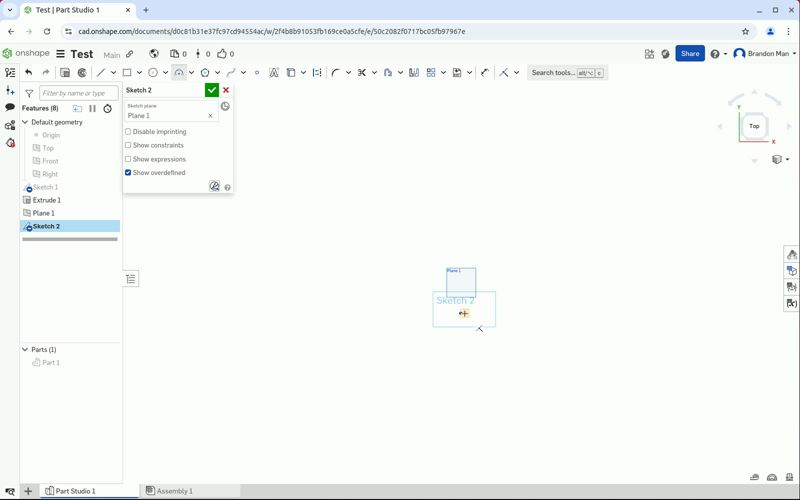
mouse_move(464, 252)
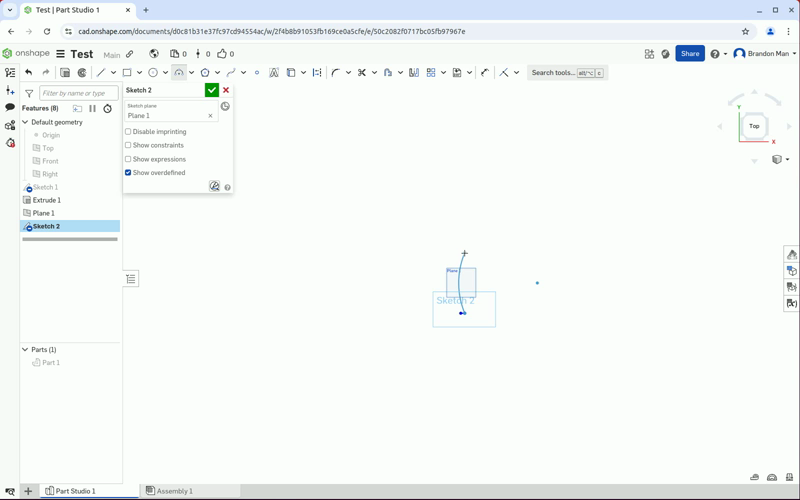
click(464, 252)
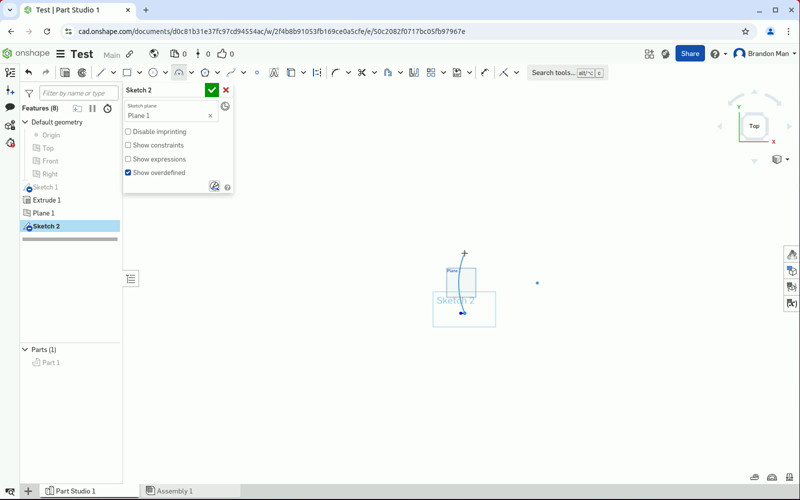
mouse_move(491, 283)
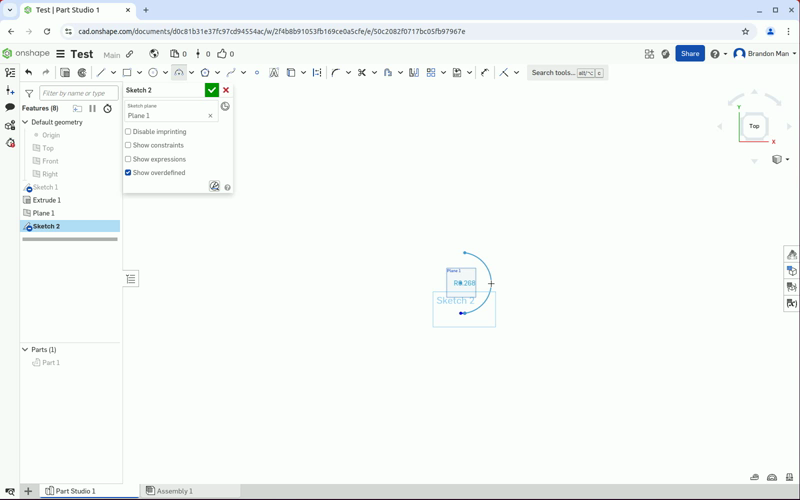
click(491, 283)
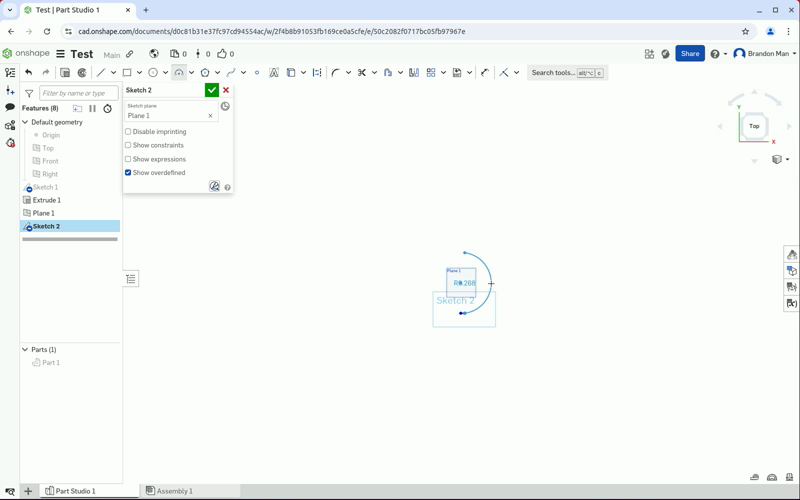
key_up(shift)
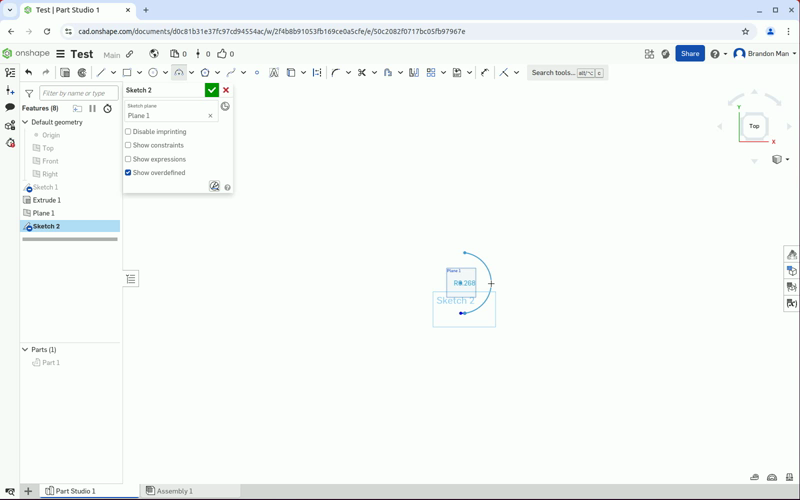
key(esc)
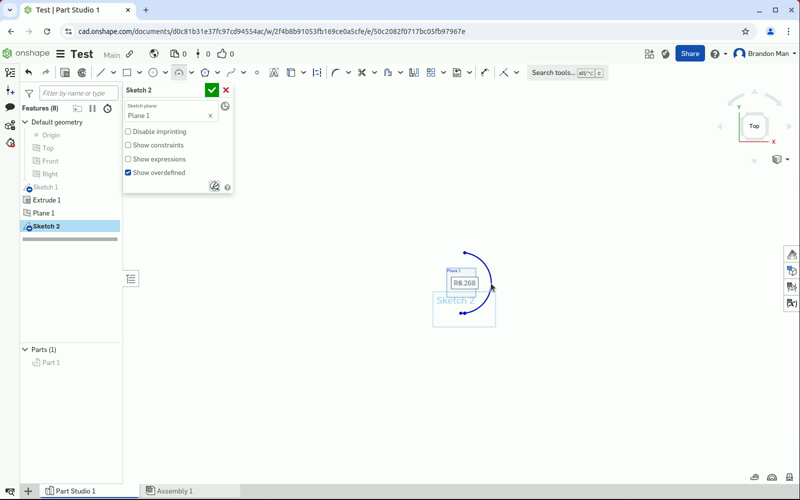
key(l)
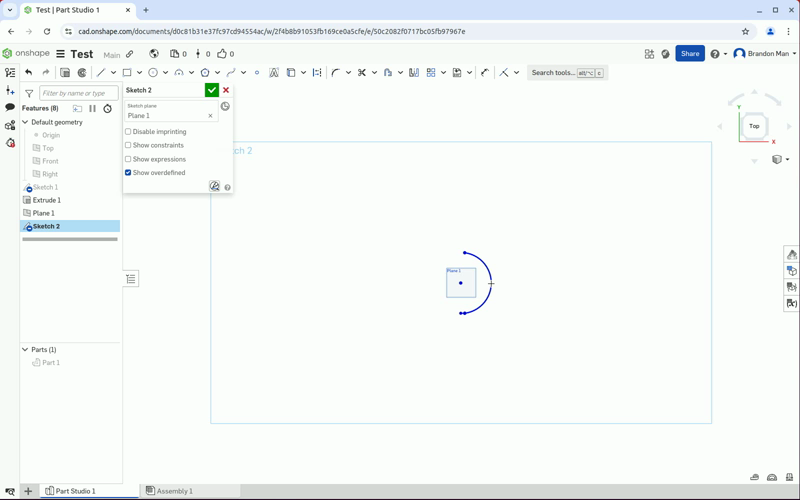
mouse_move(464, 252)
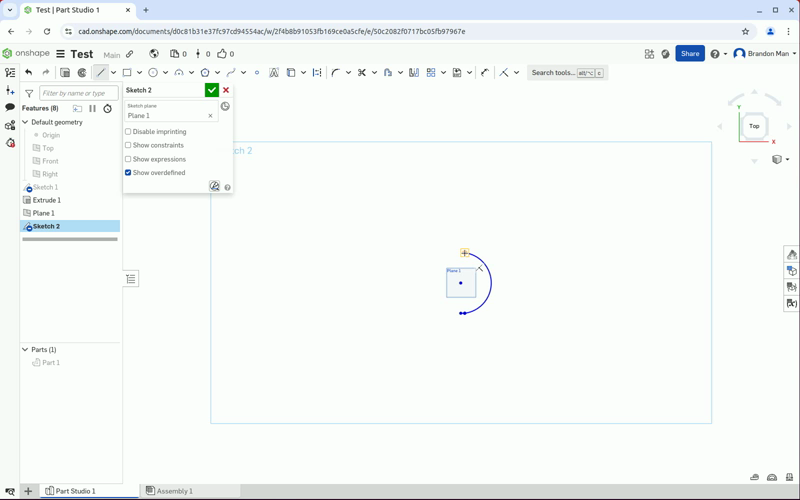
click(464, 252)
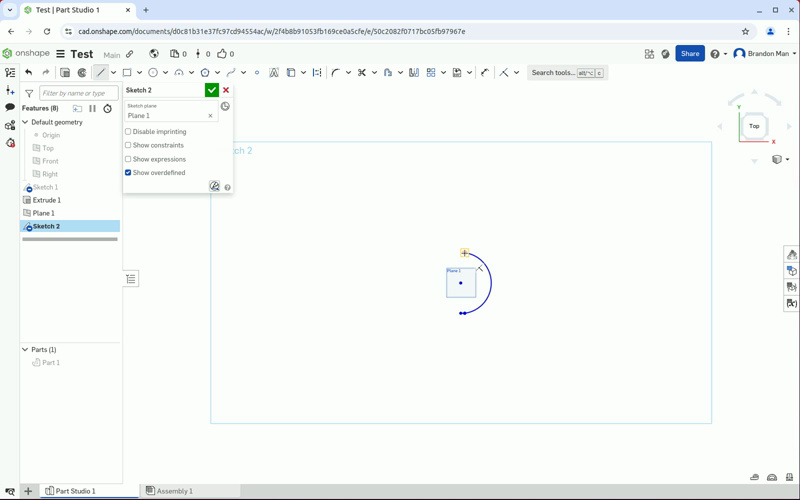
key_down(shift)
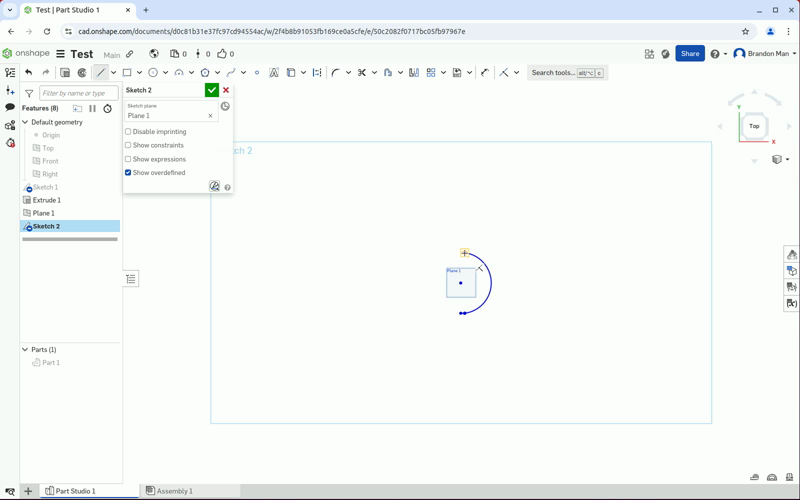
mouse_move(494, 252)
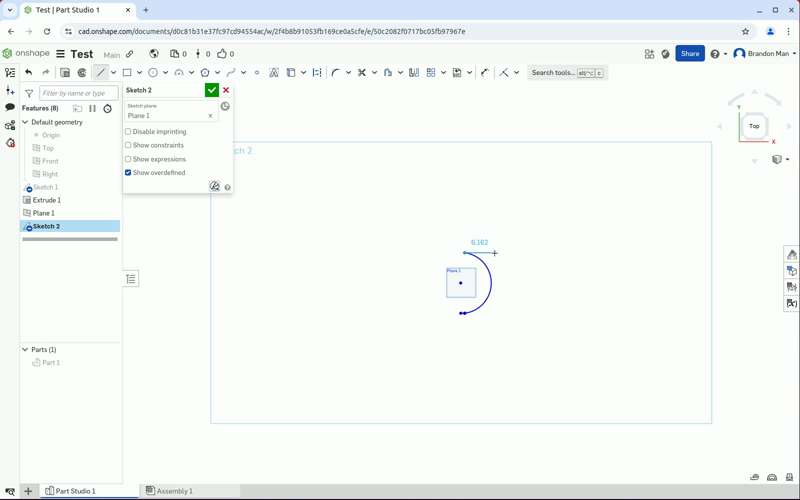
mouse_move(460, 252)
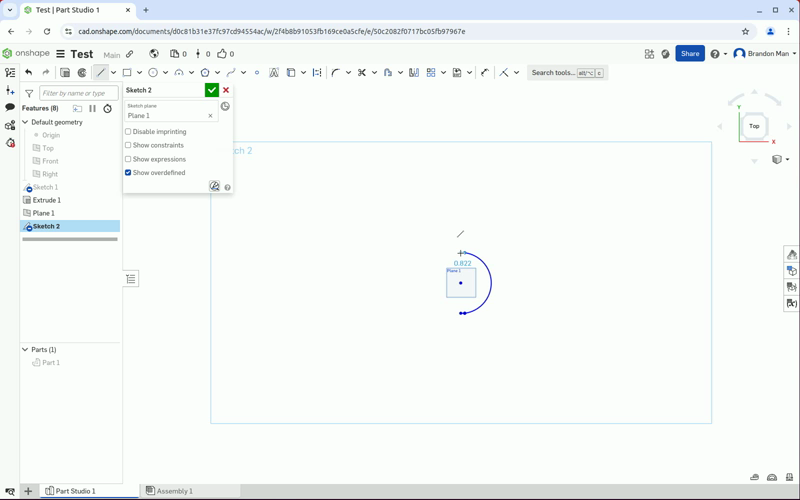
scroll(6)
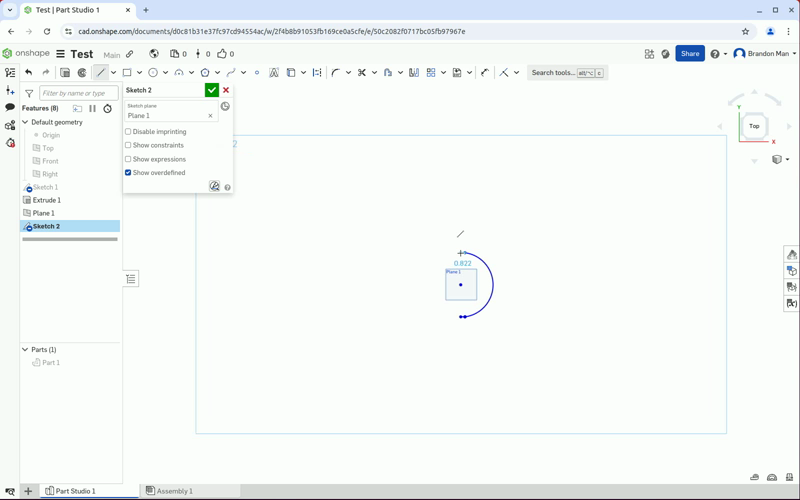
scroll(6)
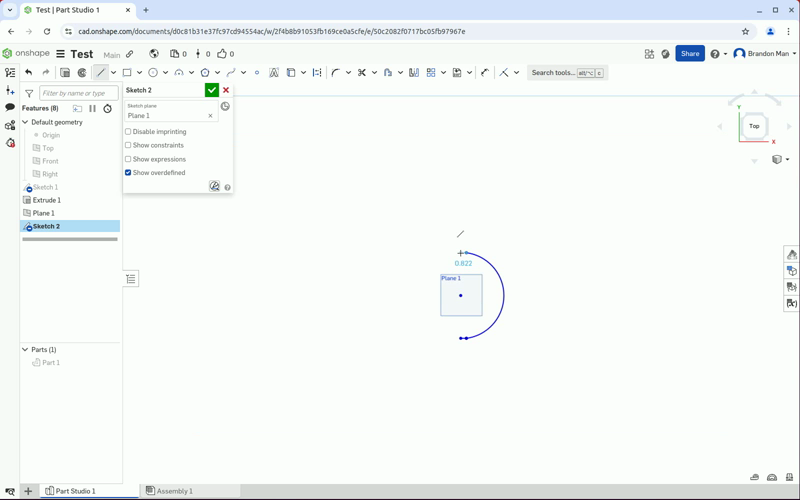
scroll(6)
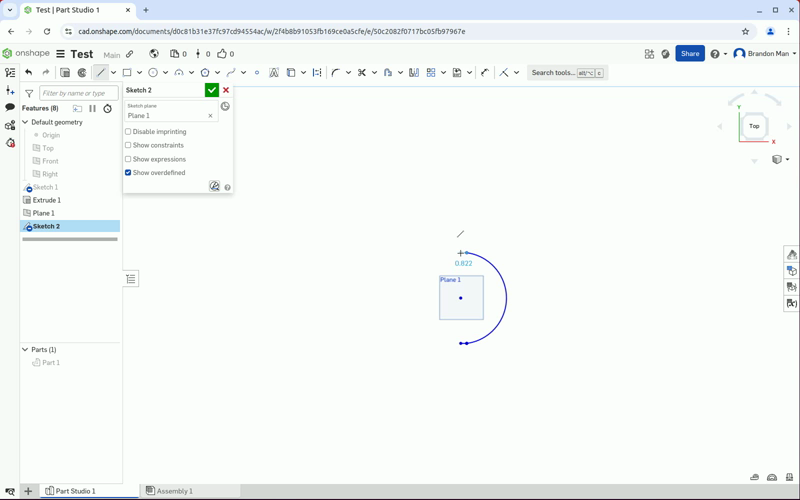
scroll(6)
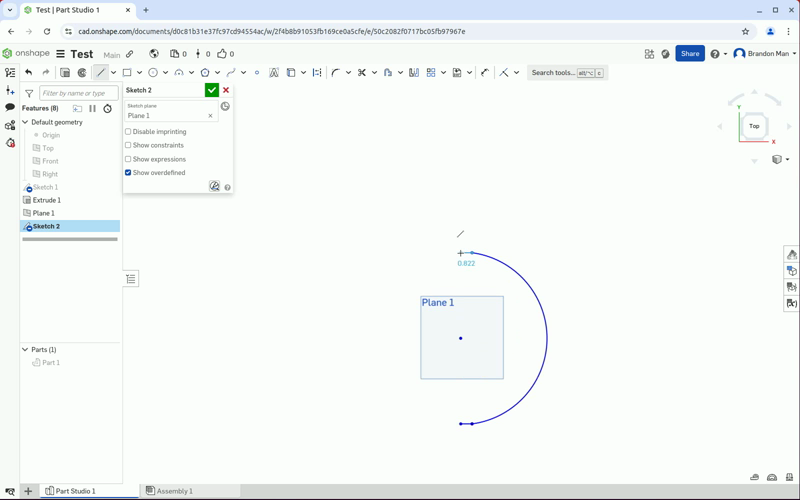
scroll(6)
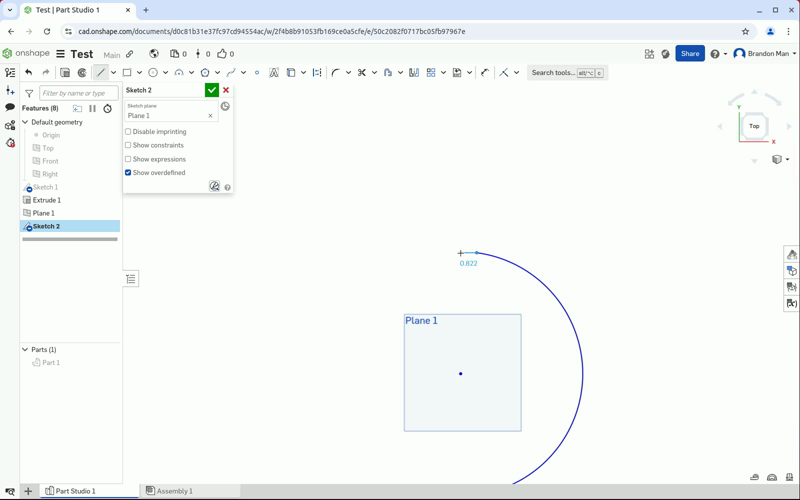
scroll(6)
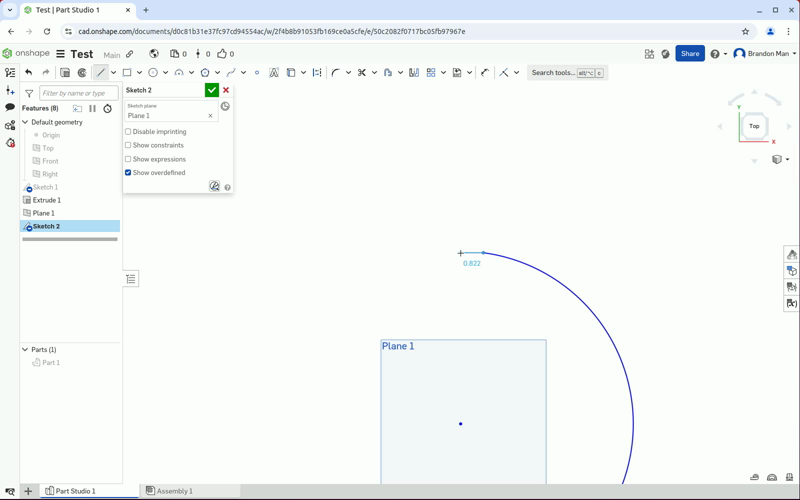
scroll(6)
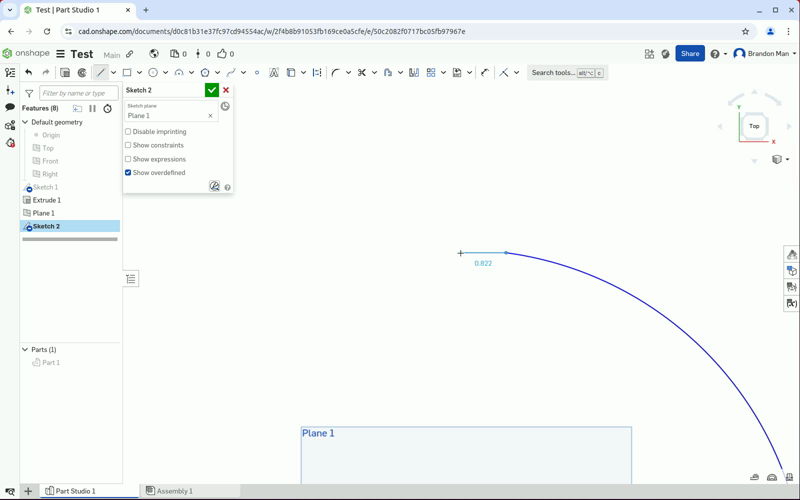
click(460, 252)
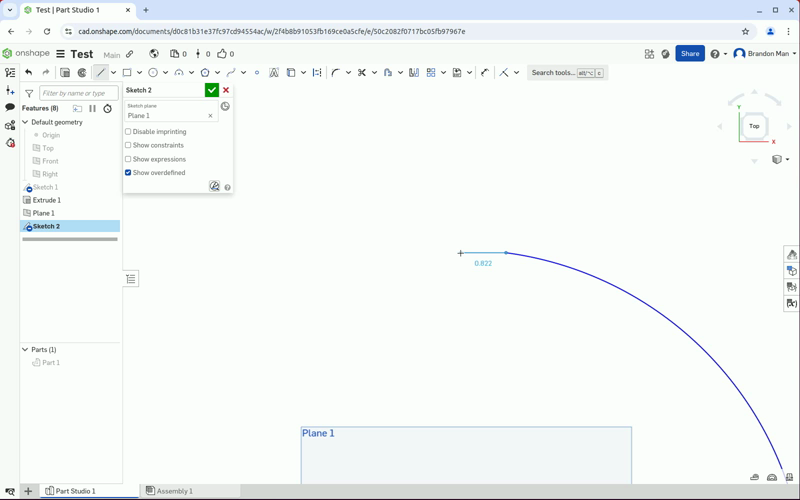
scroll(-6)
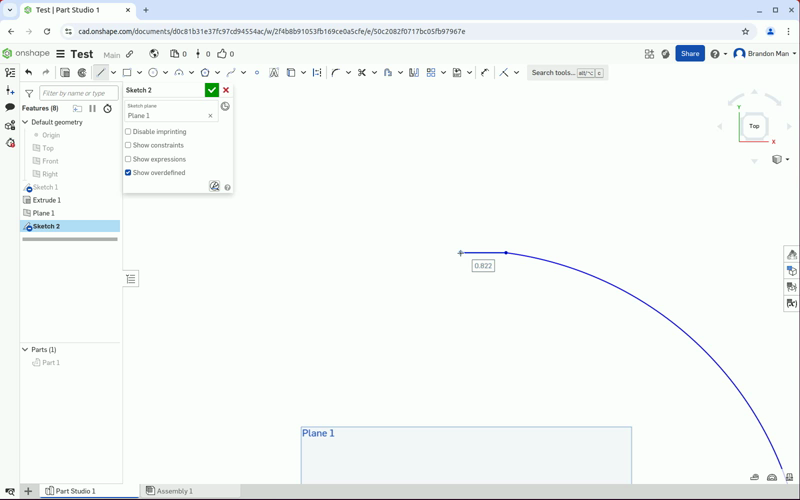
scroll(-6)
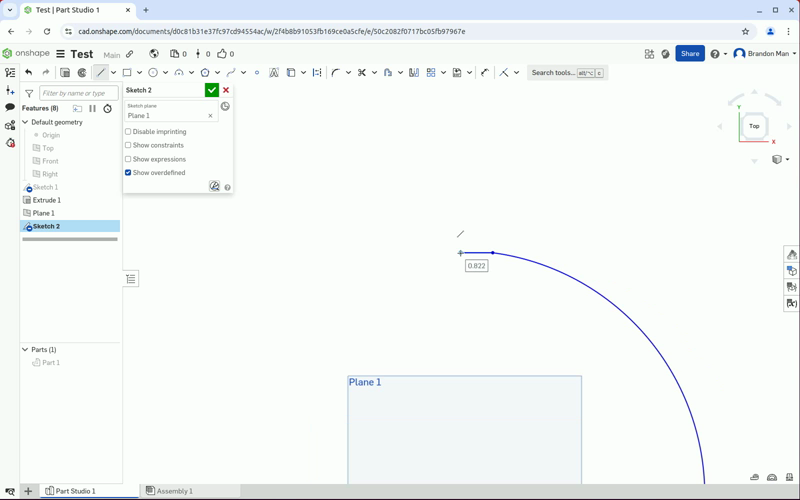
scroll(-6)
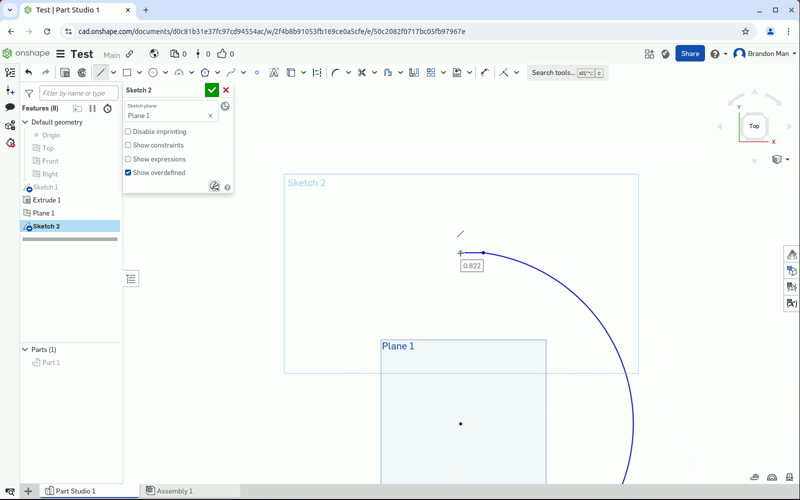
scroll(-6)
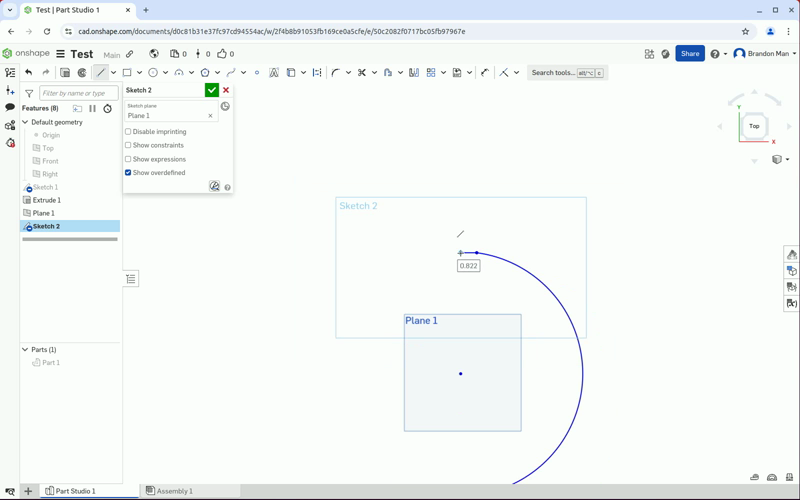
scroll(-6)
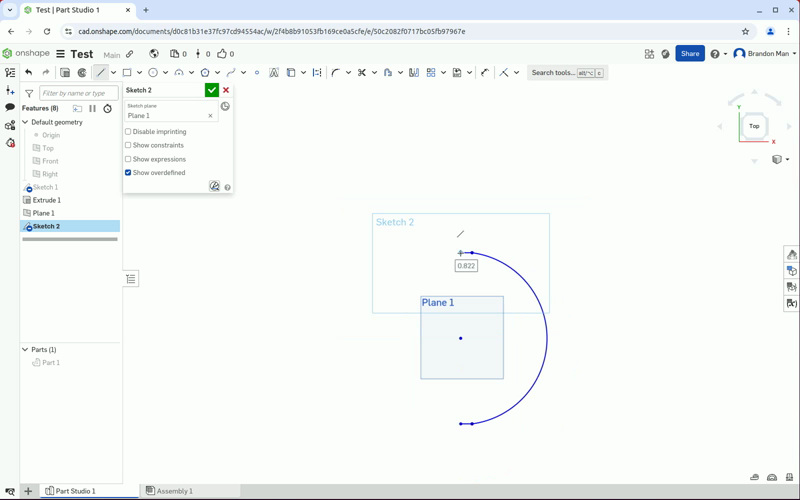
scroll(-6)
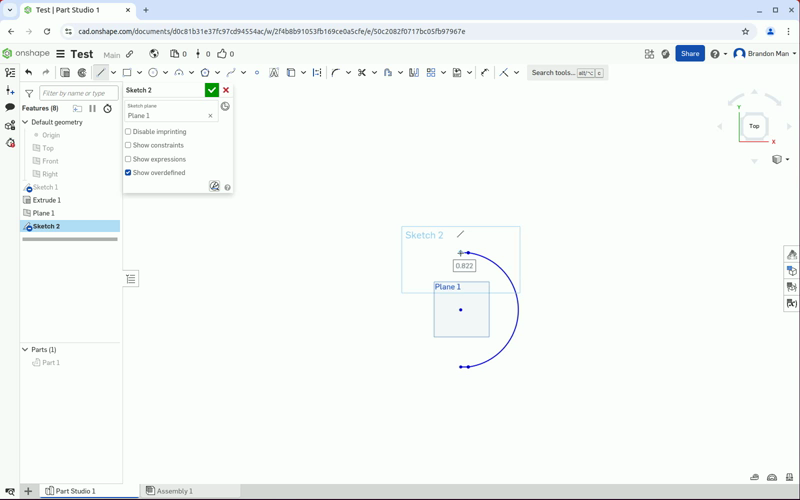
scroll(-6)
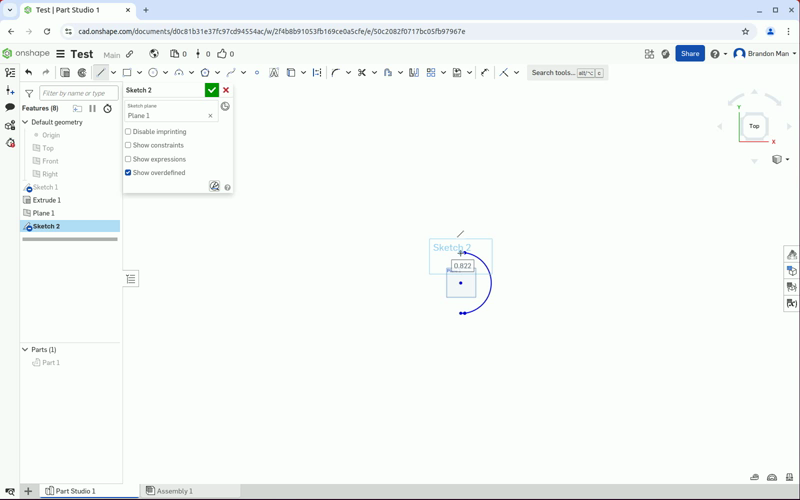
key_up(shift)
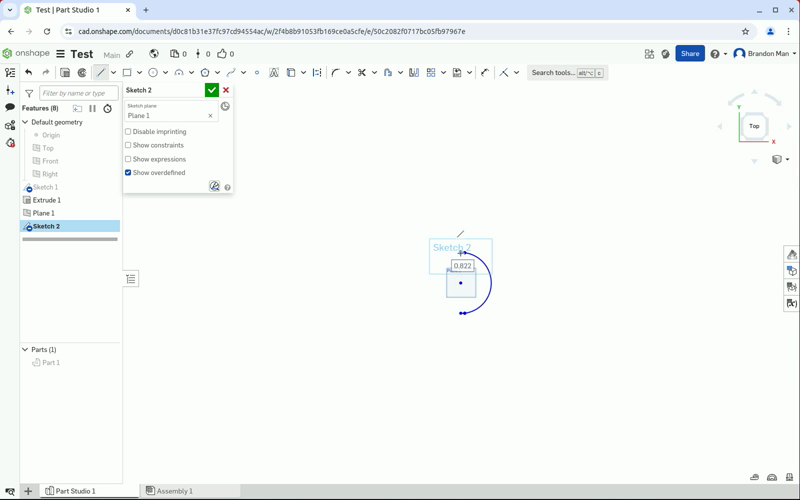
key(esc)
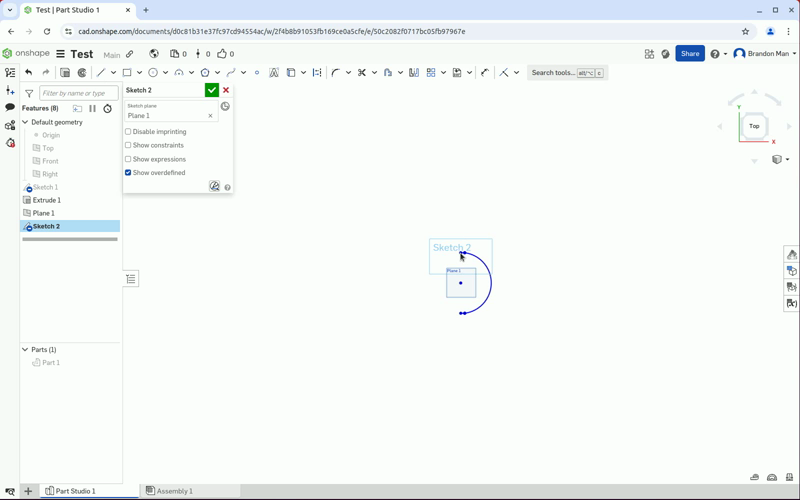
key(a)
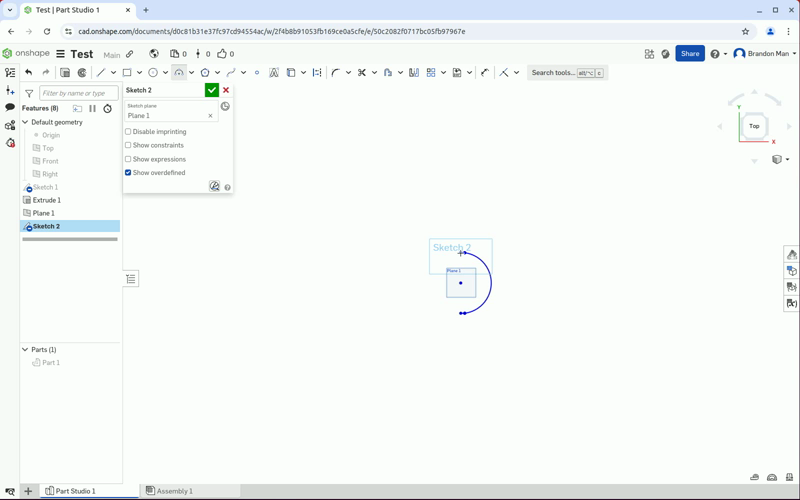
mouse_move(460, 252)
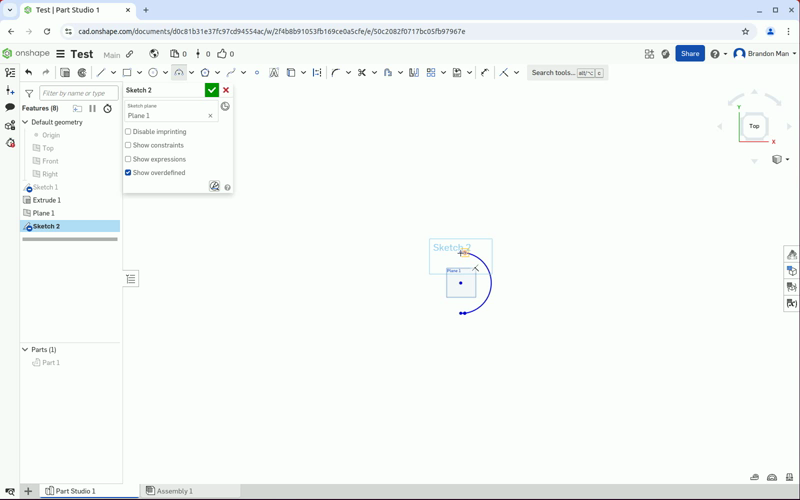
scroll(6)
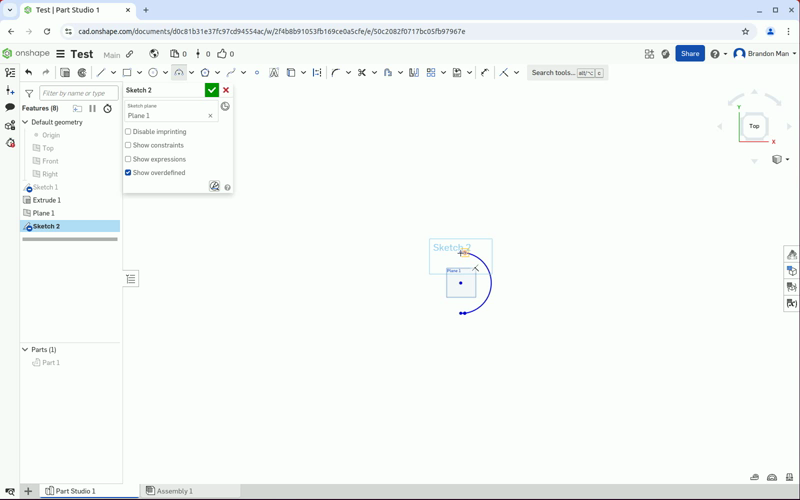
scroll(6)
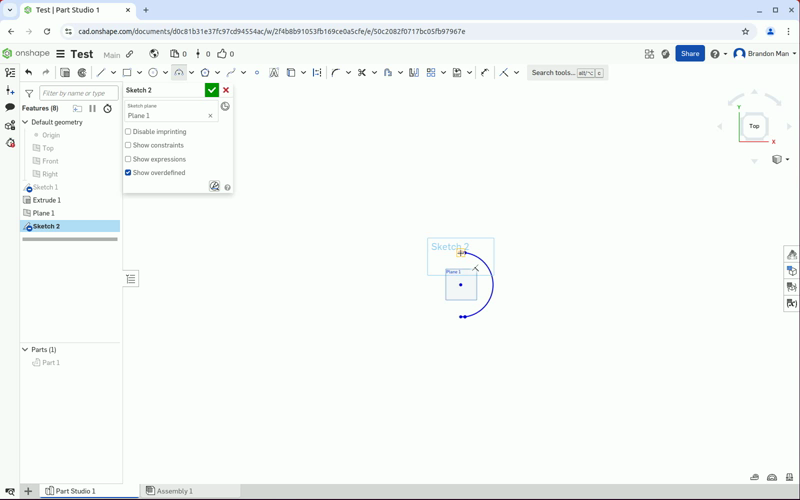
scroll(6)
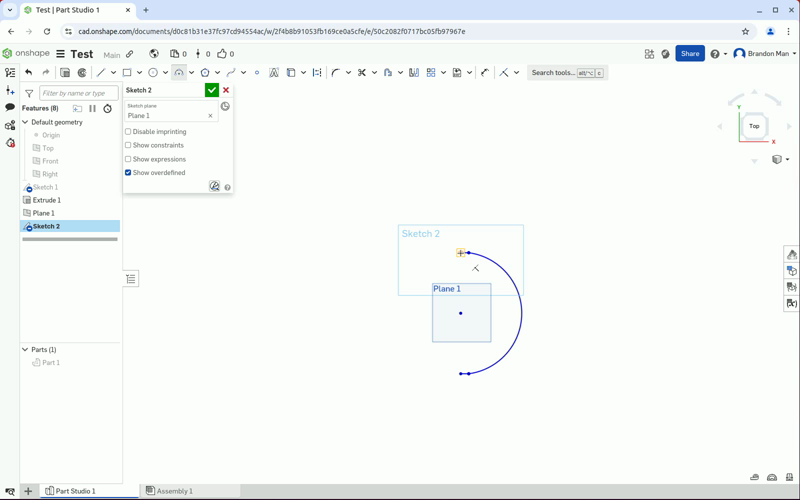
scroll(6)
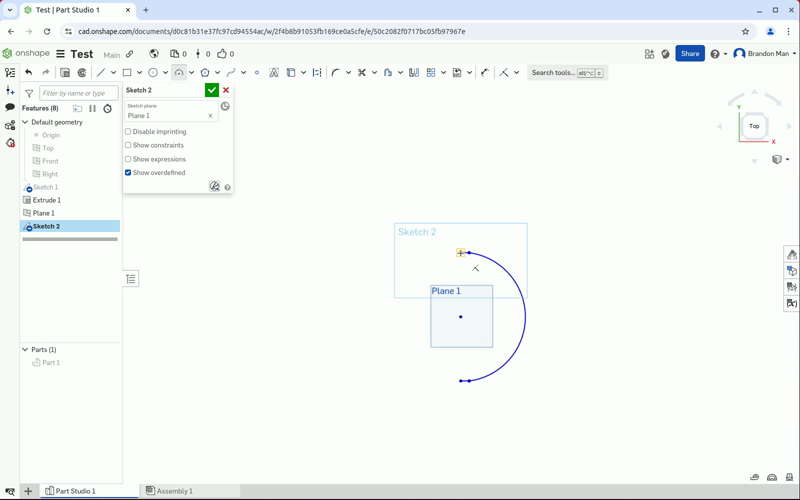
scroll(6)
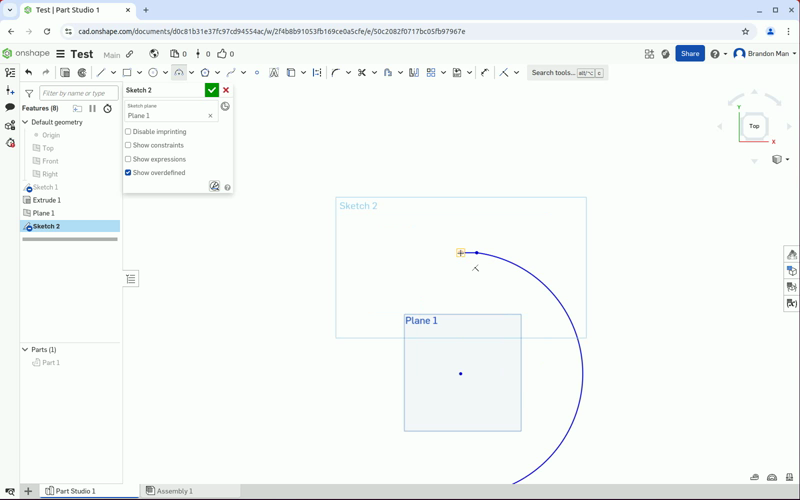
scroll(6)
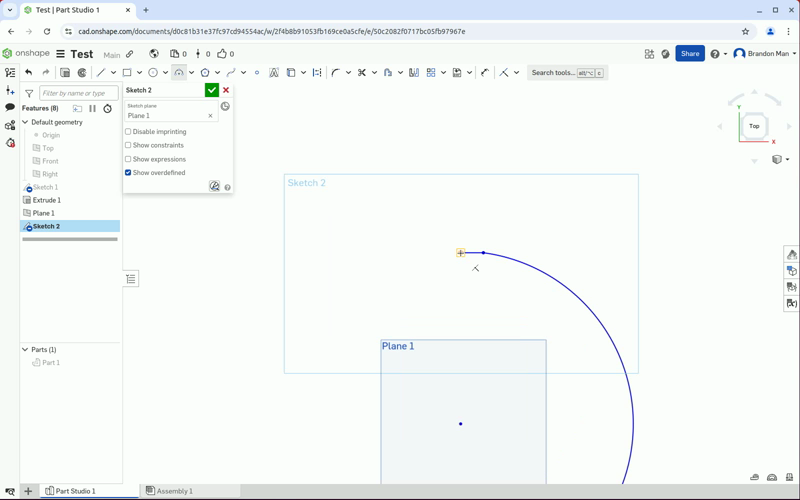
scroll(6)
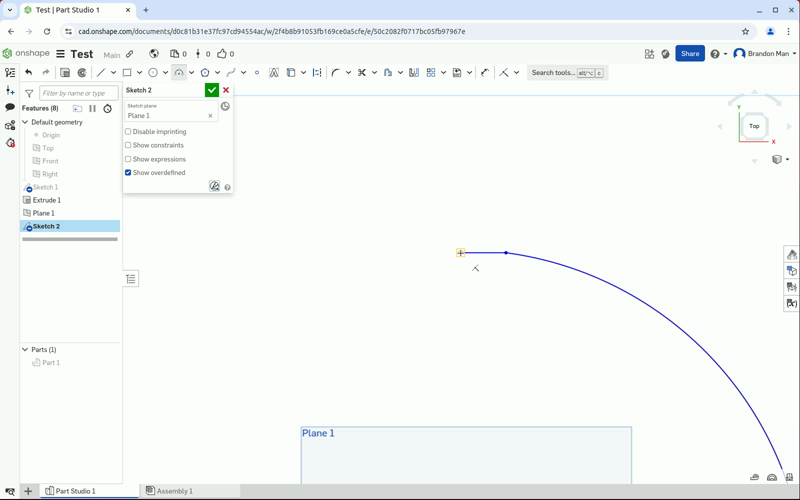
click(460, 252)
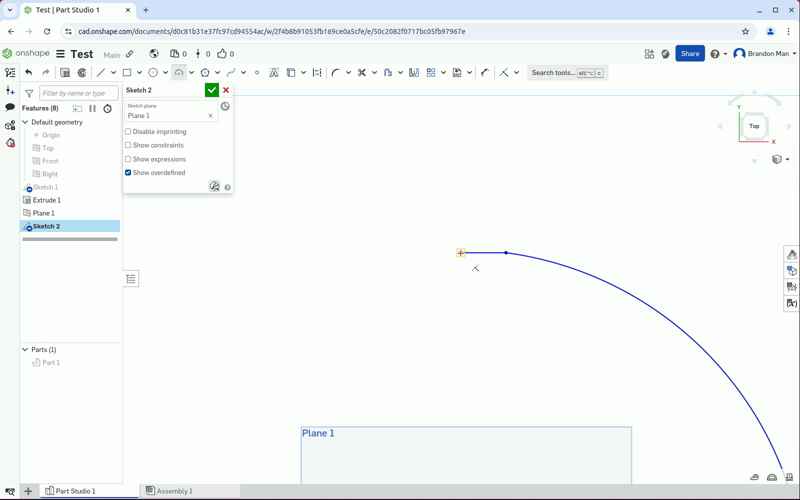
scroll(-6)
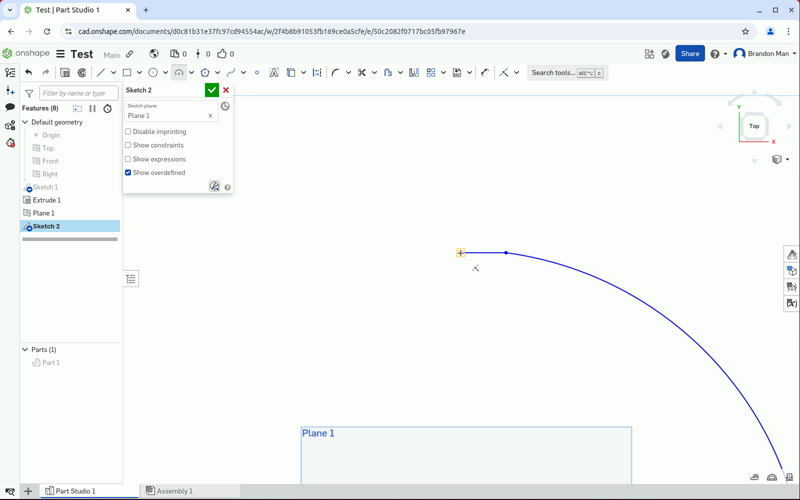
scroll(-6)
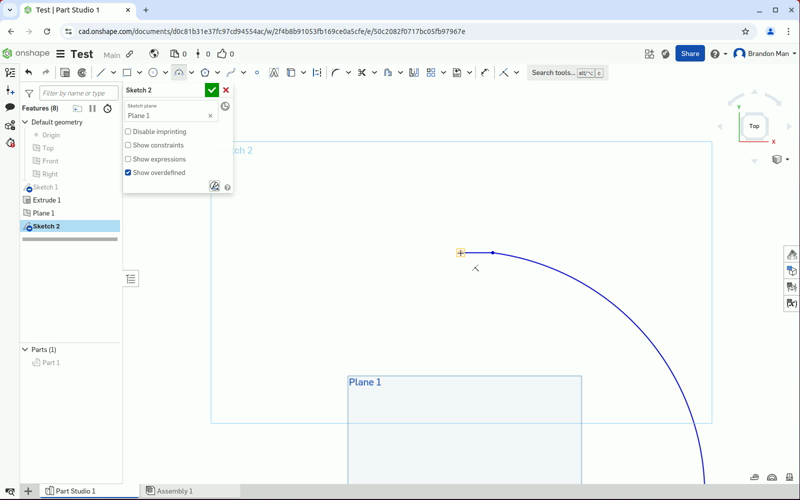
scroll(-6)
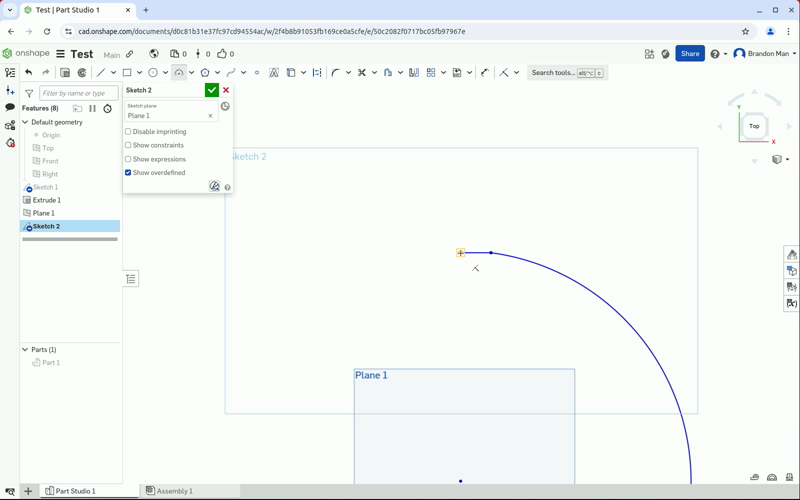
scroll(-6)
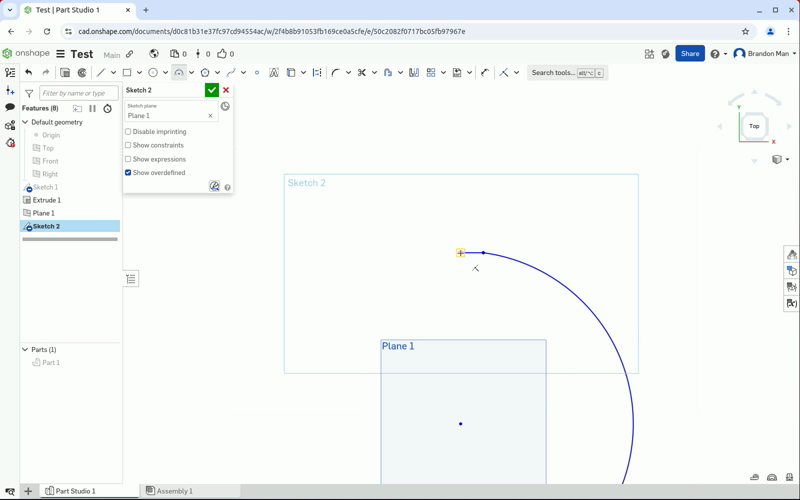
scroll(-6)
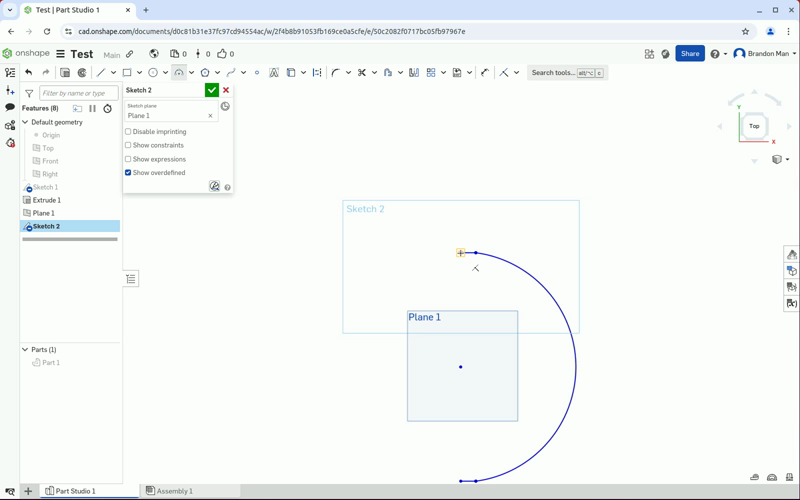
scroll(-6)
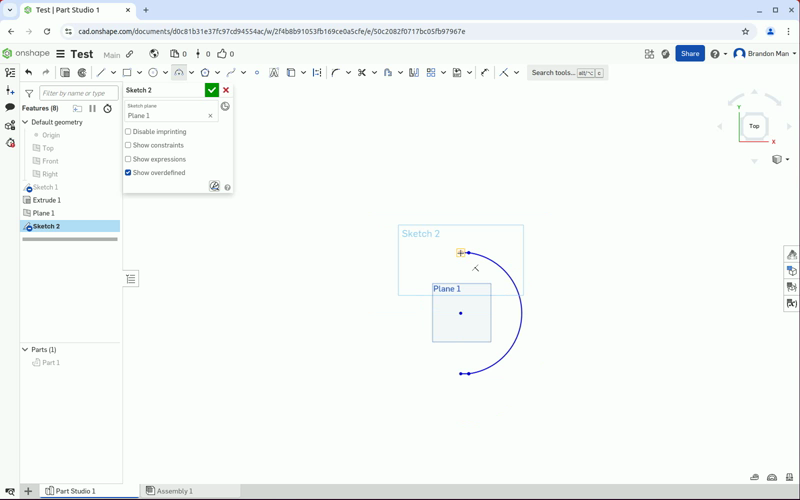
scroll(-6)
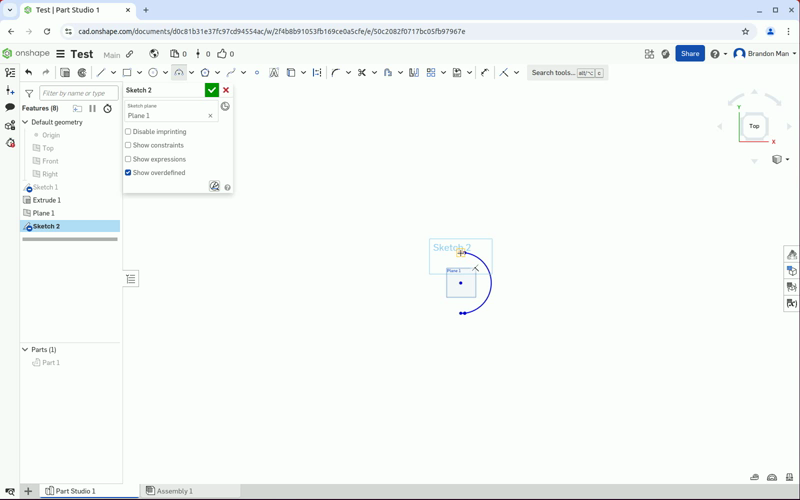
mouse_move(460, 313)
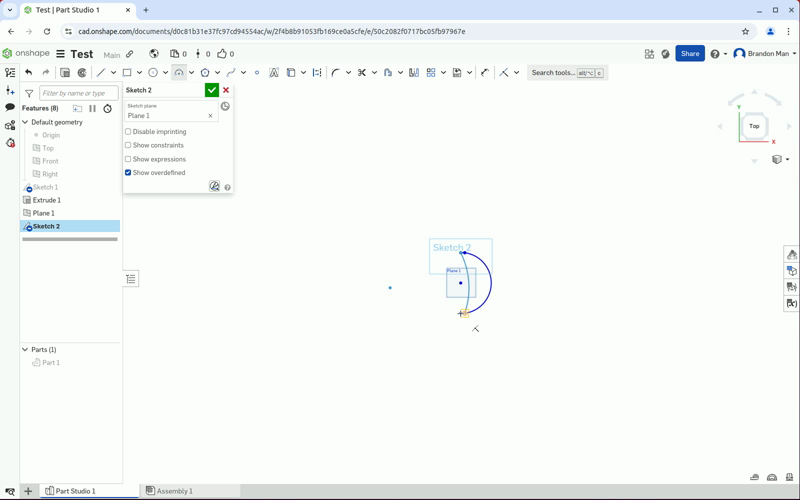
scroll(6)
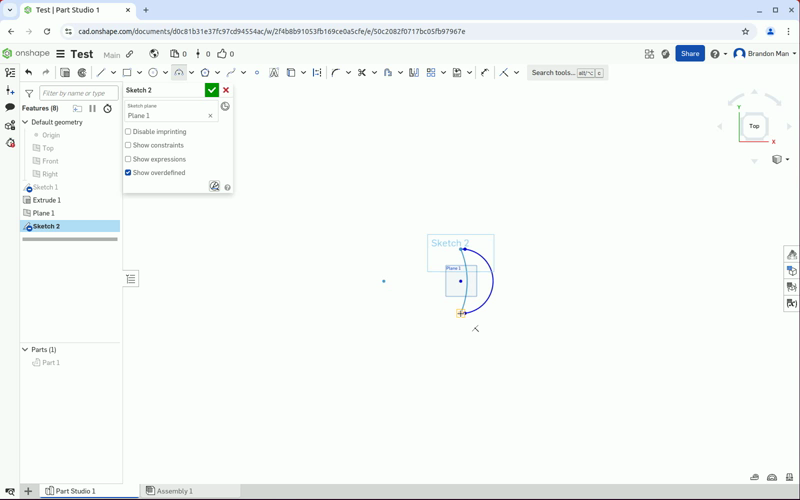
scroll(6)
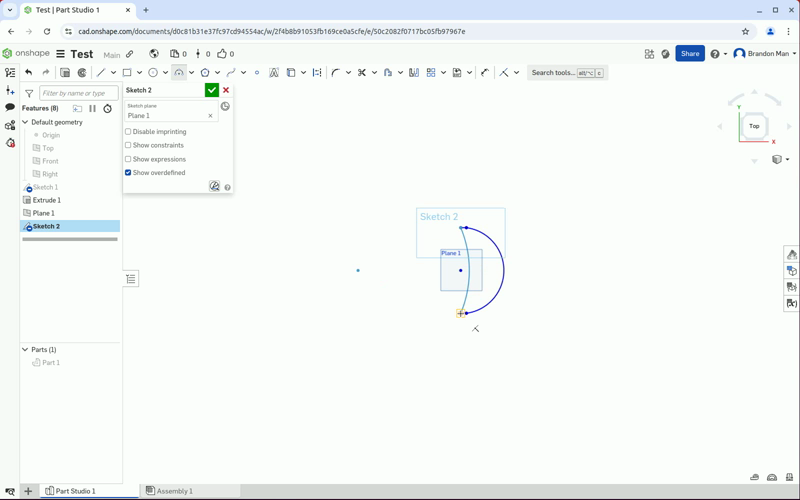
scroll(6)
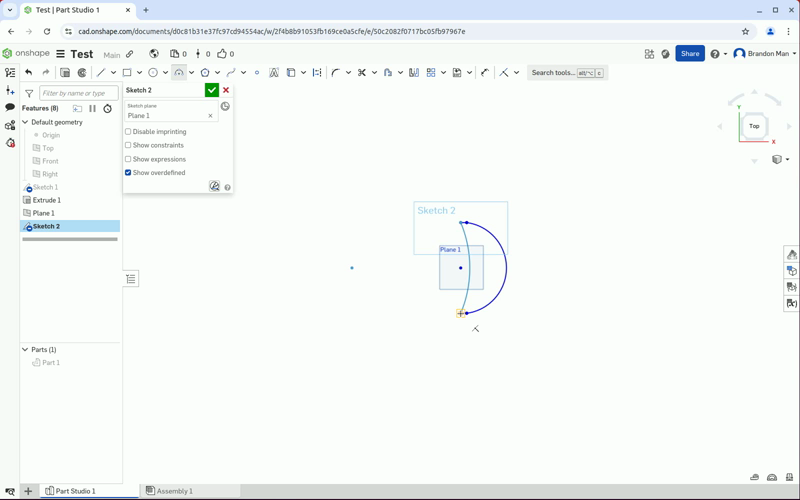
scroll(6)
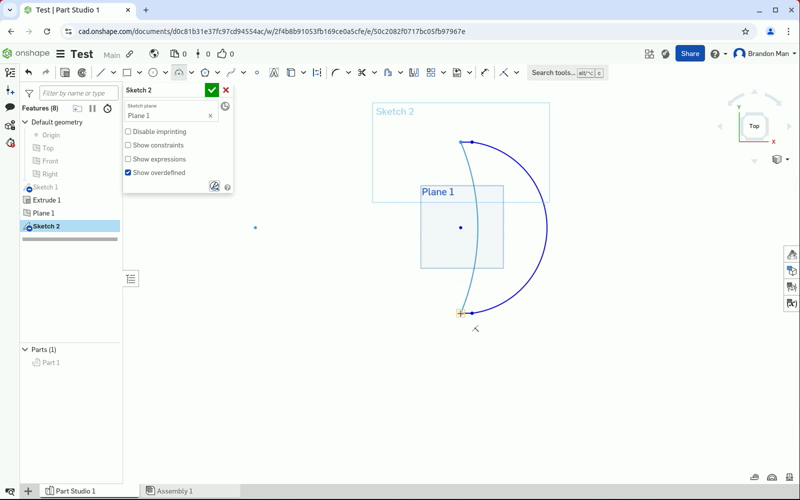
scroll(6)
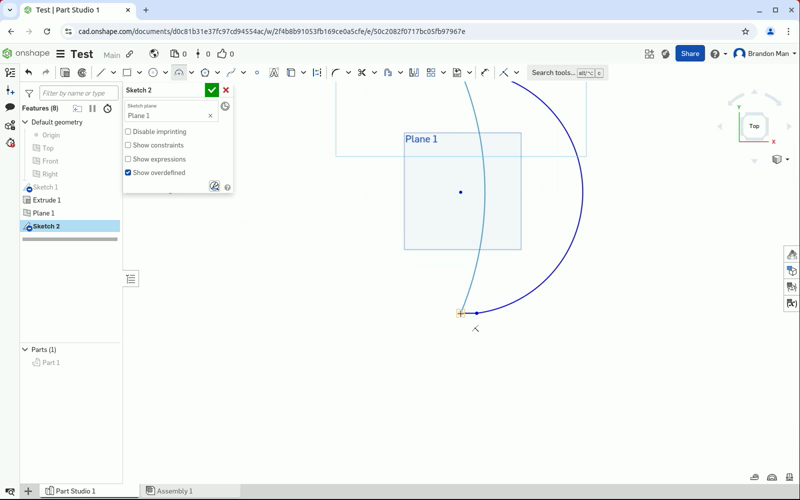
scroll(6)
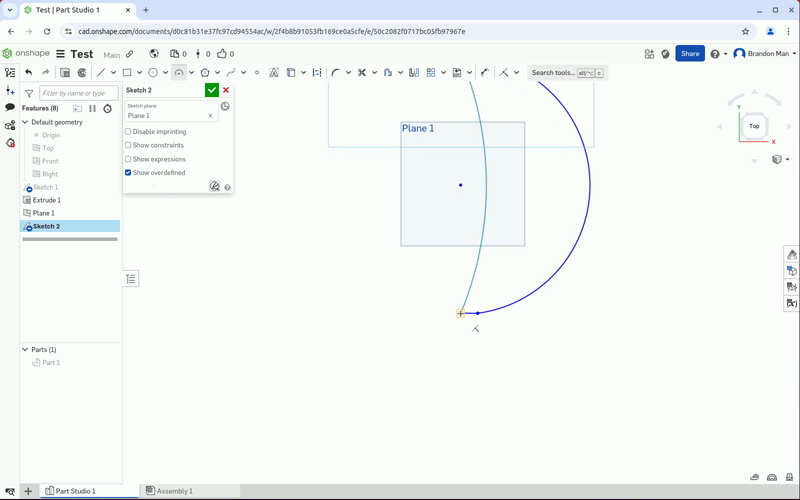
scroll(6)
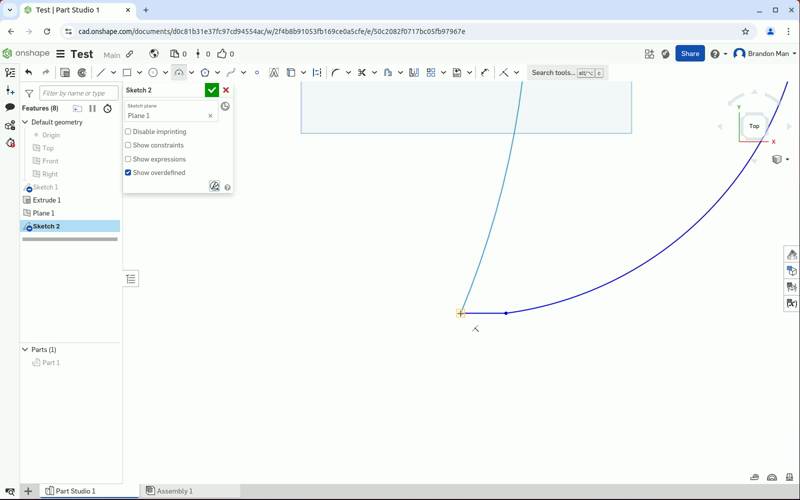
click(460, 313)
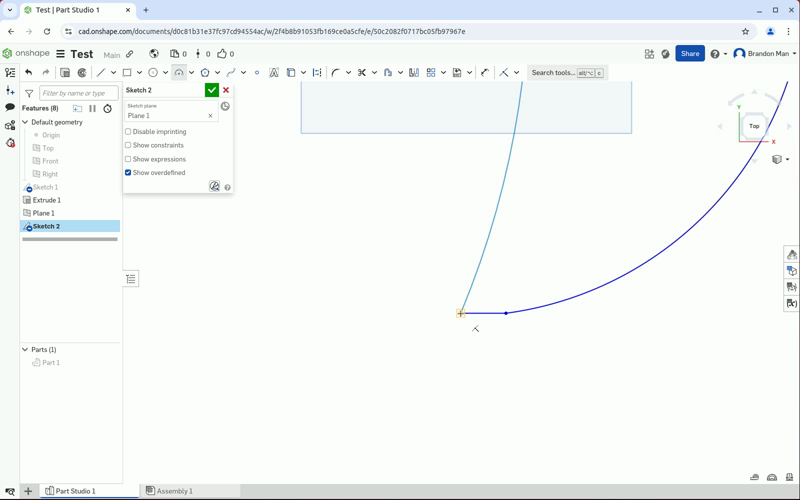
scroll(-6)
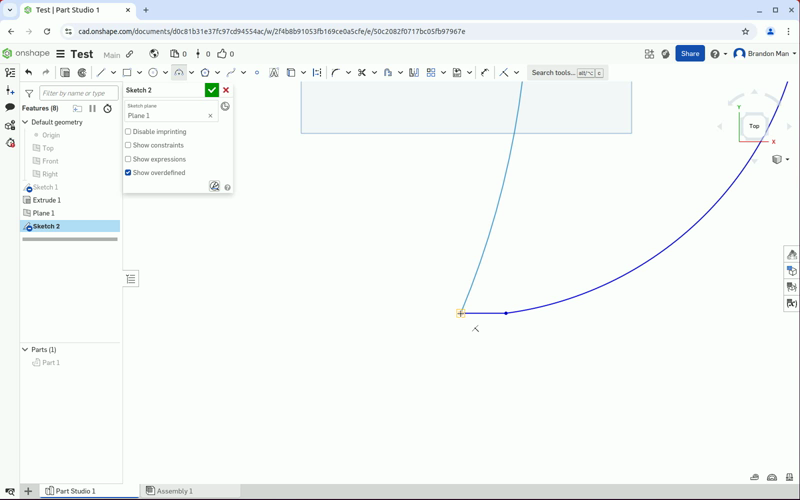
scroll(-6)
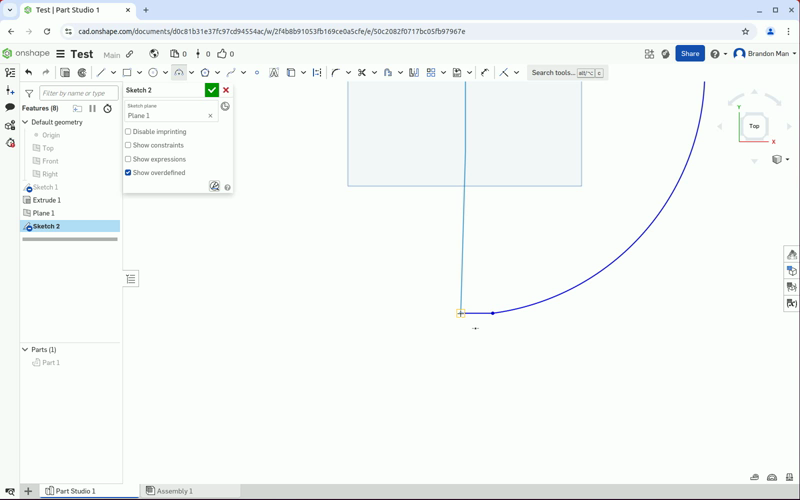
scroll(-6)
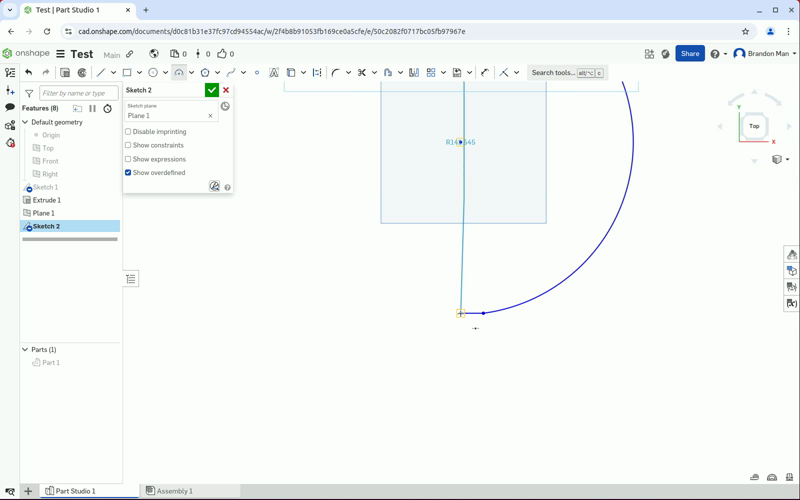
scroll(-6)
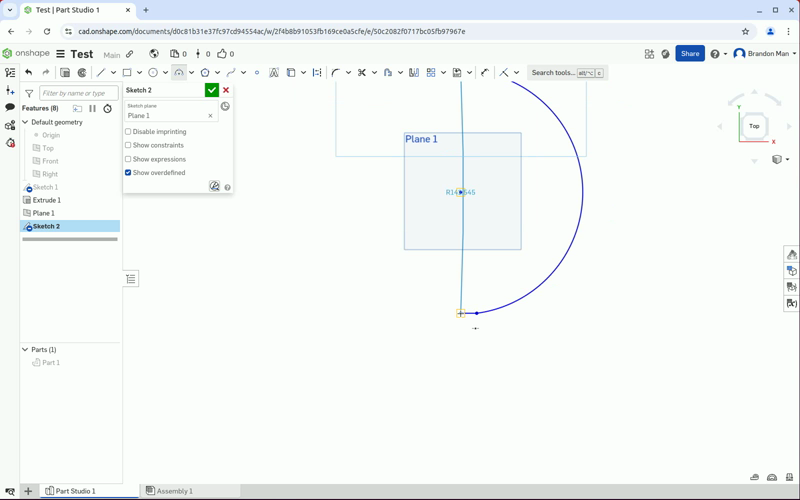
scroll(-6)
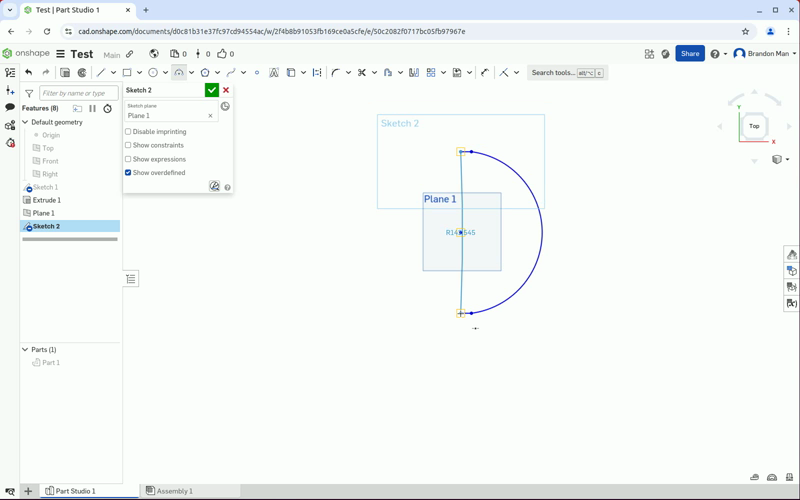
scroll(-6)
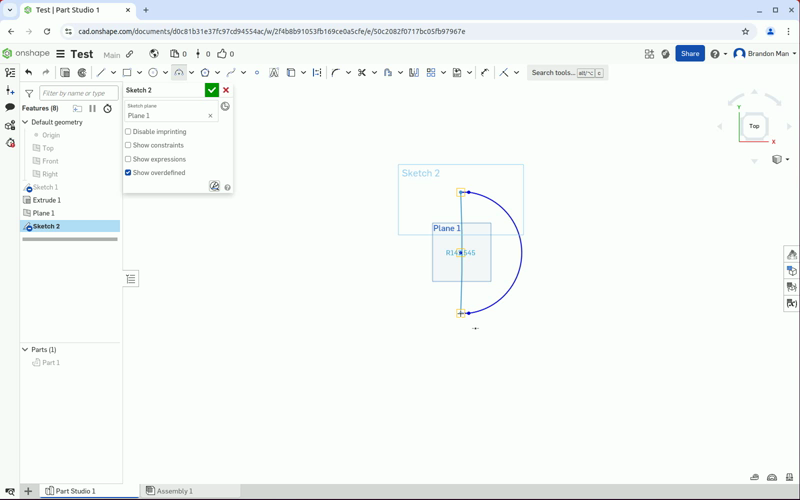
scroll(-6)
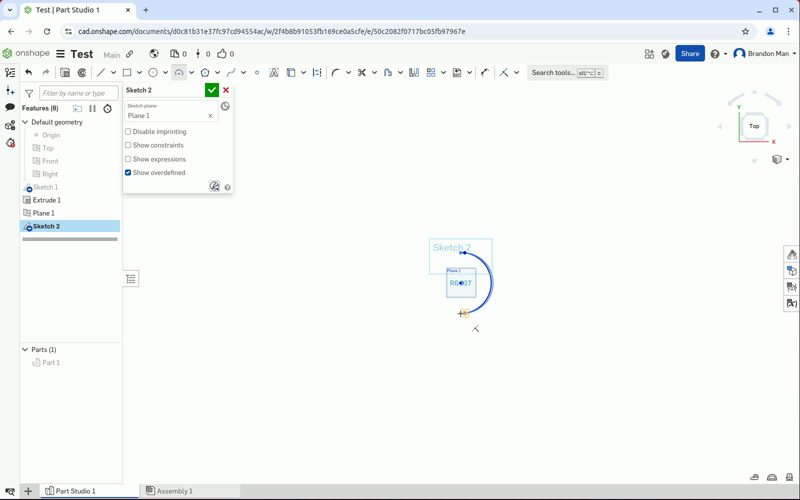
key_down(shift)
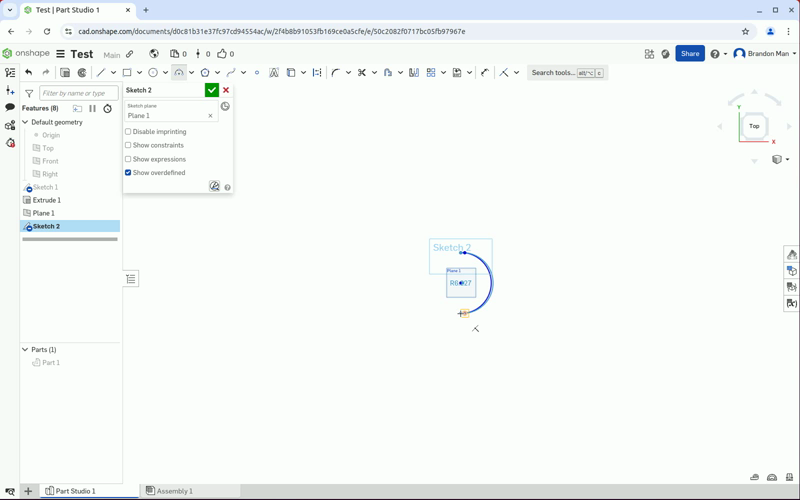
mouse_move(430, 283)
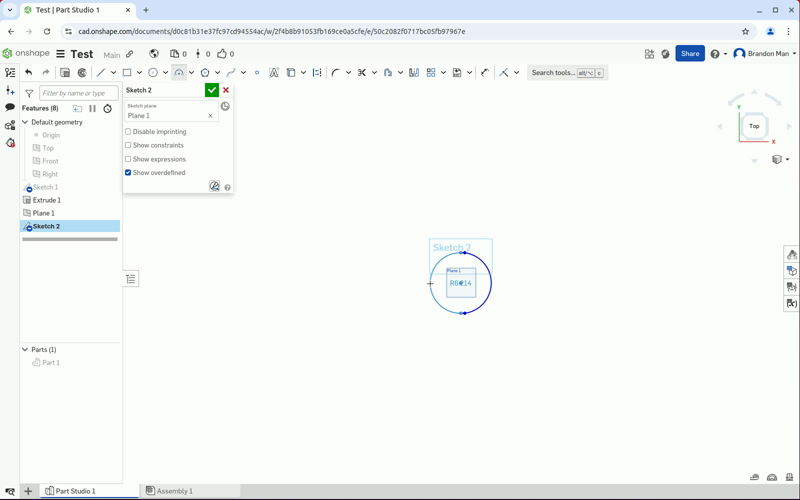
click(430, 283)
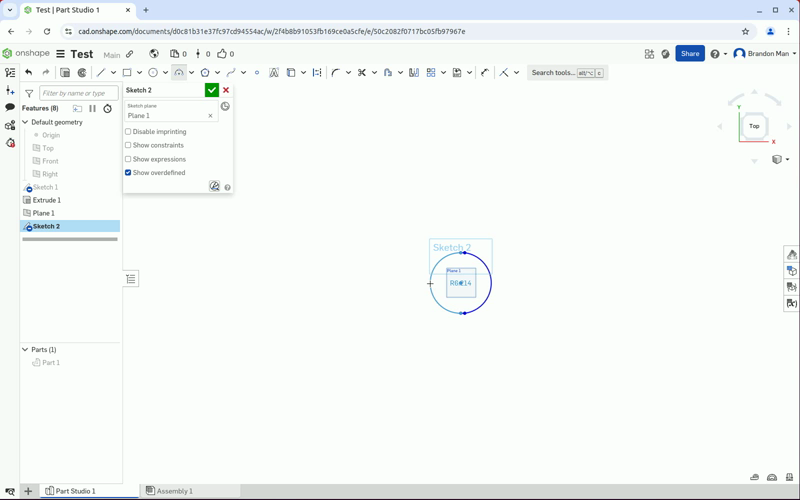
key_up(shift)
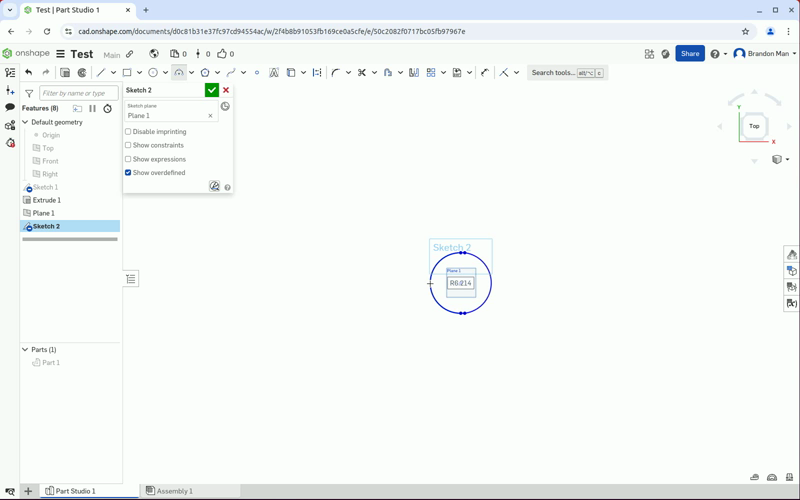
key(esc)
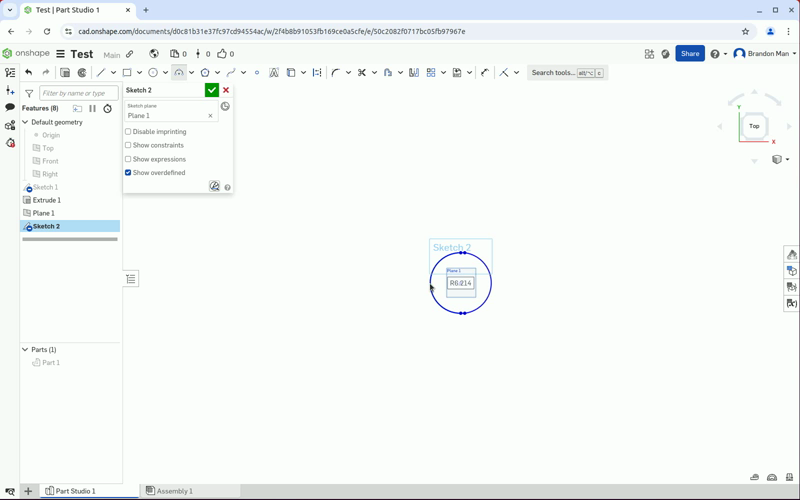
mouse_move(485, 295)
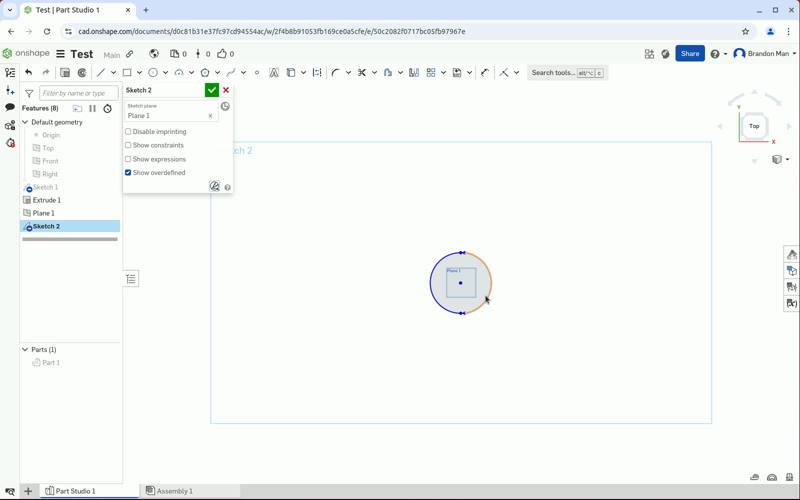
click(485, 295)
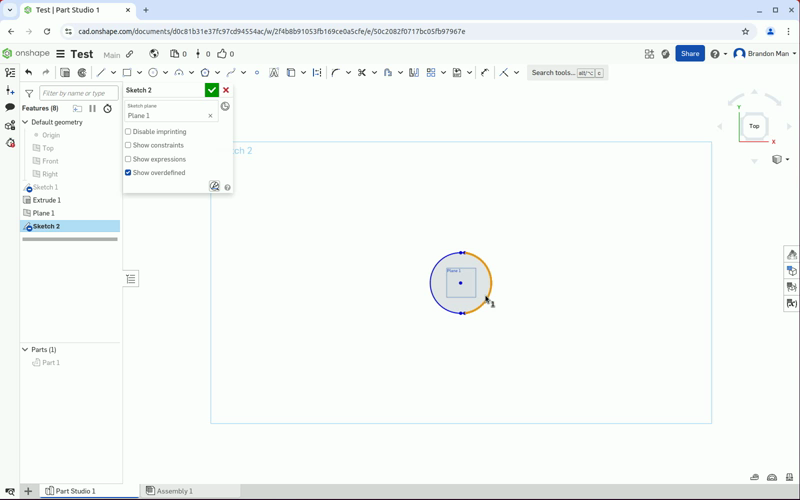
mouse_move(73, 352)
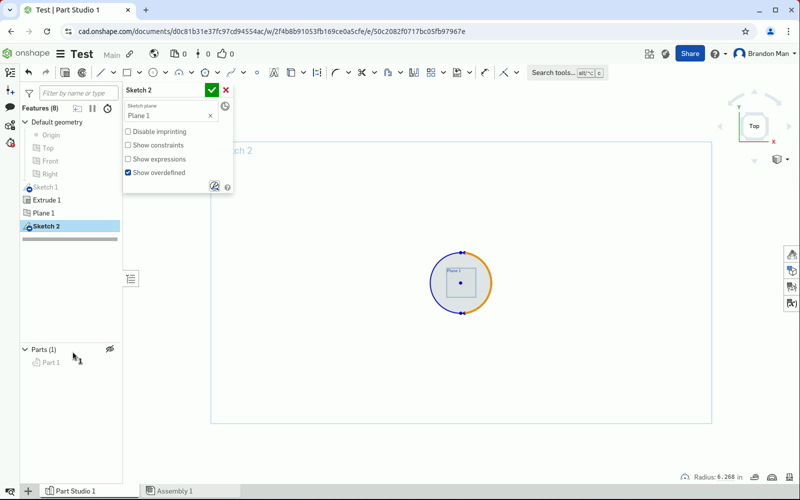
key(shift+y)
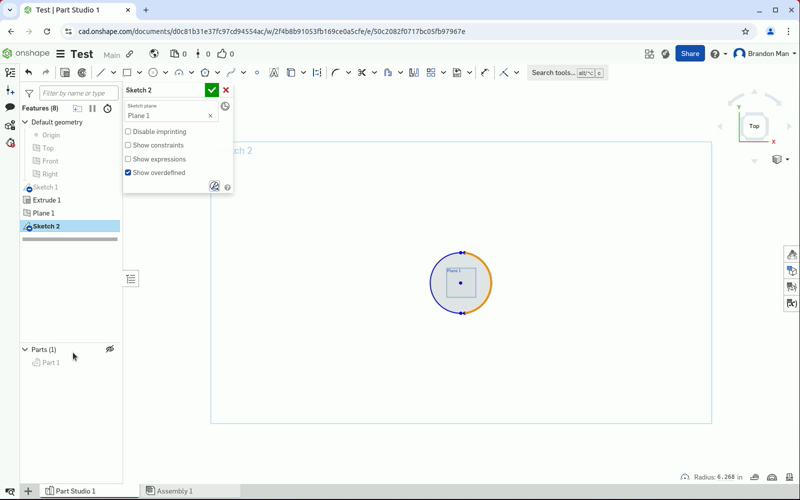
key(shift+e)
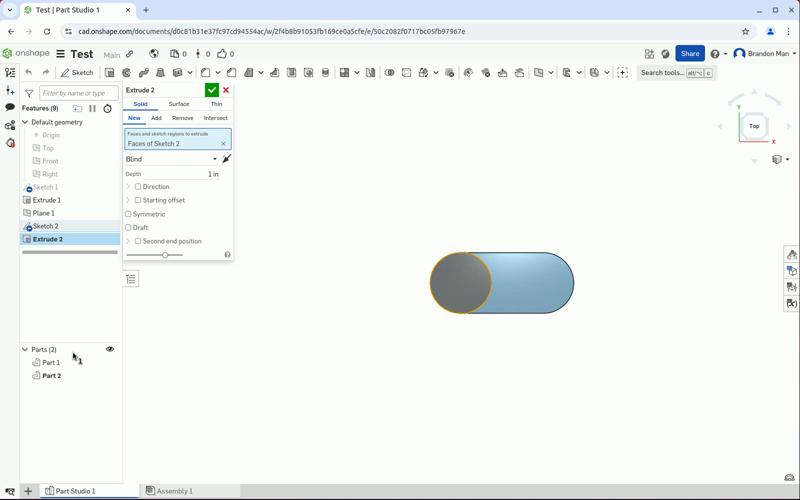
mouse_move(143, 106)
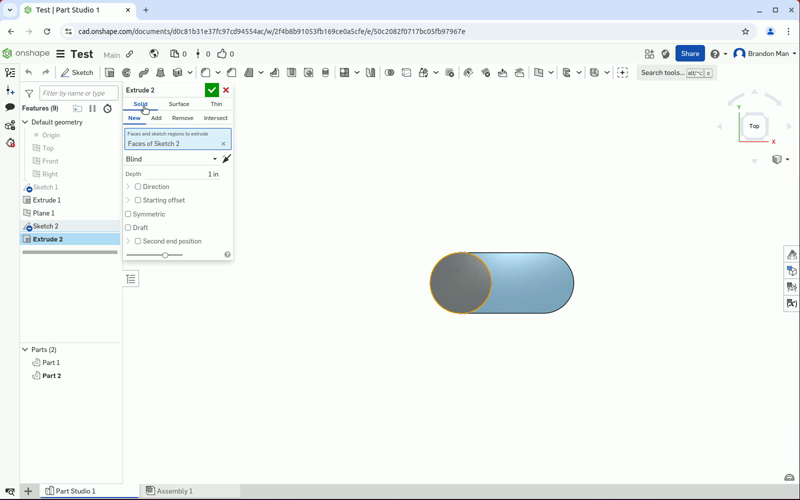
click(143, 106)
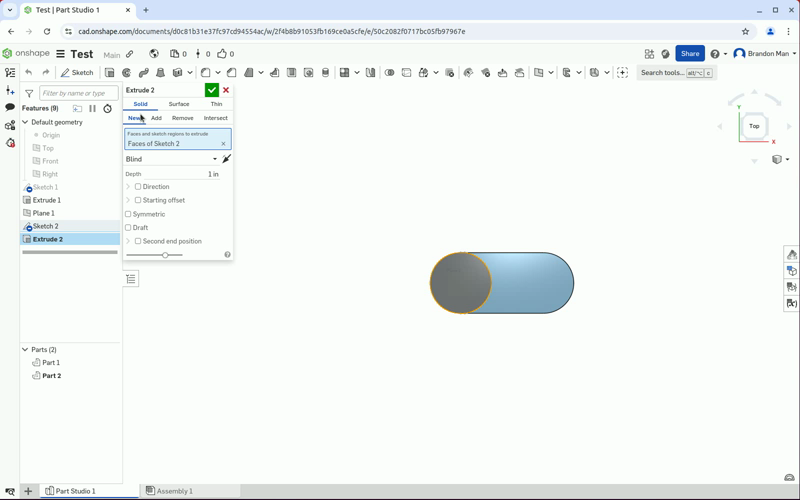
mouse_move(137, 120)
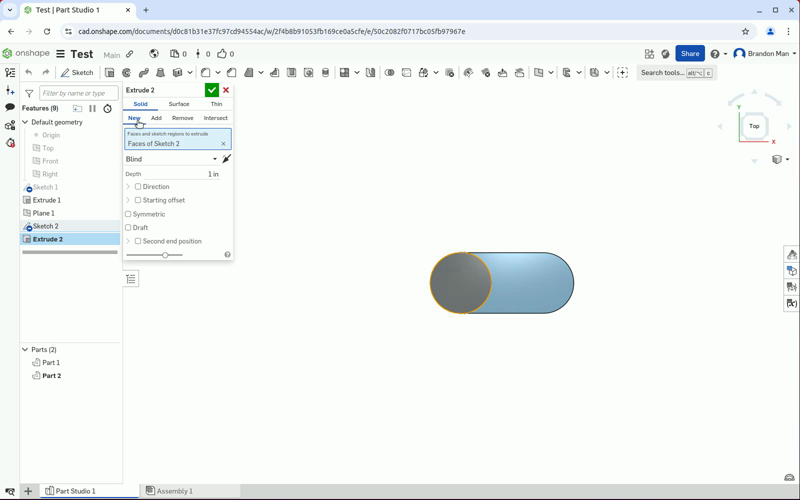
click(137, 120)
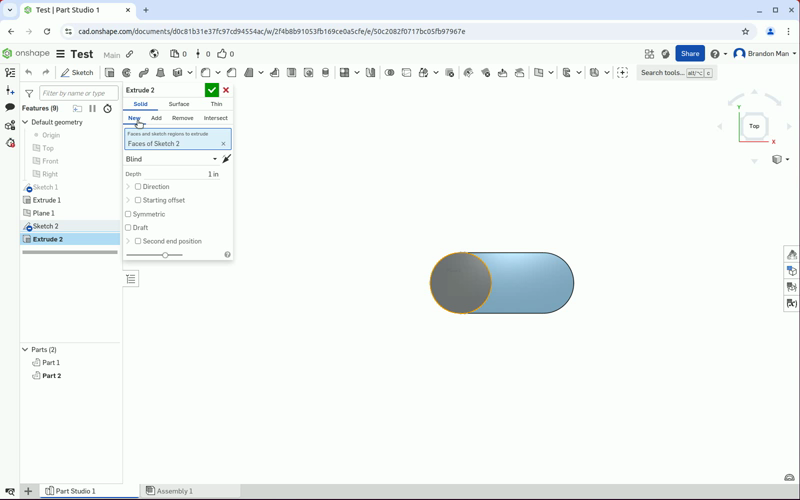
key(tab, 4)
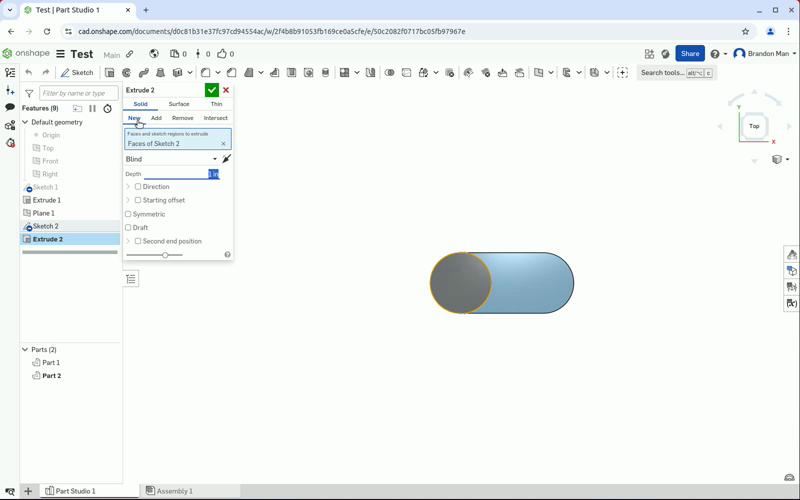
text(6.258)
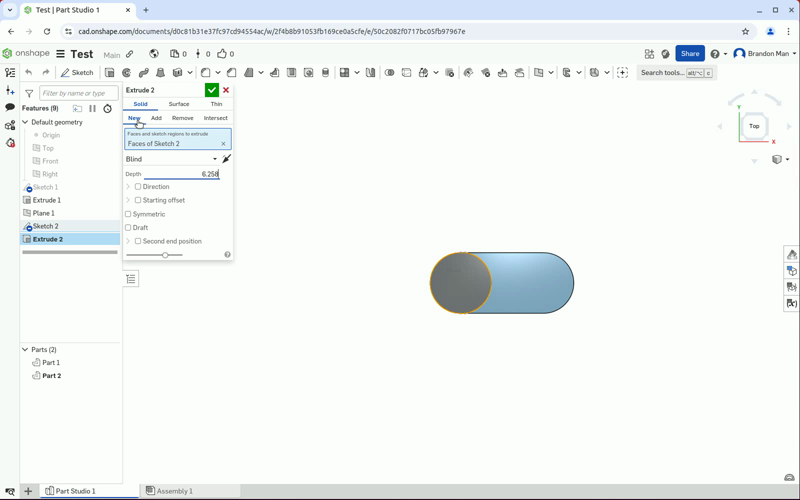
key(enter)
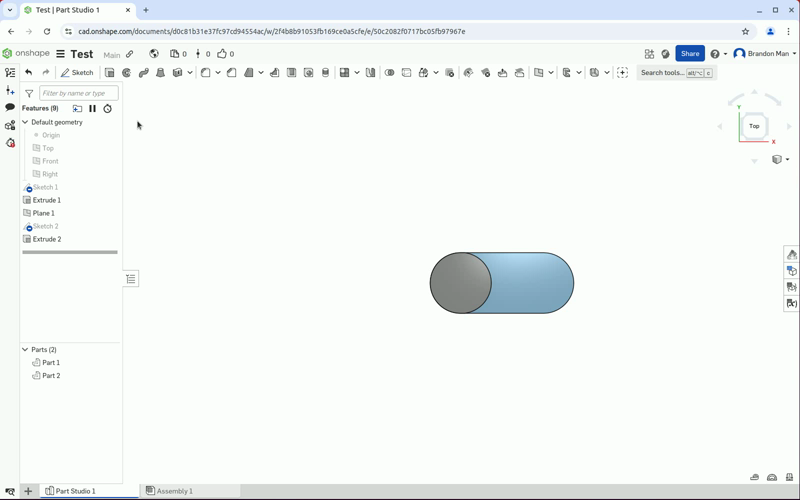
key(shift+h)
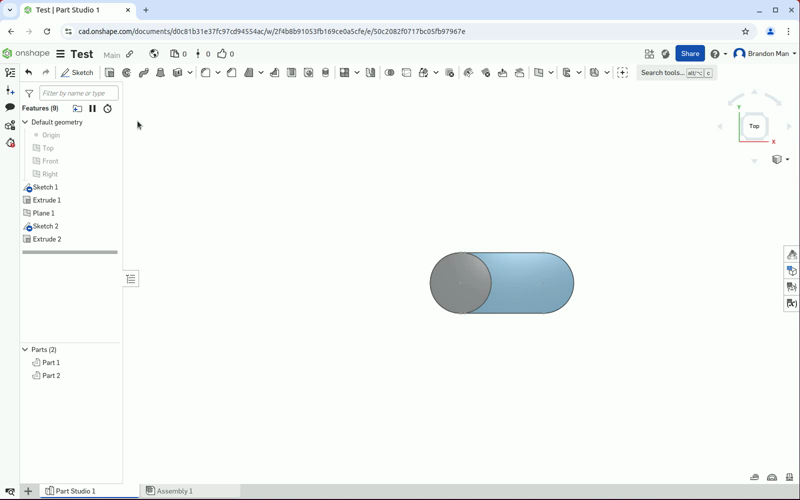
key(shift+h)
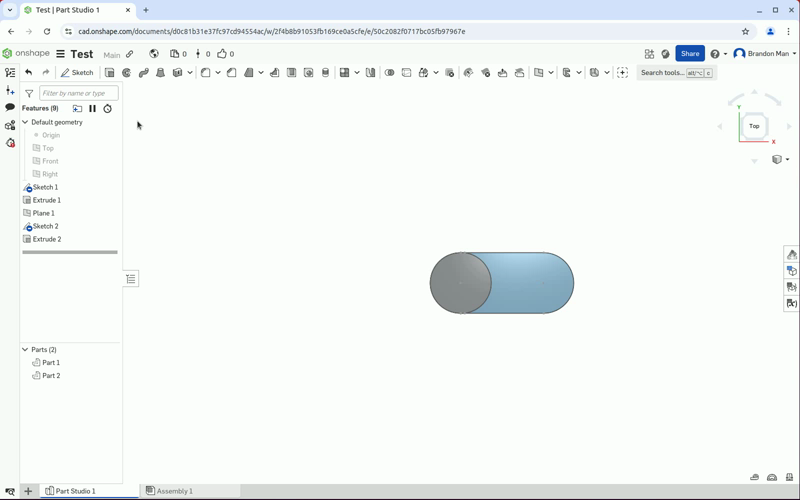
key(shift+7)
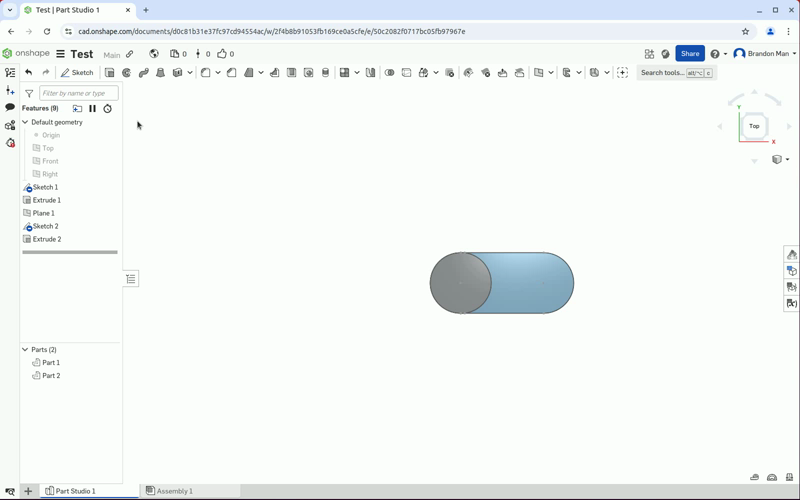
key(up, 3)
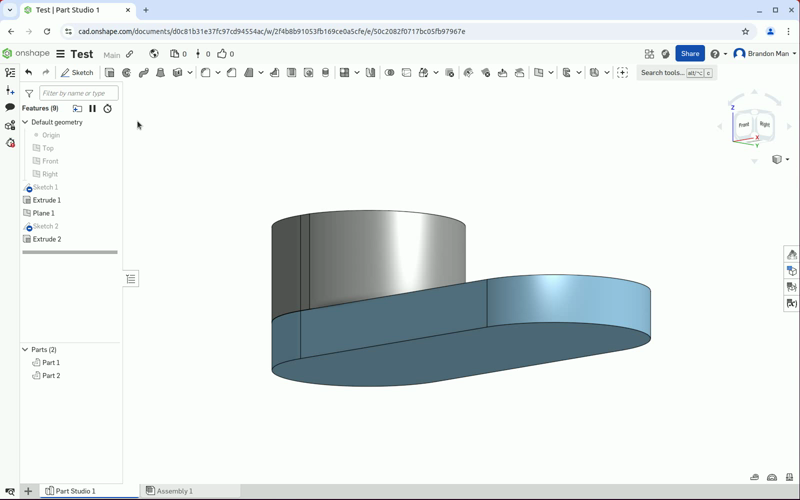
key(left, 3)
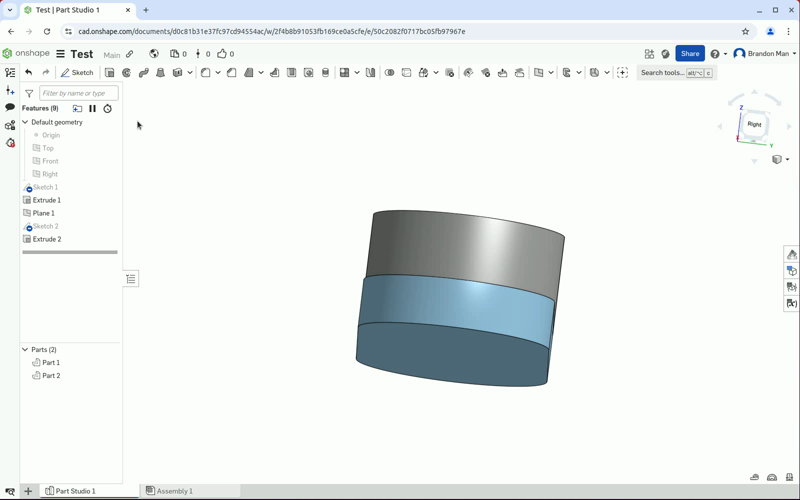
key(right, 3)
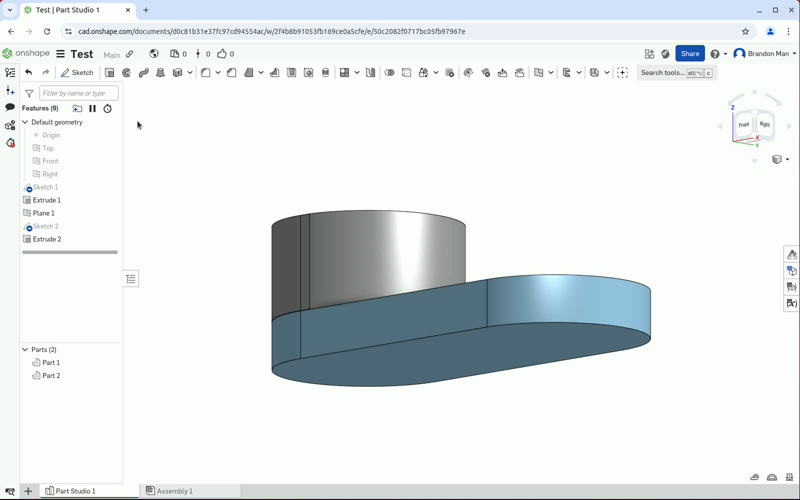
key(down, 3)
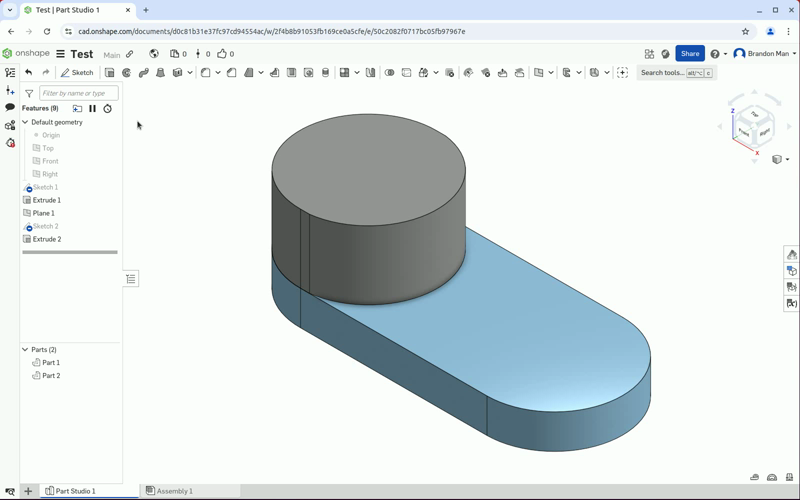
mouse_move(73, 189)
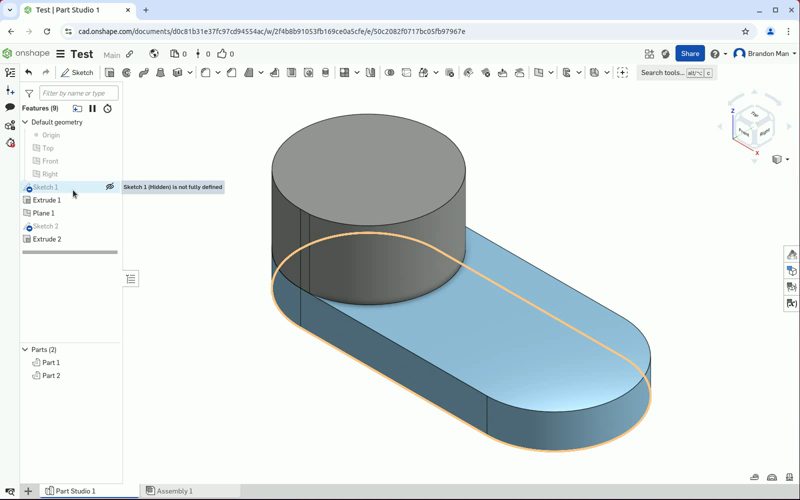
click(73, 189)